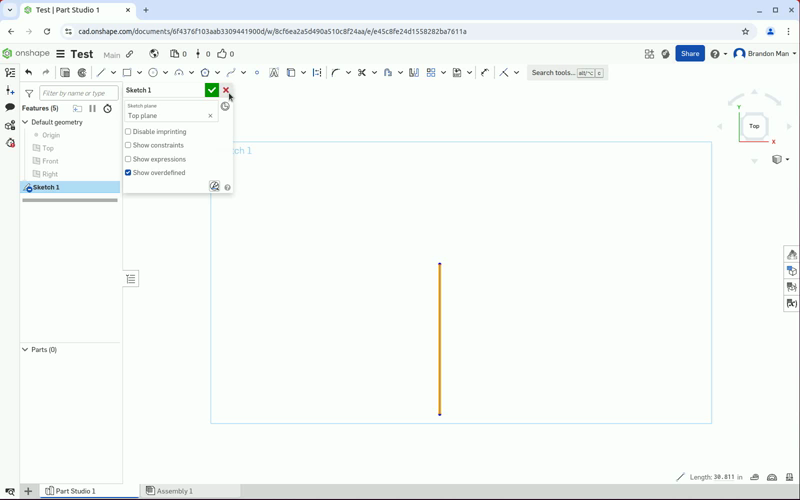
key(shift+h)
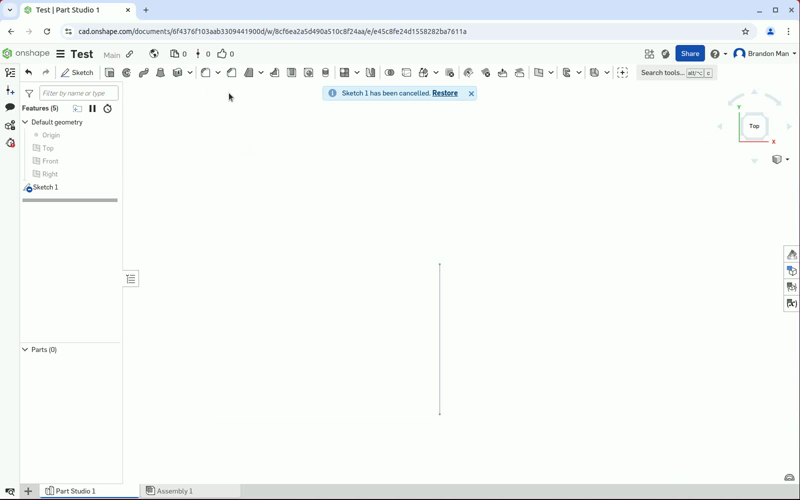
key(shift+s)
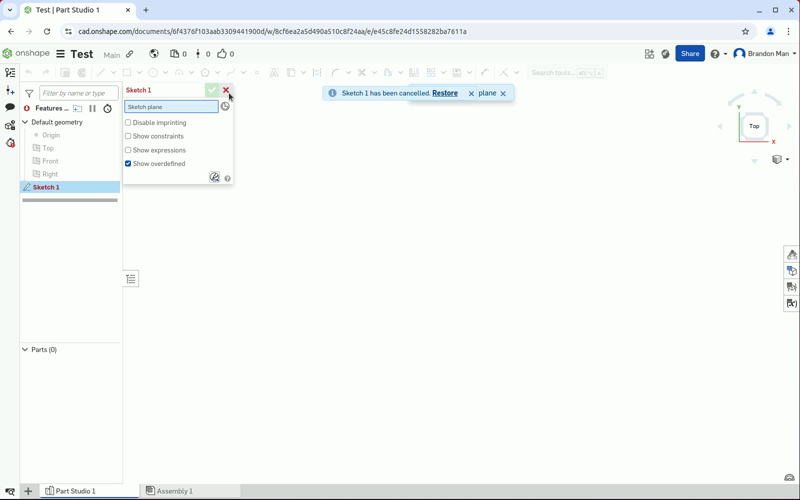
mouse_move(73, 150)
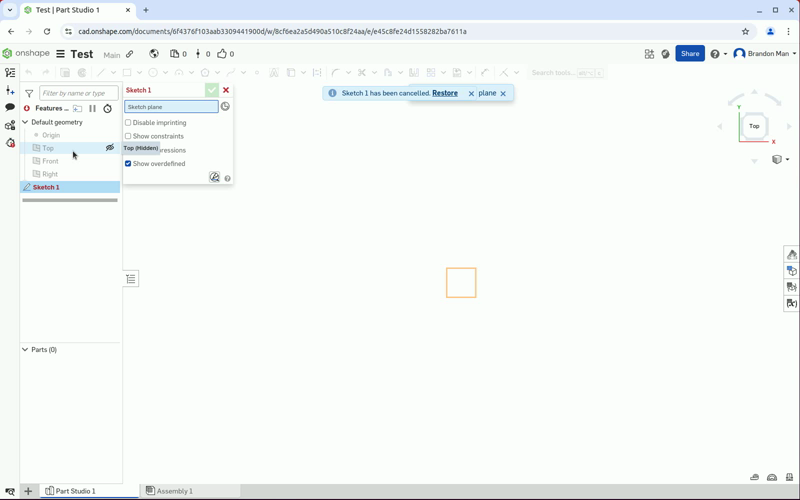
click(73, 150)
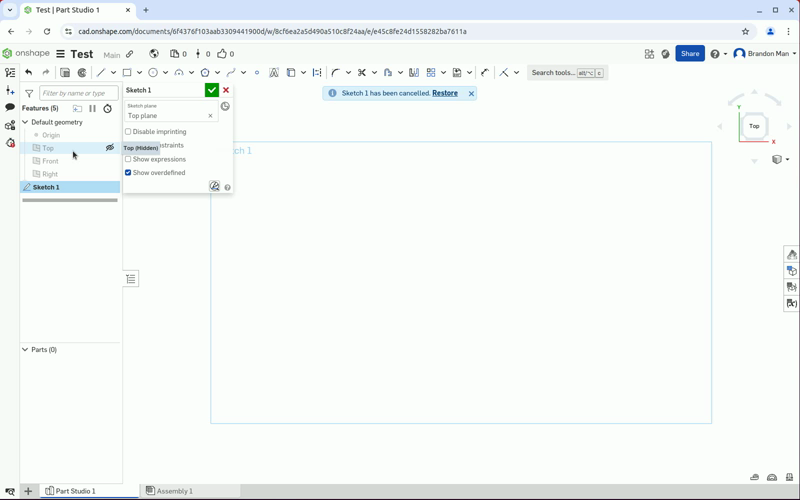
mouse_move(73, 352)
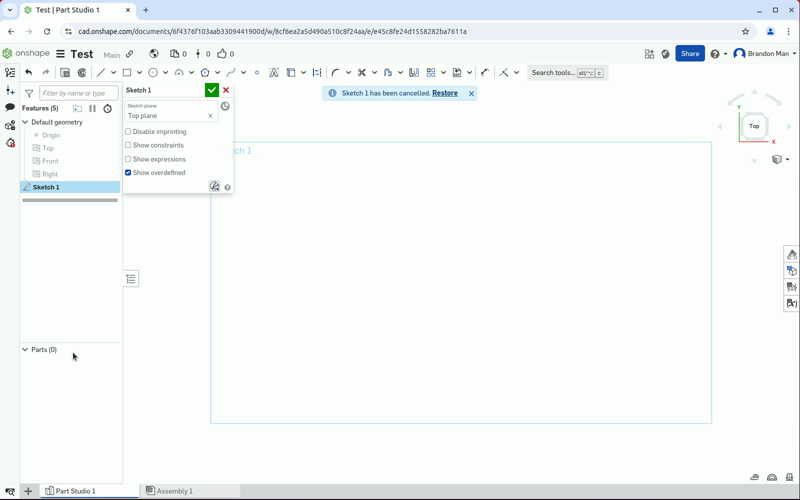
key(y)
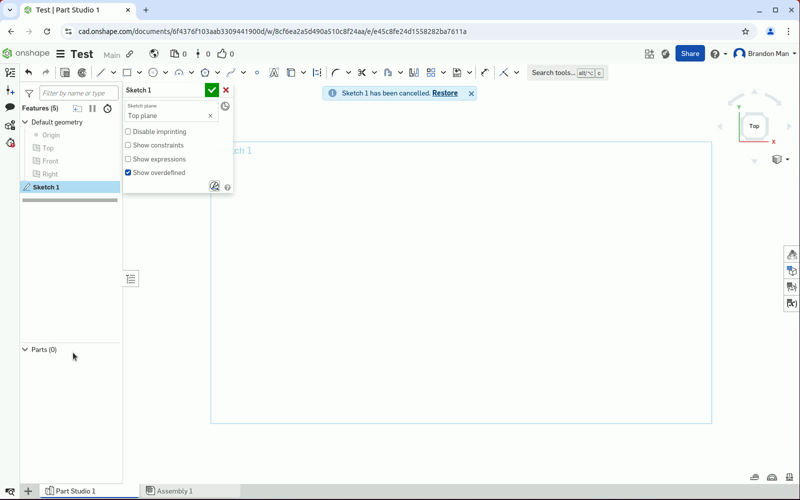
key(l)
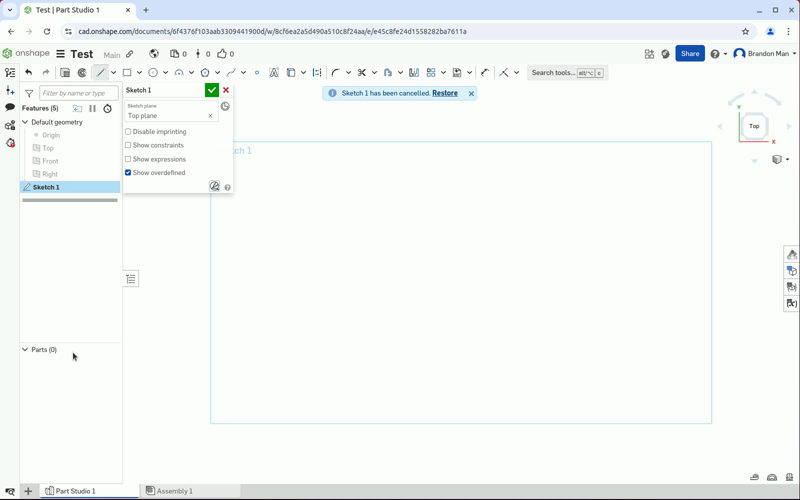
key_down(shift)
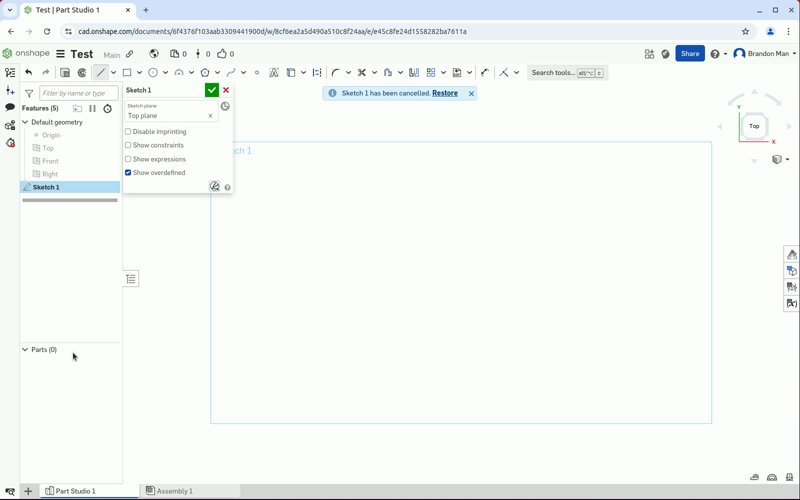
mouse_move(372, 395)
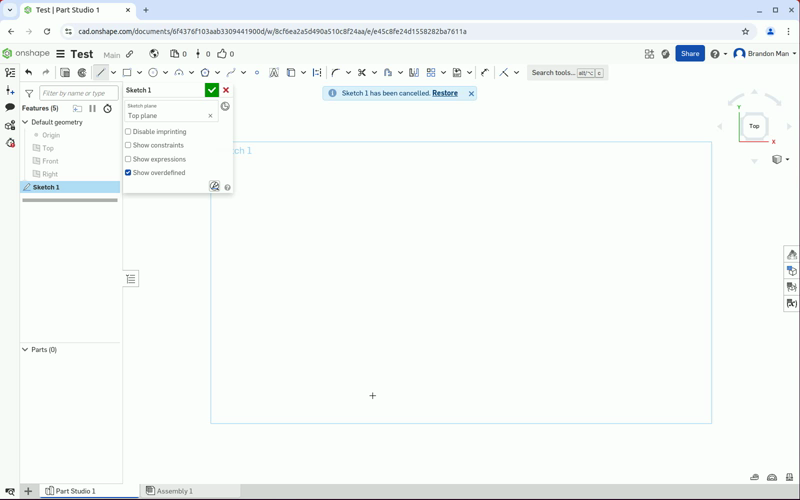
click(372, 395)
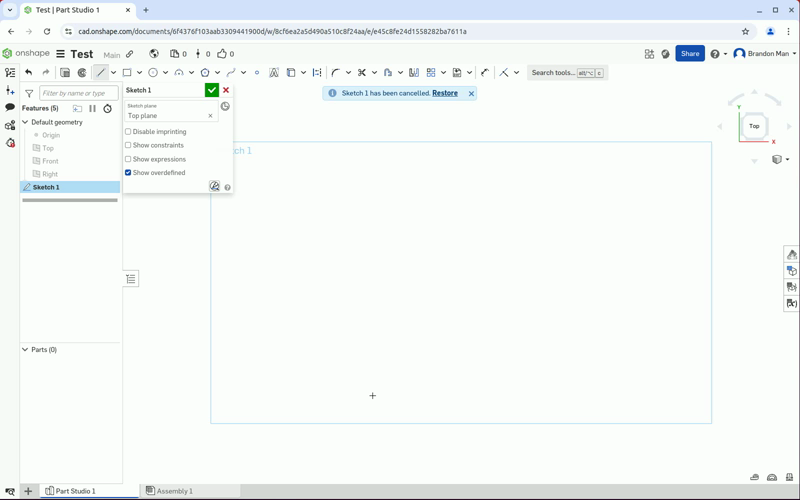
key_up(shift)
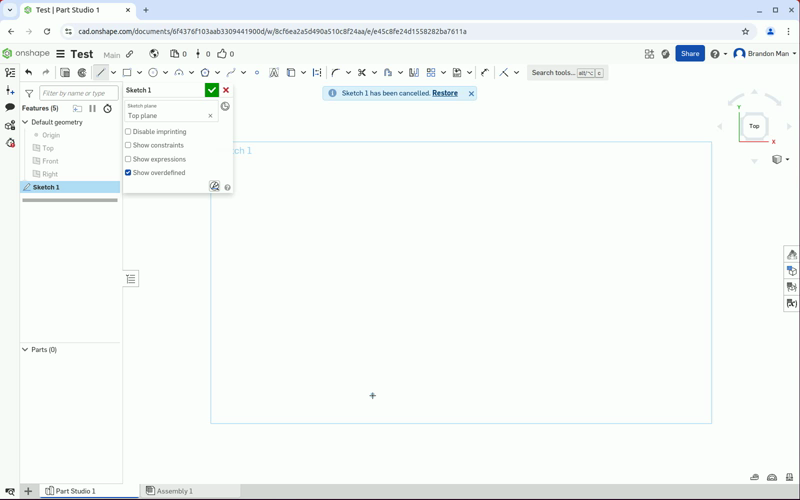
key_down(shift)
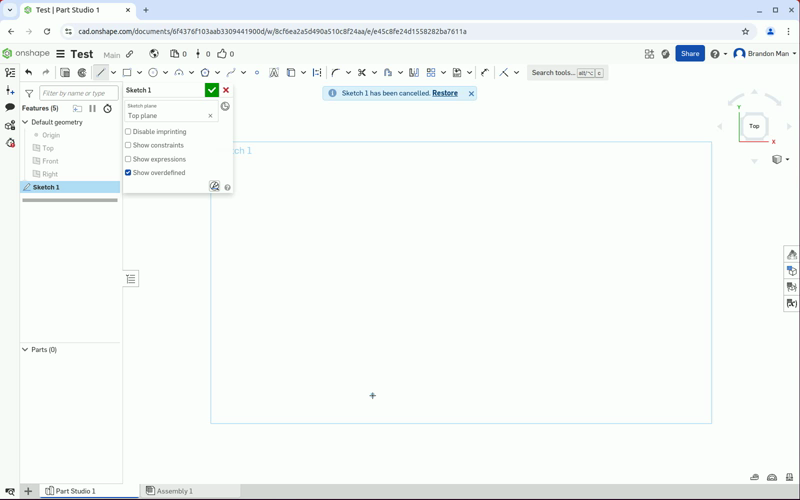
mouse_move(473, 395)
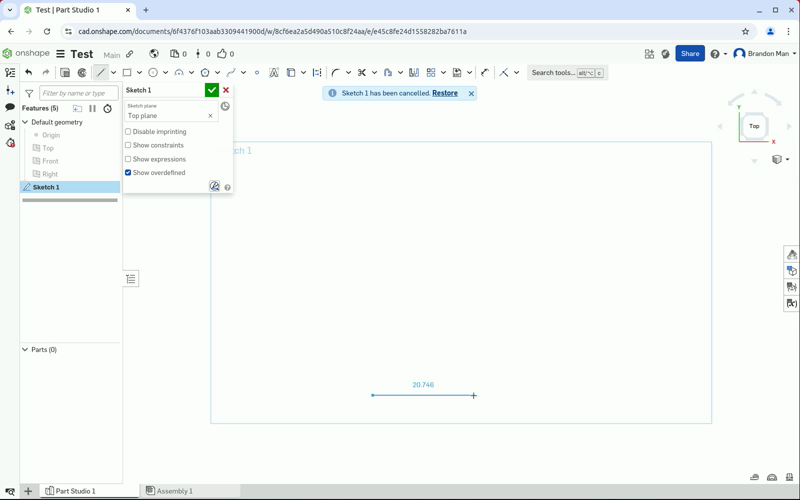
click(473, 395)
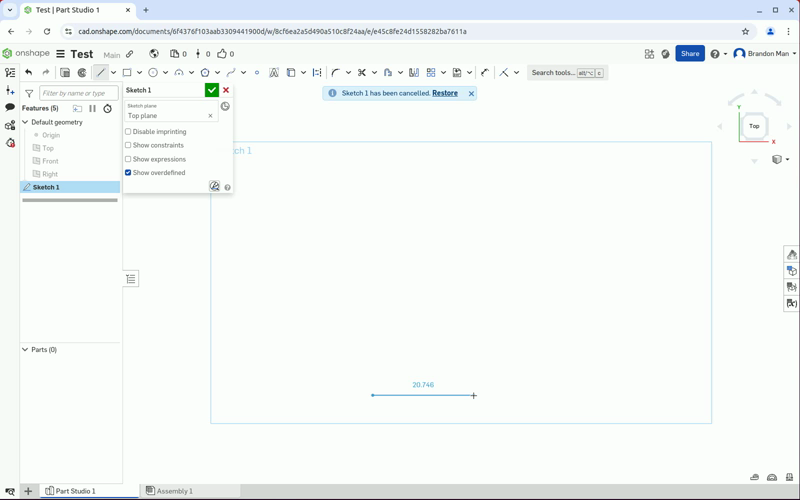
key_up(shift)
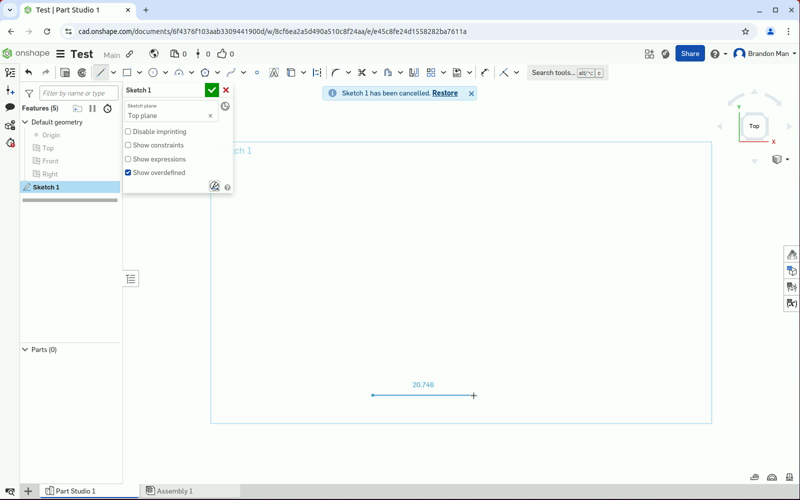
key_down(shift)
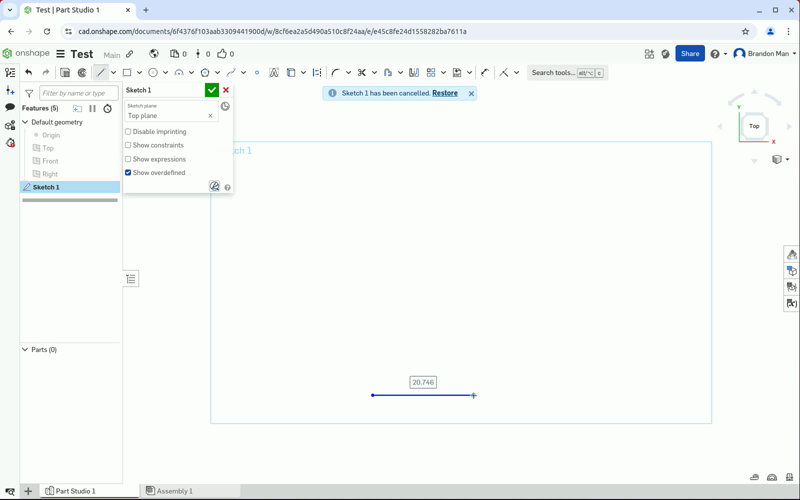
mouse_move(473, 195)
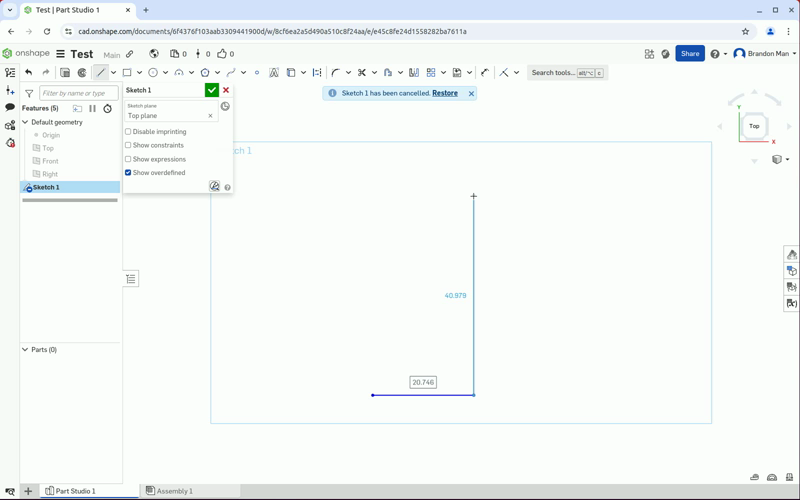
click(473, 195)
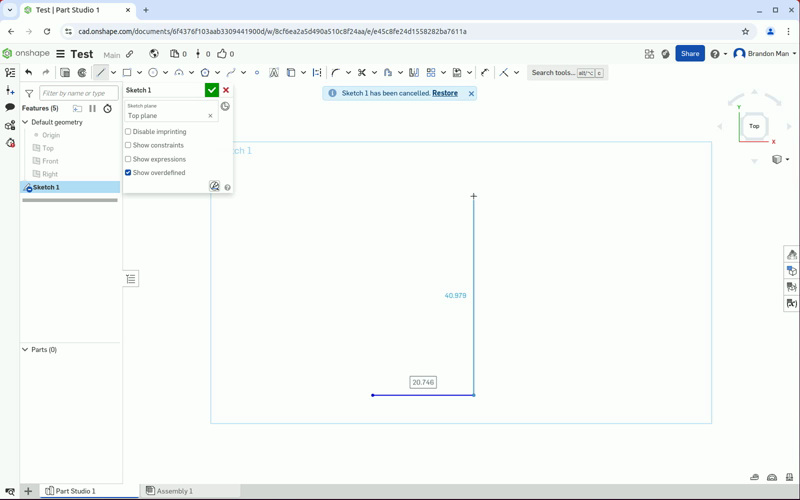
key_up(shift)
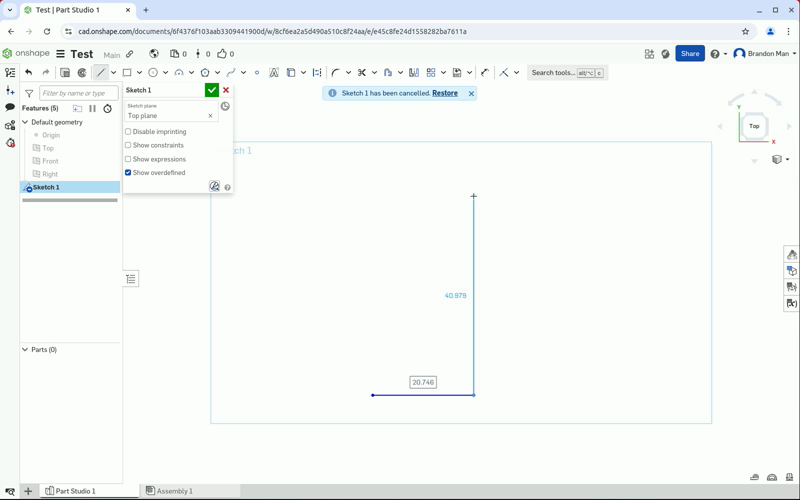
key_down(shift)
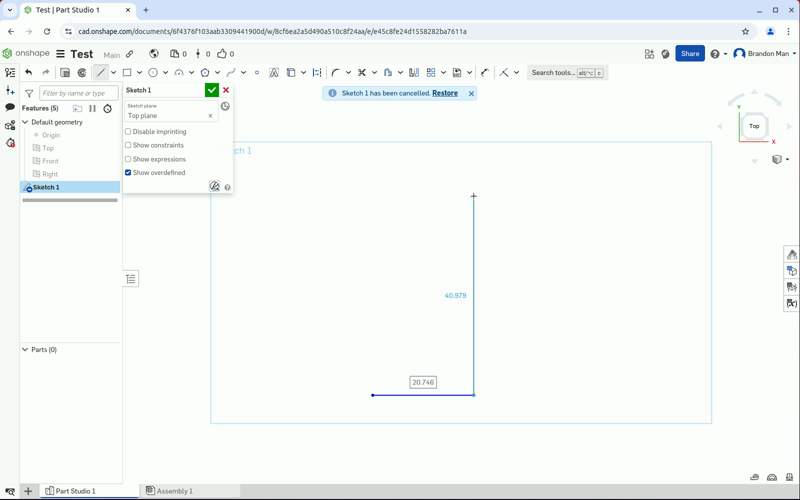
mouse_move(372, 195)
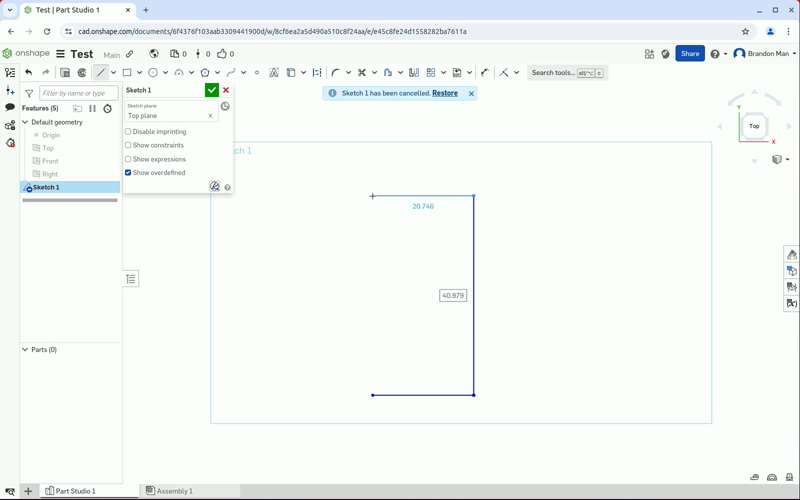
click(372, 195)
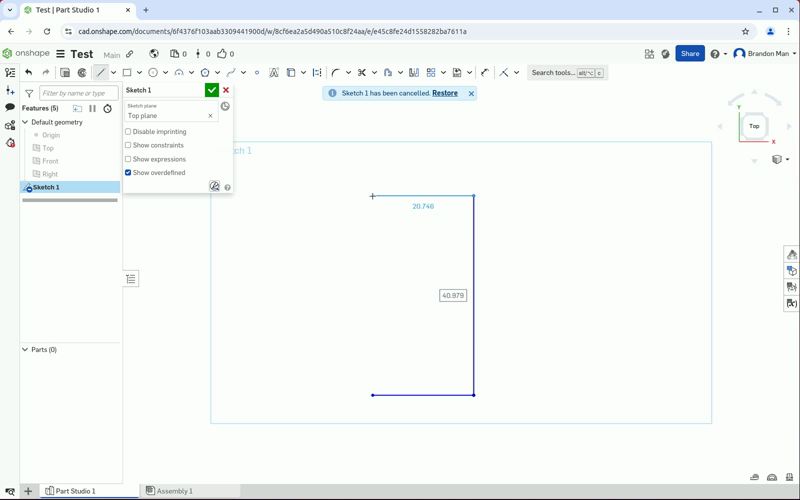
key_up(shift)
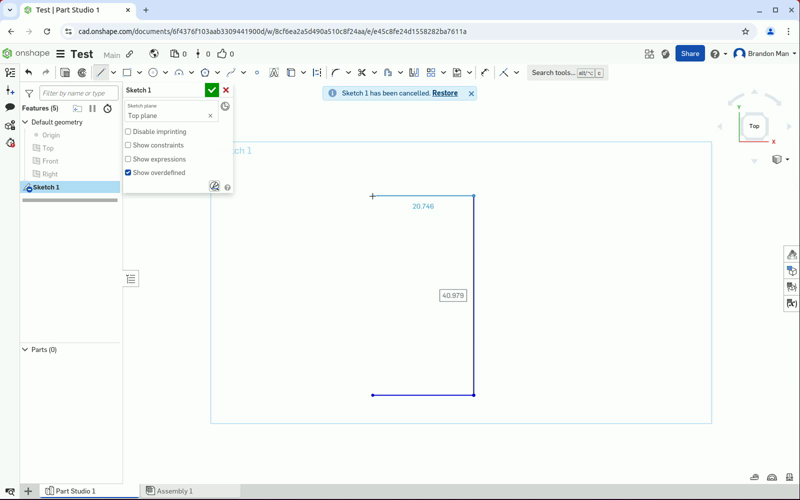
key_down(shift)
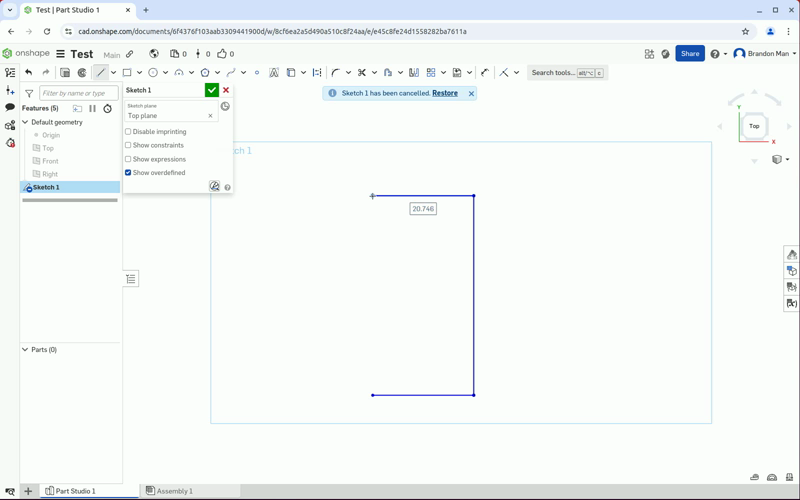
mouse_move(372, 395)
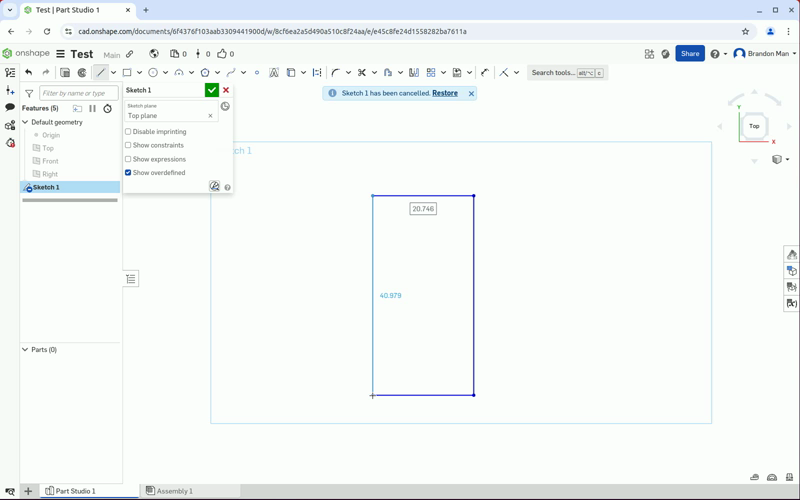
key_up(shift)
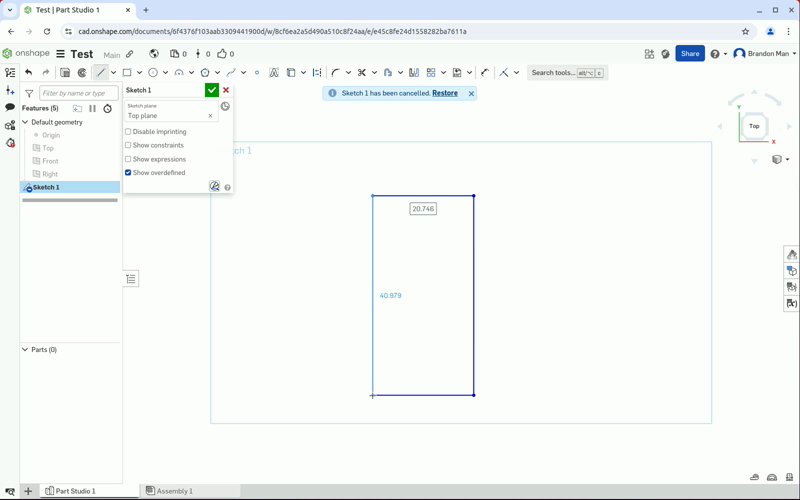
click(372, 395)
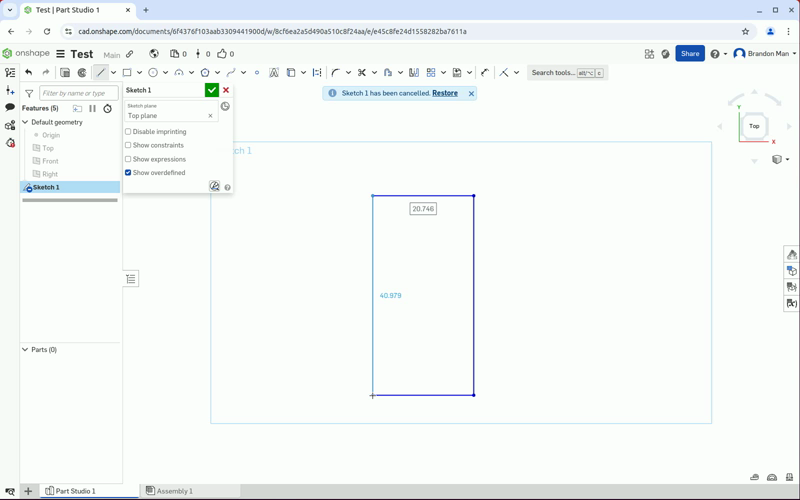
key(esc)
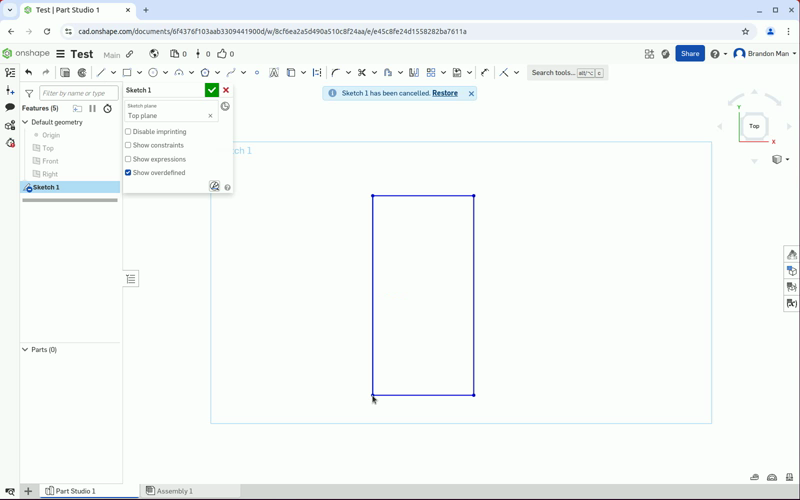
mouse_move(430, 339)
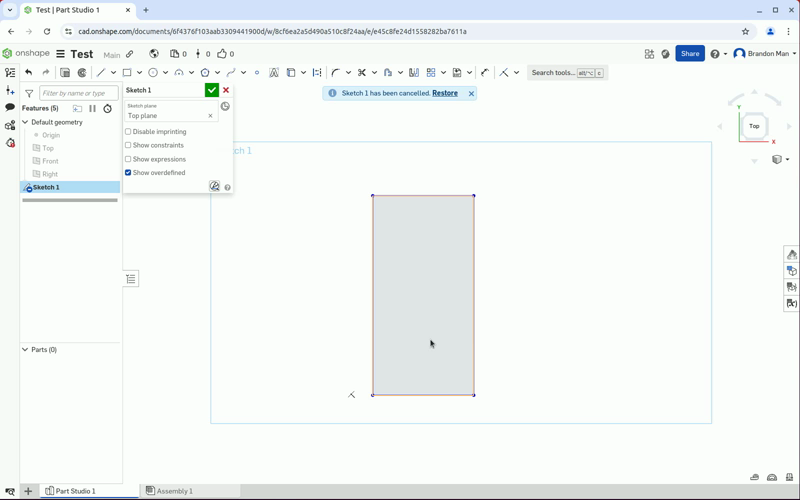
click(430, 339)
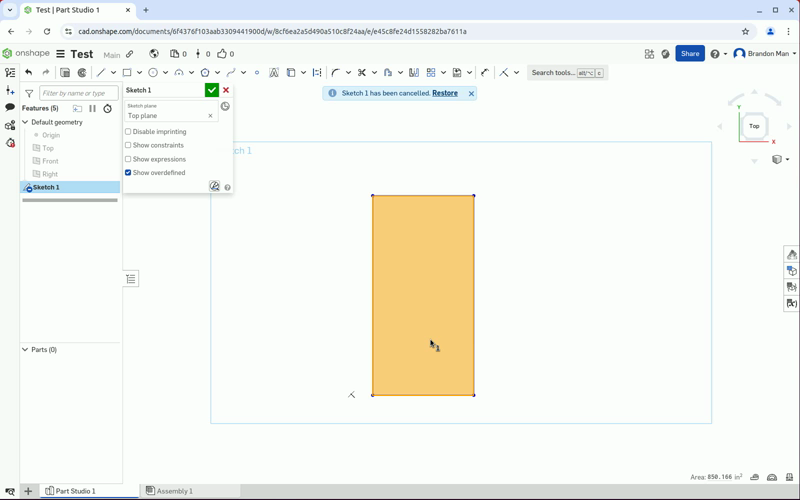
mouse_move(73, 352)
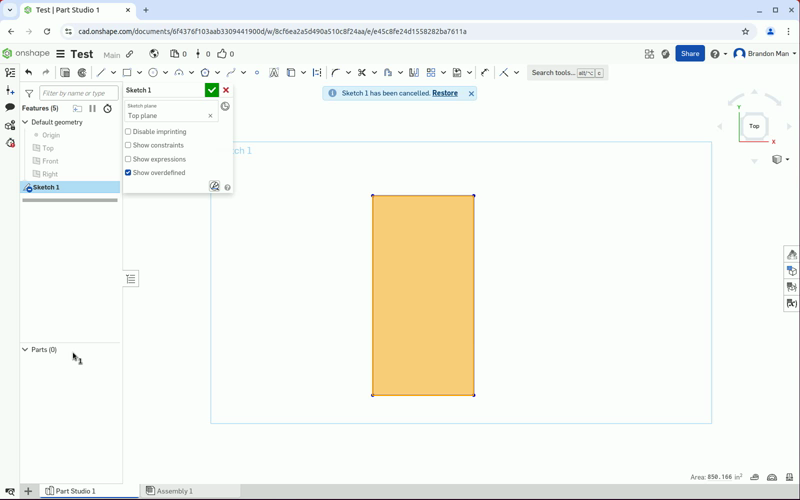
key(shift+y)
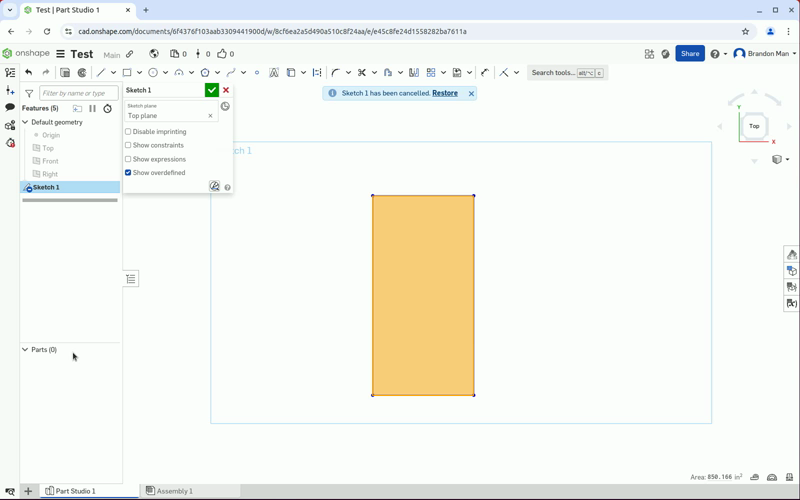
key(shift+e)
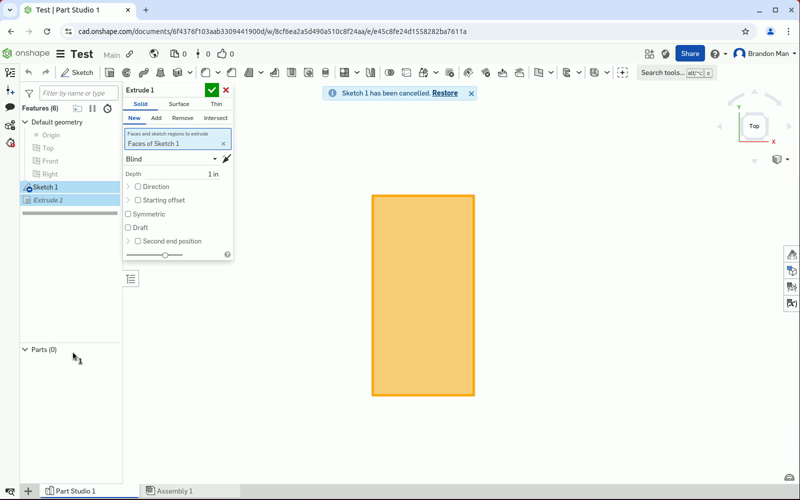
mouse_move(143, 106)
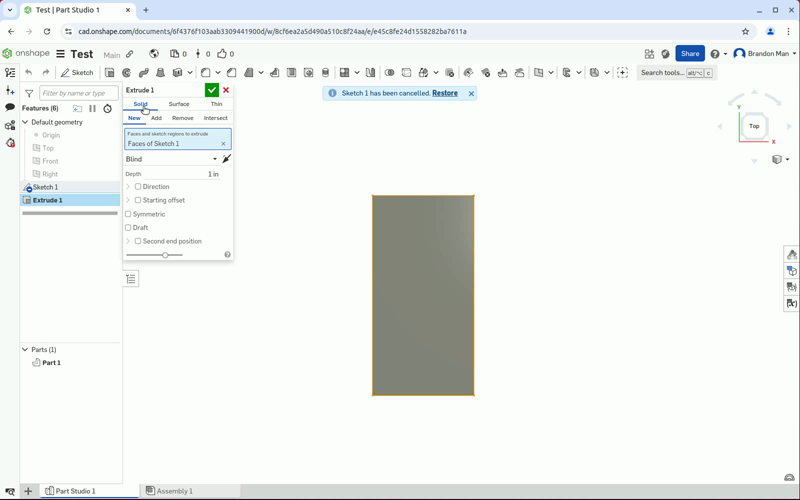
click(143, 106)
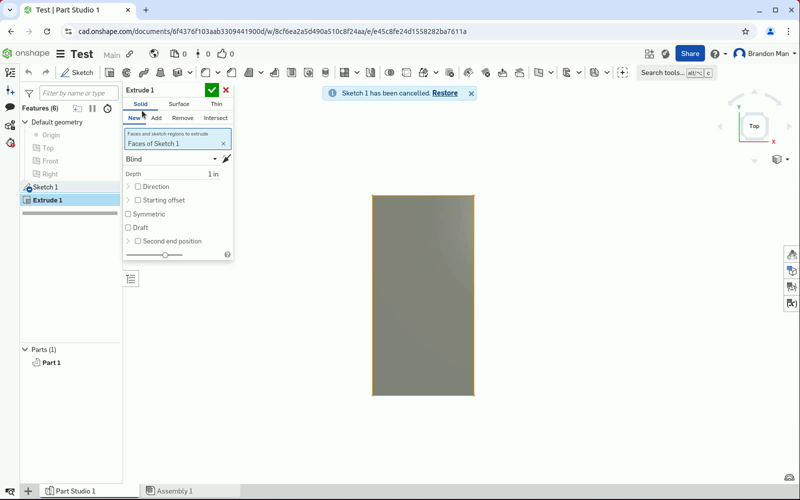
mouse_move(137, 120)
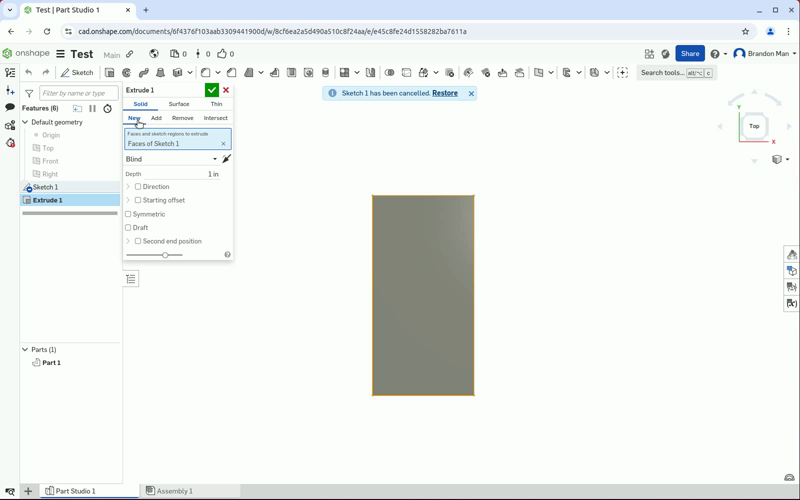
click(137, 120)
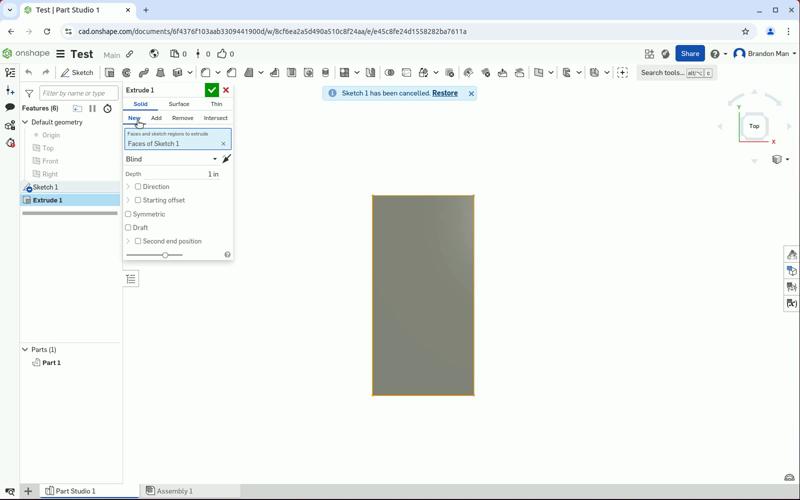
key(tab, 4)
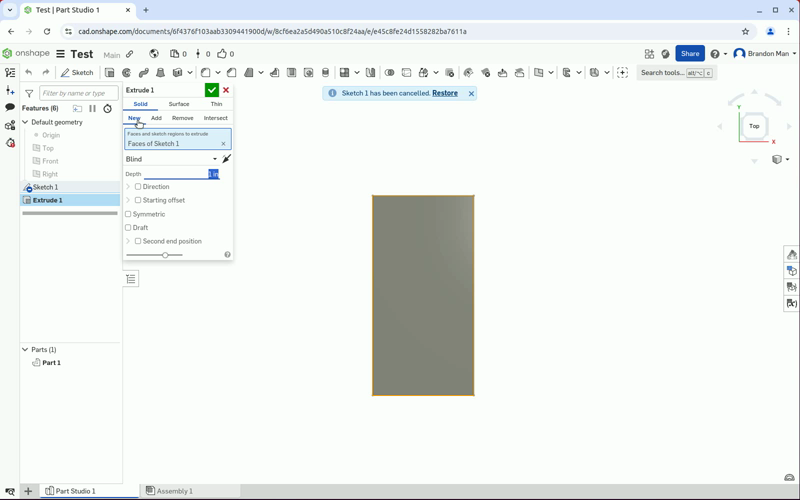
text(8.906)
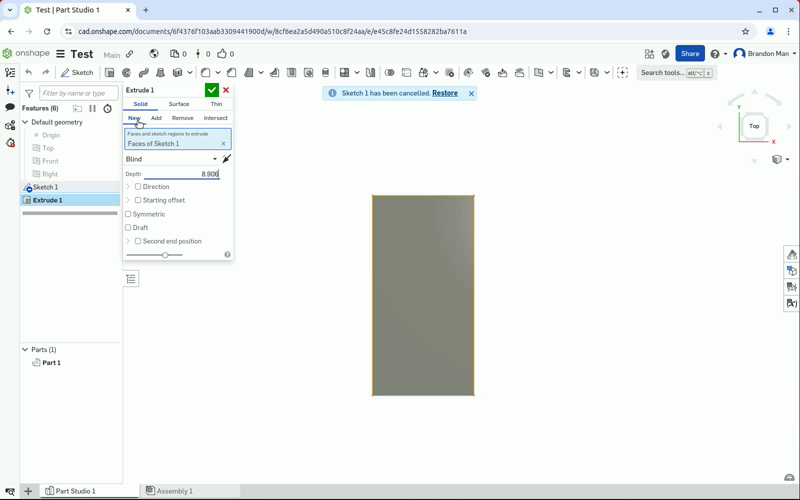
key(enter)
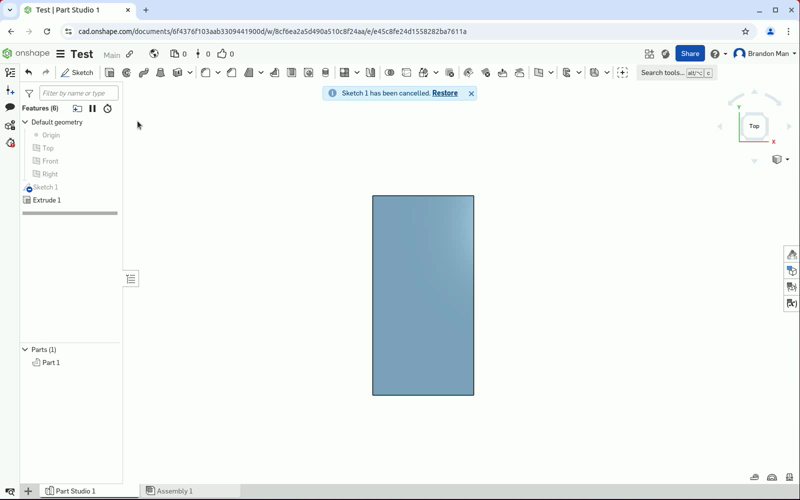
key(shift+h)
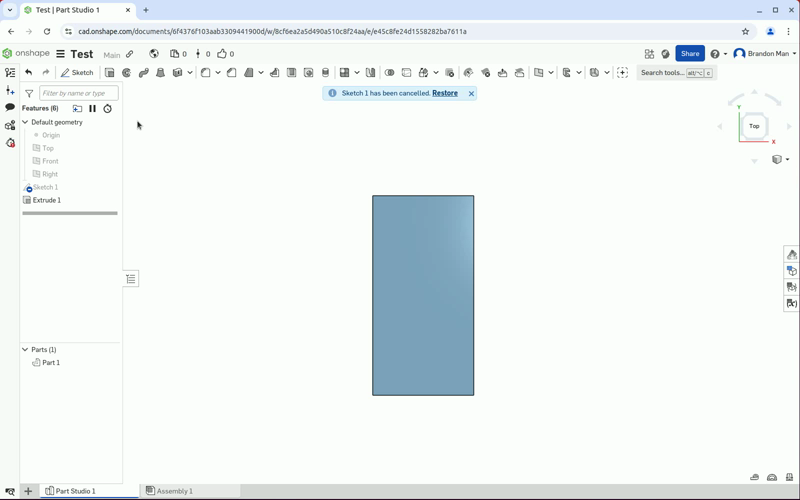
key(shift+h)
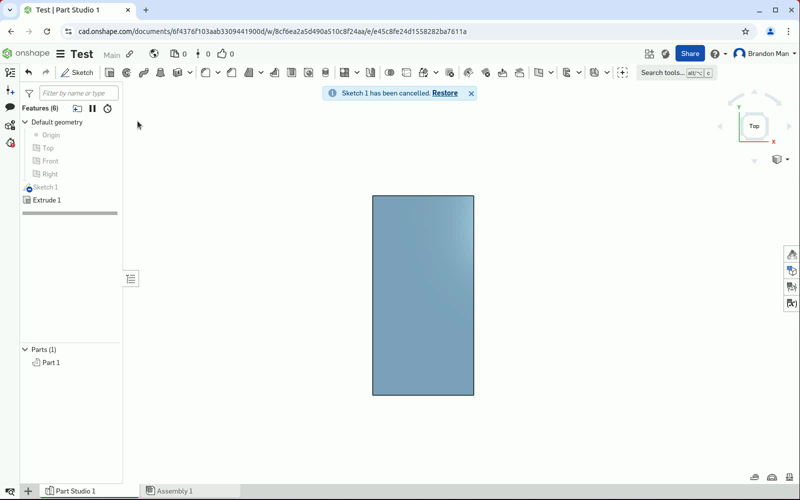
mouse_move(73, 189)
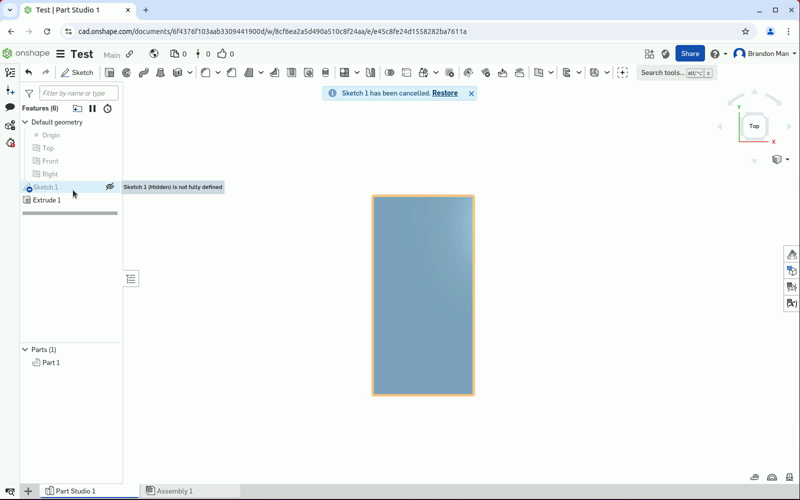
click(73, 189)
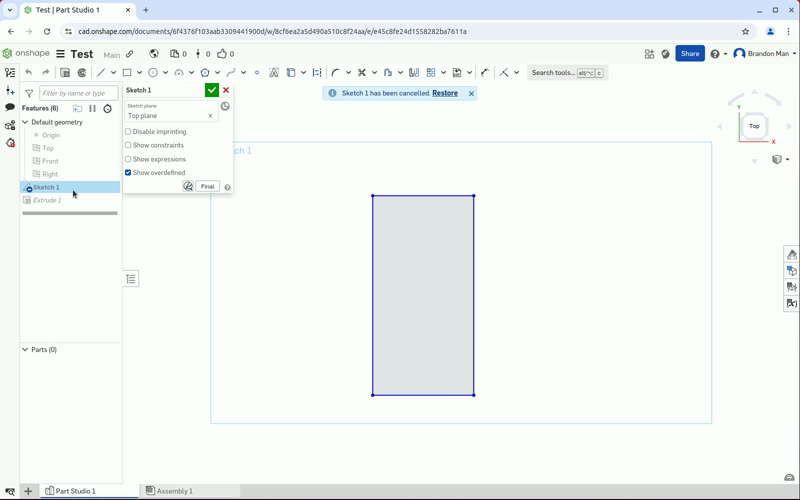
mouse_move(229, 92)
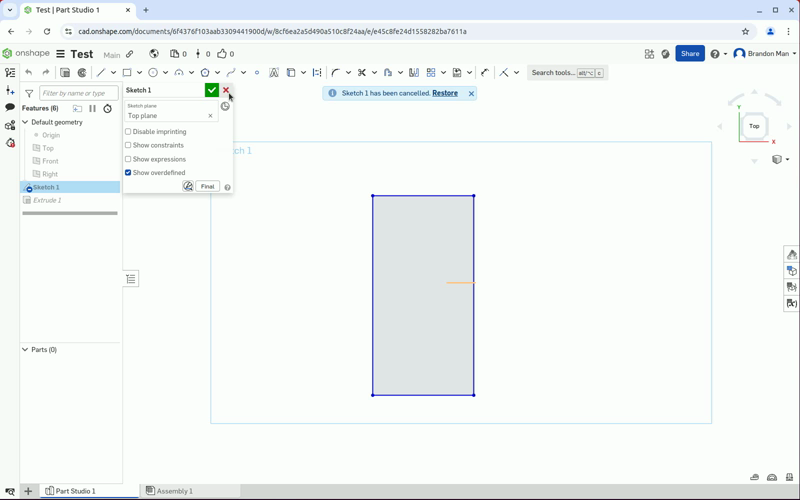
click(229, 92)
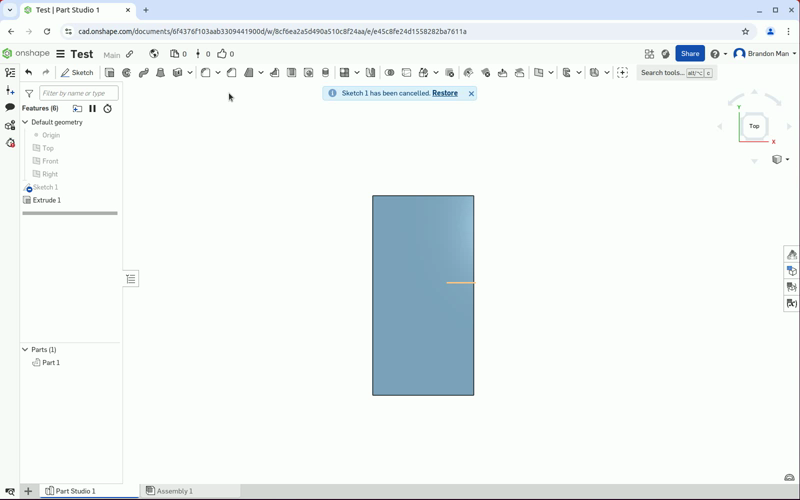
mouse_move(541, 75)
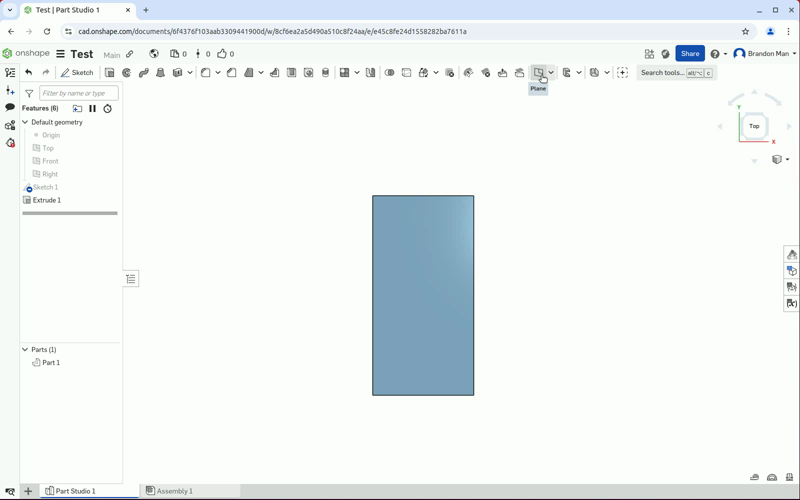
click(541, 75)
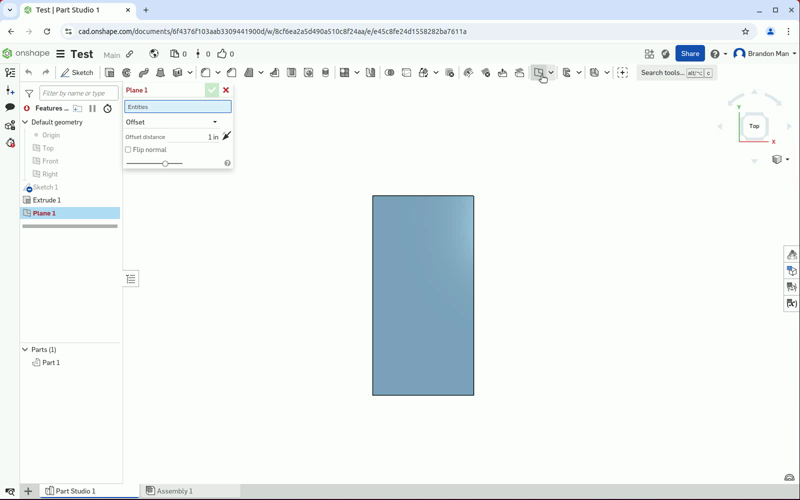
mouse_move(73, 150)
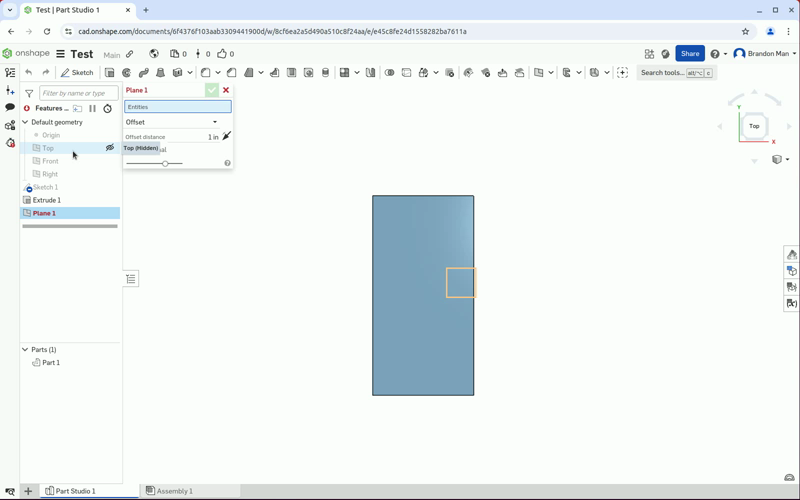
click(73, 150)
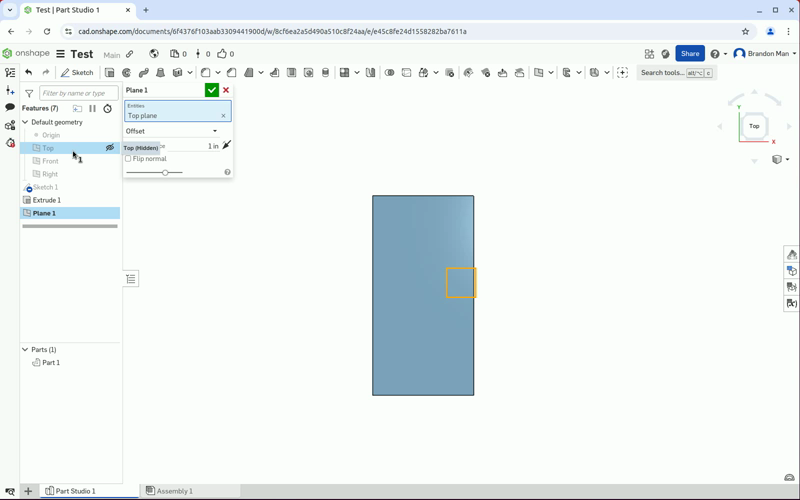
key(tab, 2)
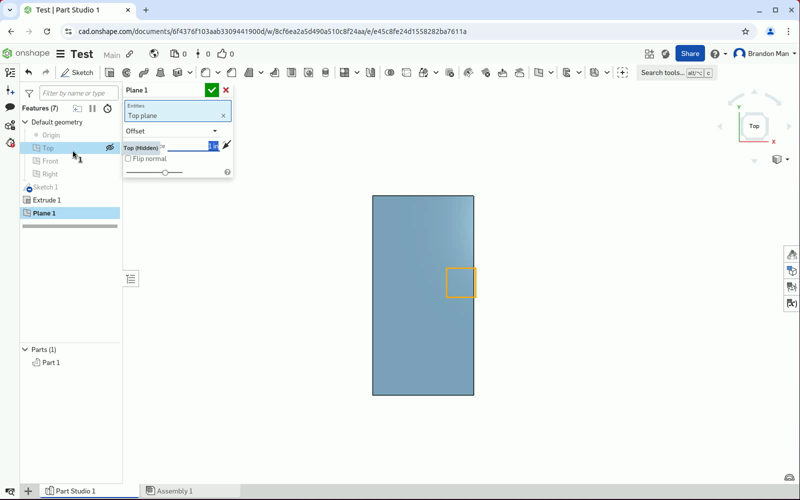
text(8.904)
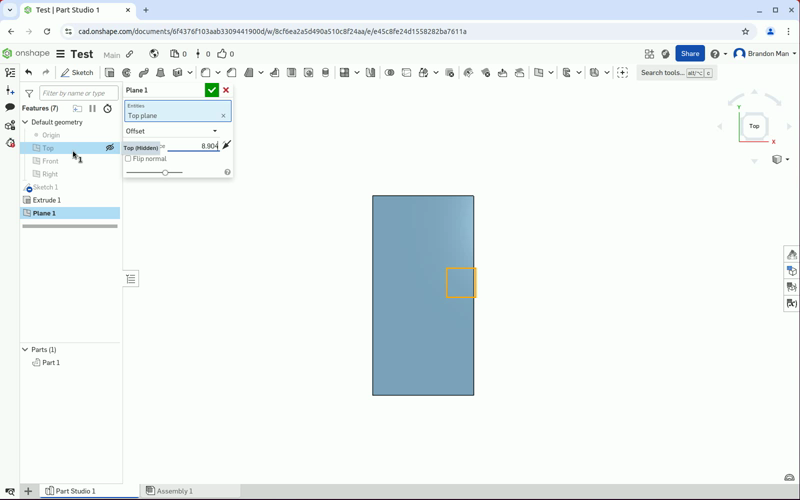
key(enter, 2)
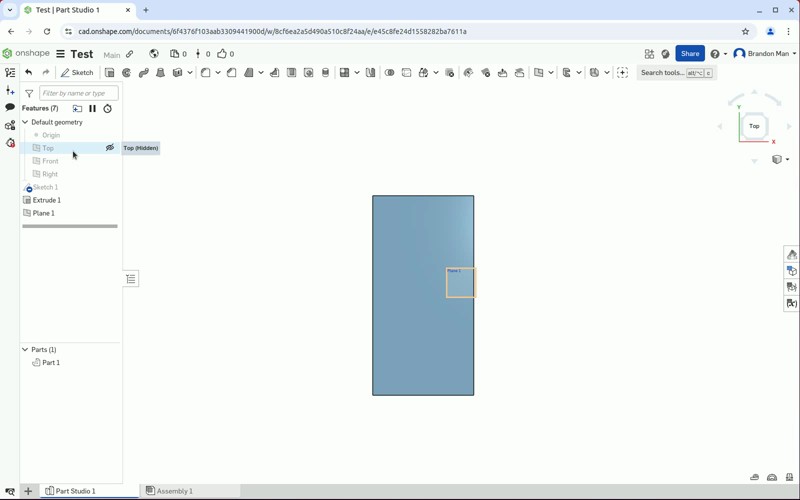
key(shift+s)
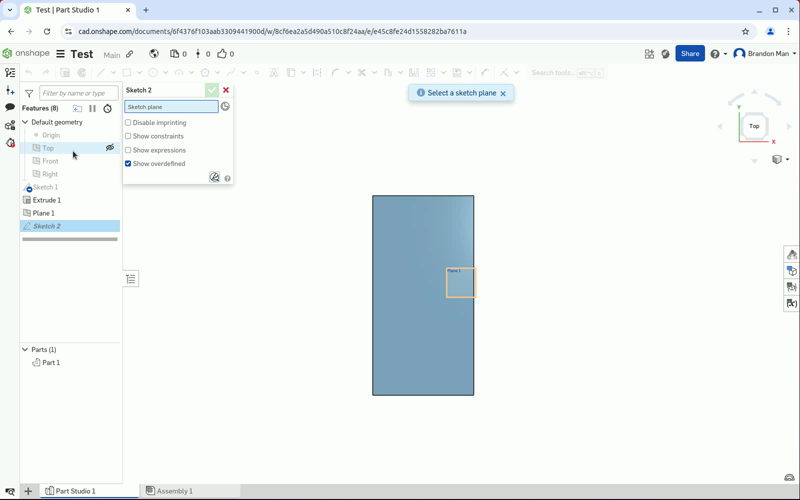
mouse_move(73, 215)
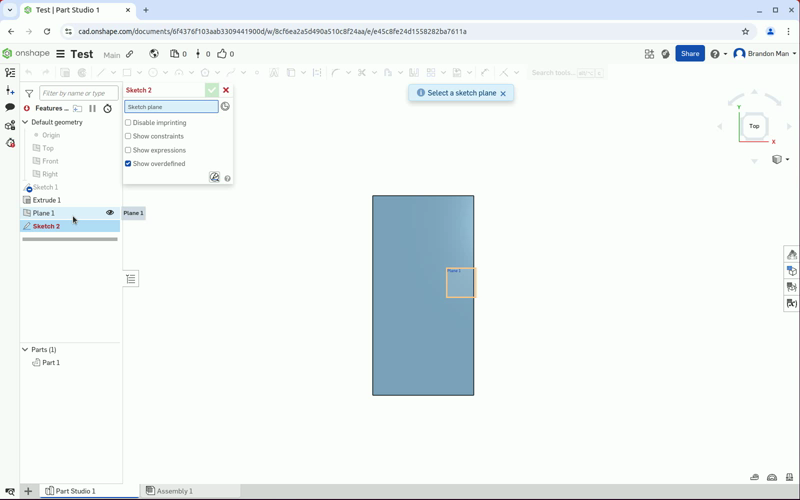
click(73, 215)
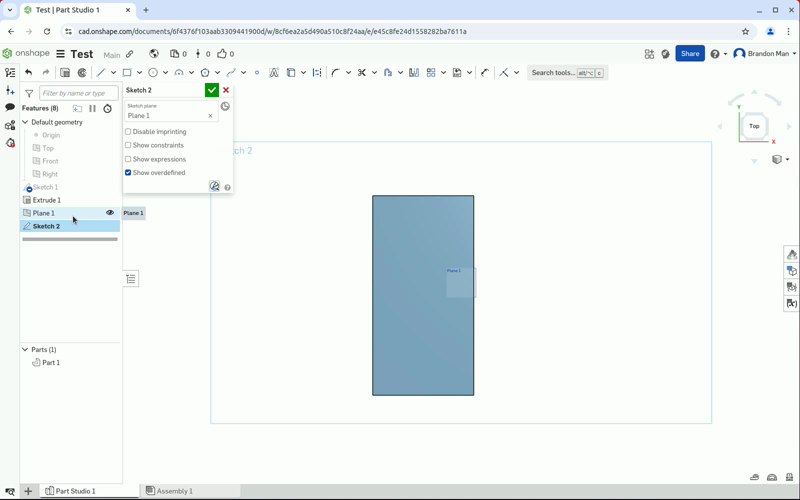
mouse_move(73, 352)
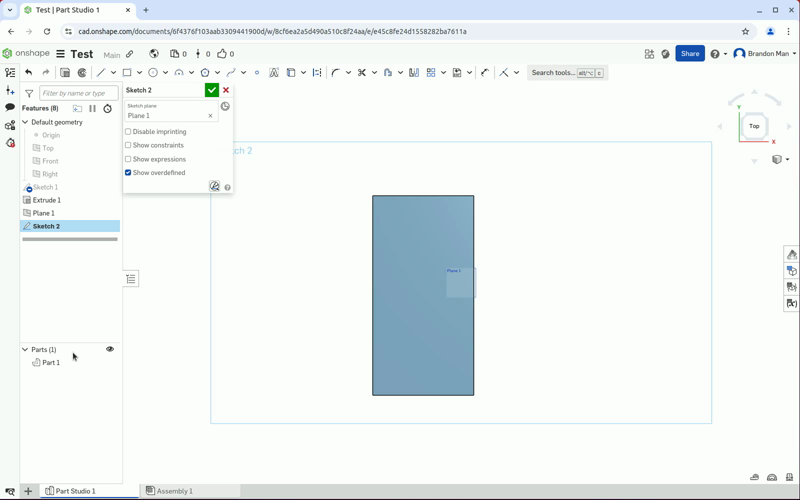
key(y)
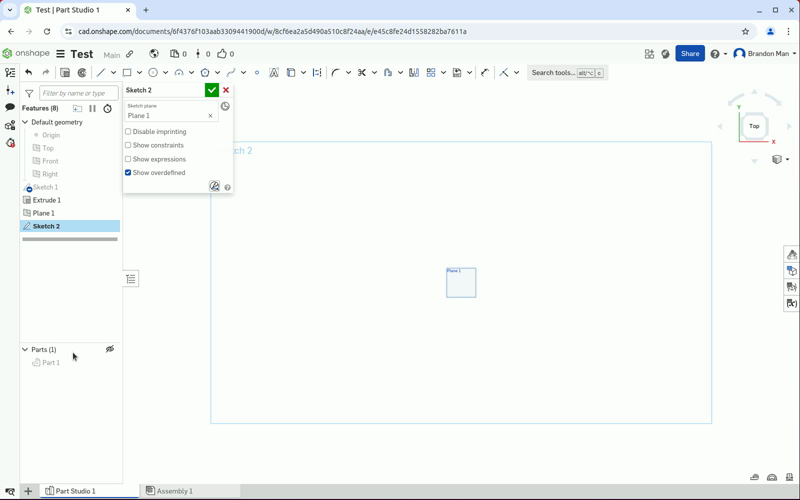
key(l)
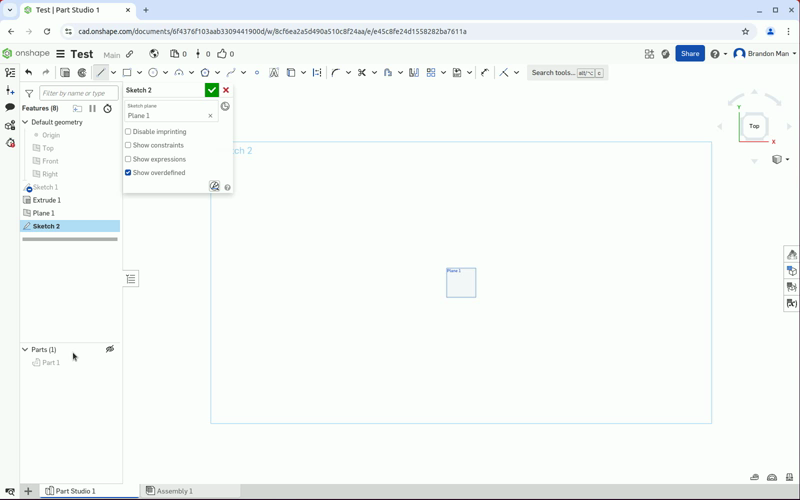
key_down(shift)
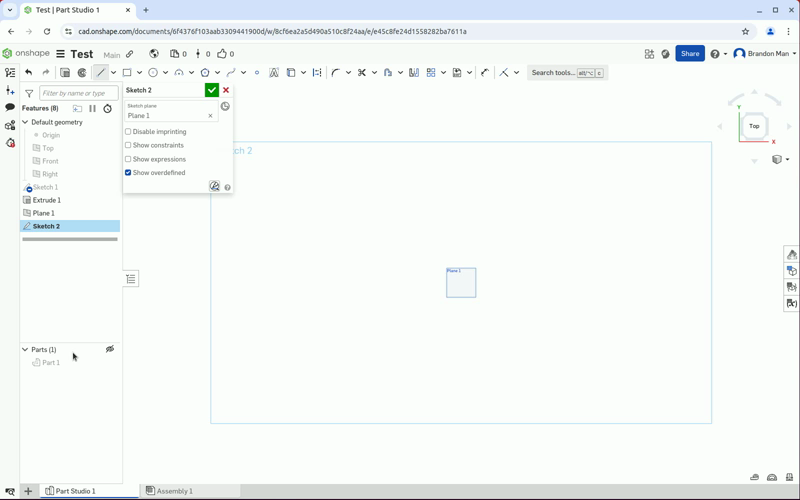
mouse_move(372, 352)
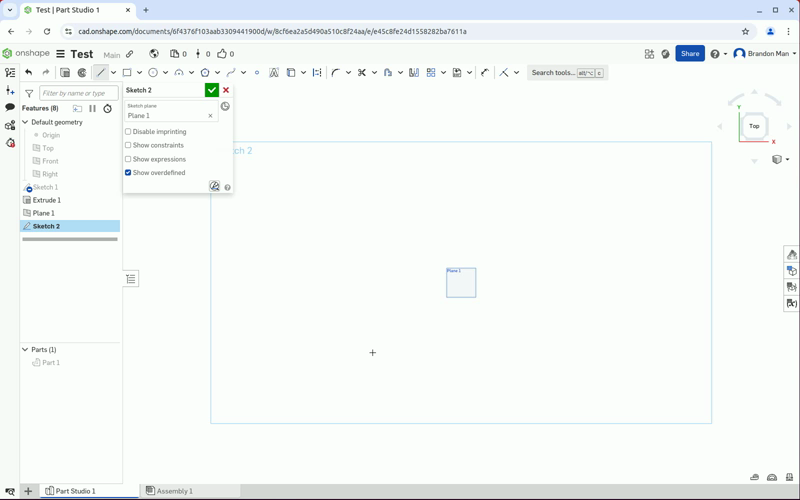
click(372, 352)
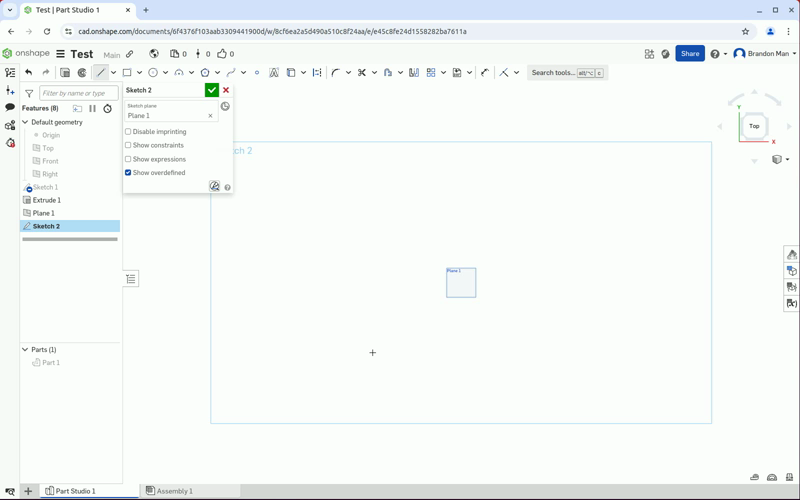
key_up(shift)
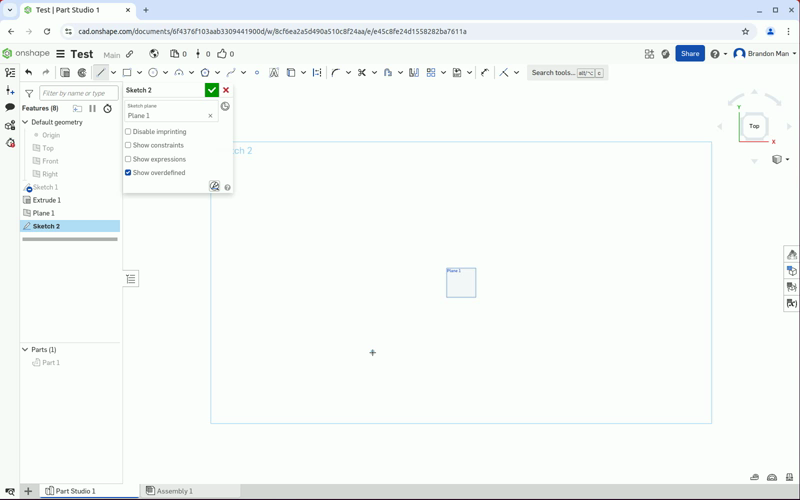
key_down(shift)
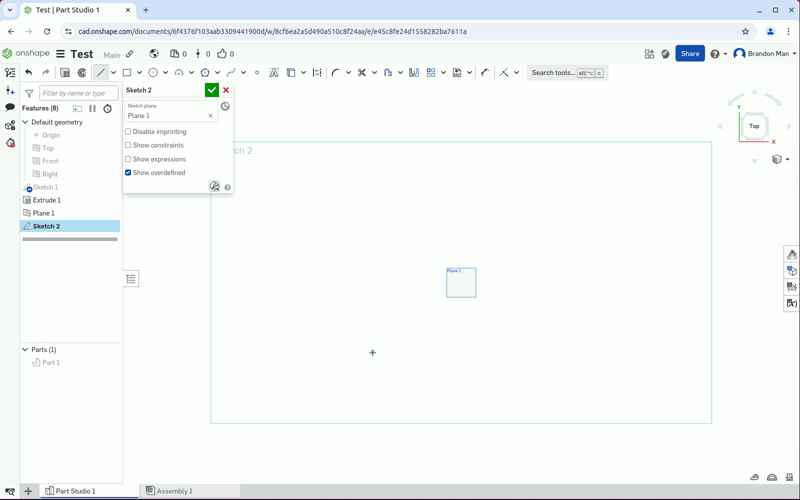
mouse_move(473, 352)
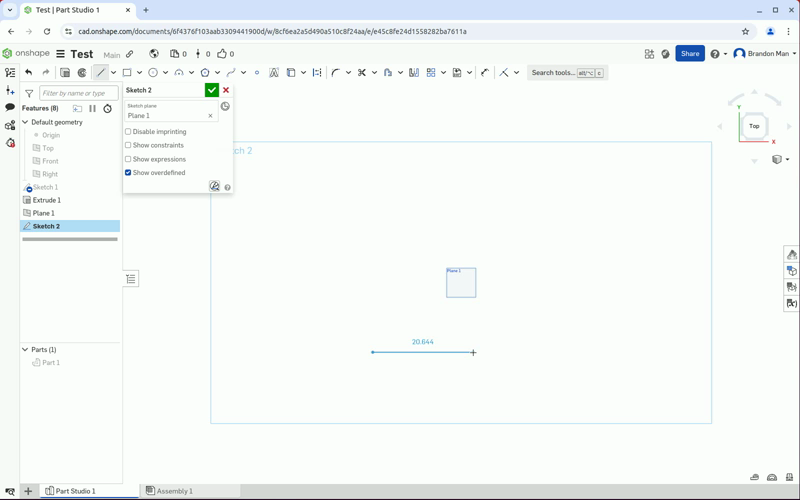
click(473, 352)
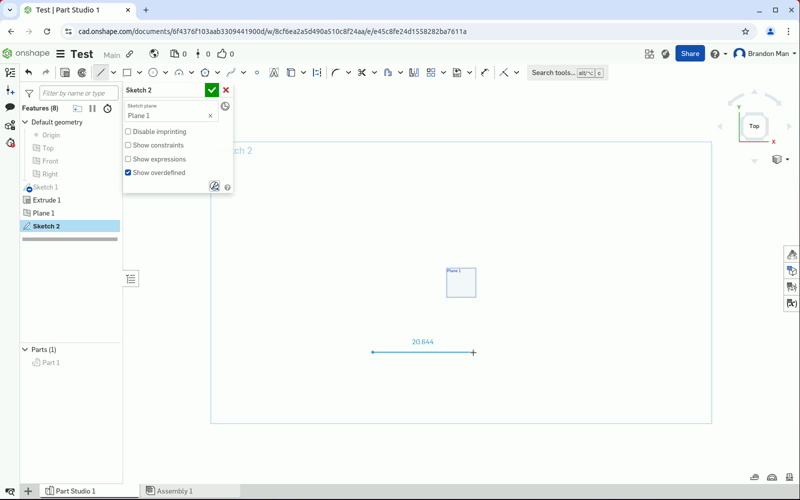
key_up(shift)
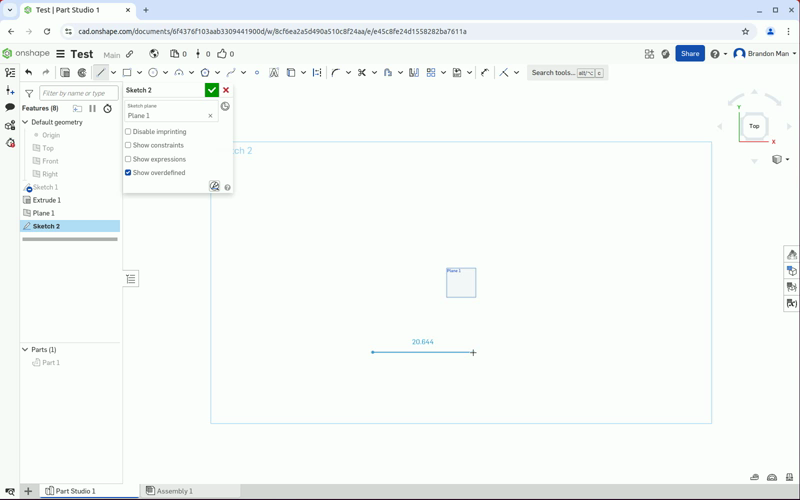
key_down(shift)
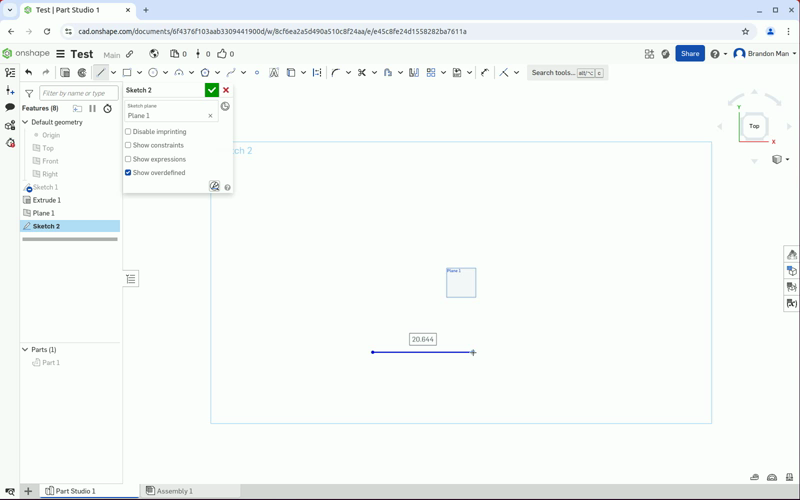
mouse_move(473, 237)
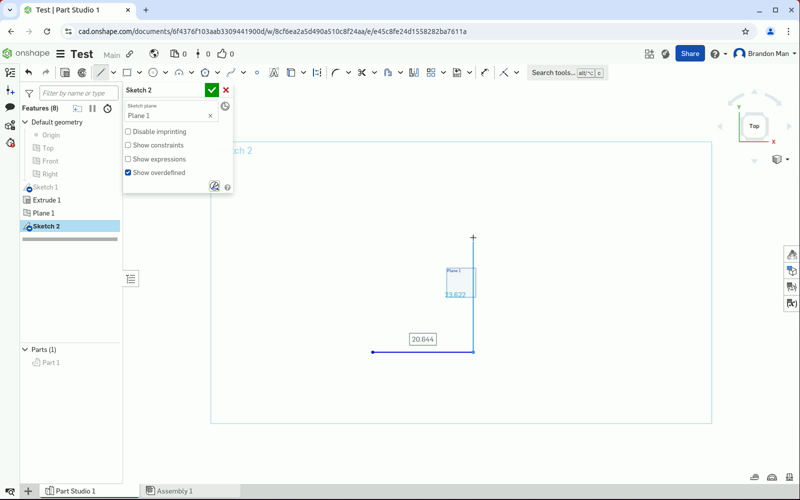
click(473, 237)
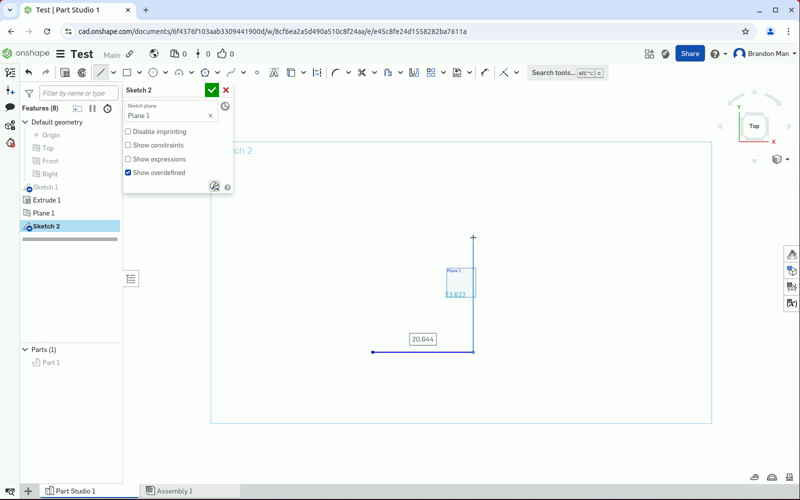
key_up(shift)
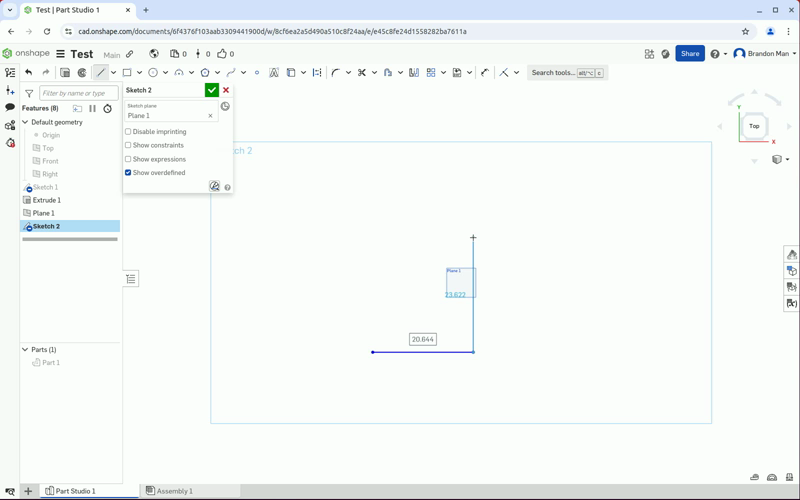
key_down(shift)
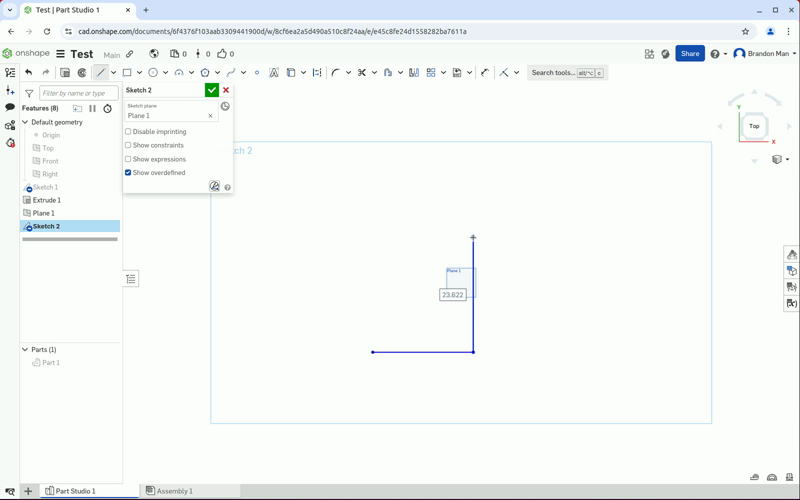
mouse_move(372, 237)
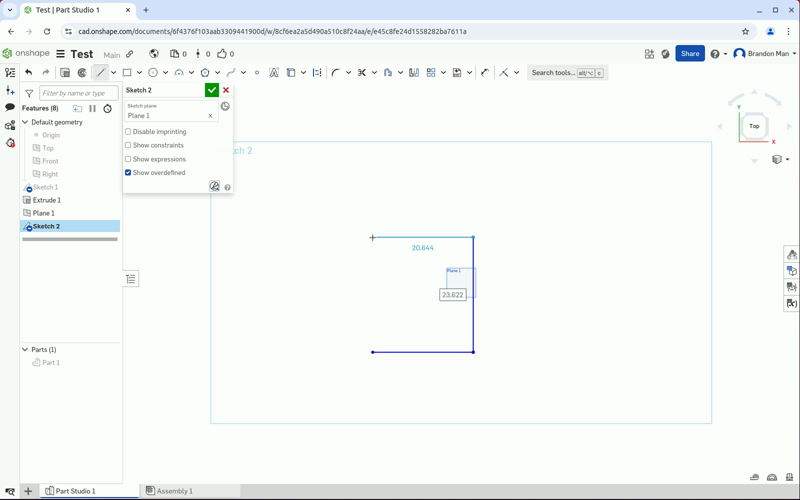
click(372, 237)
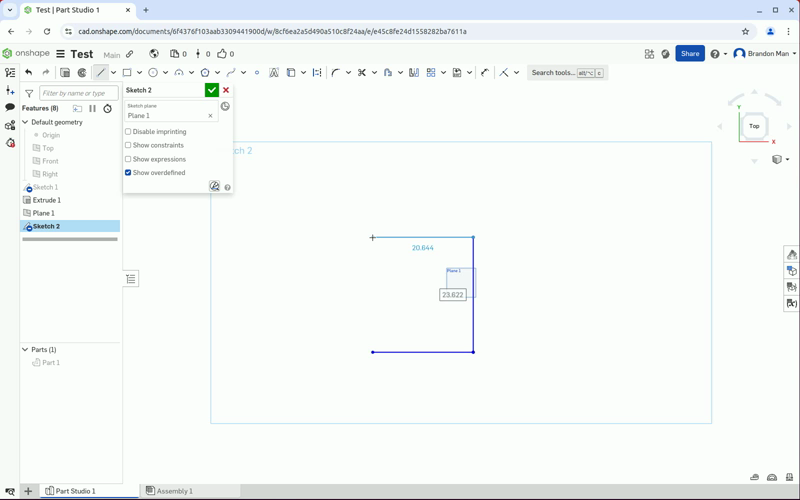
key_up(shift)
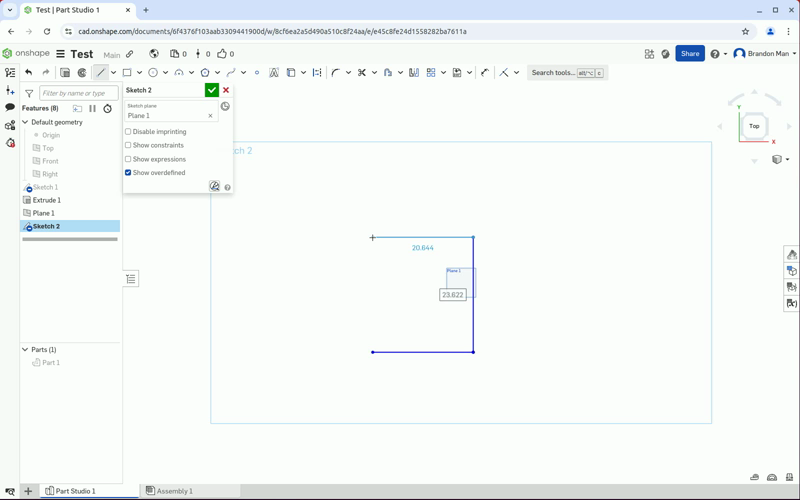
key_down(shift)
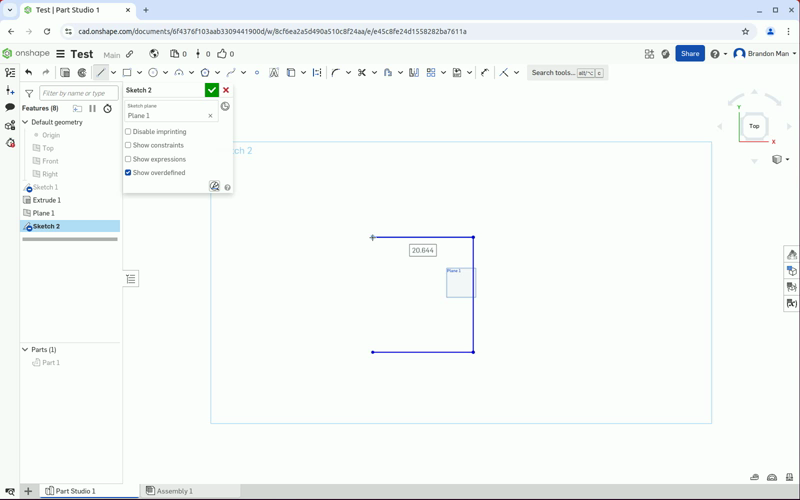
mouse_move(372, 352)
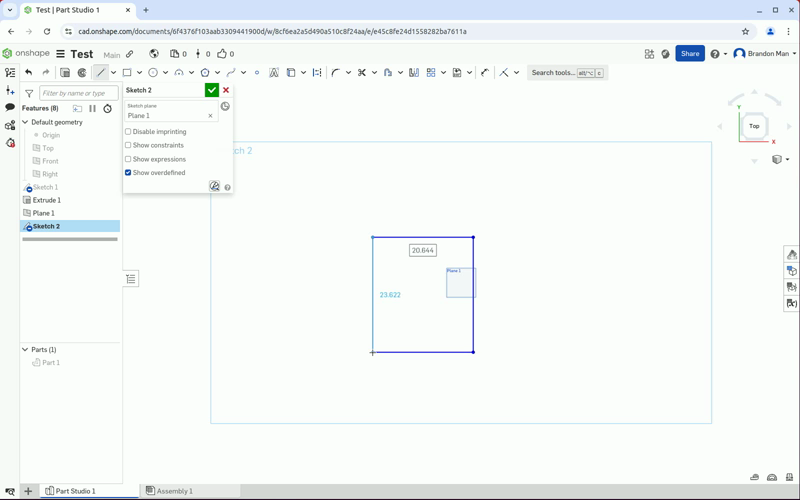
key_up(shift)
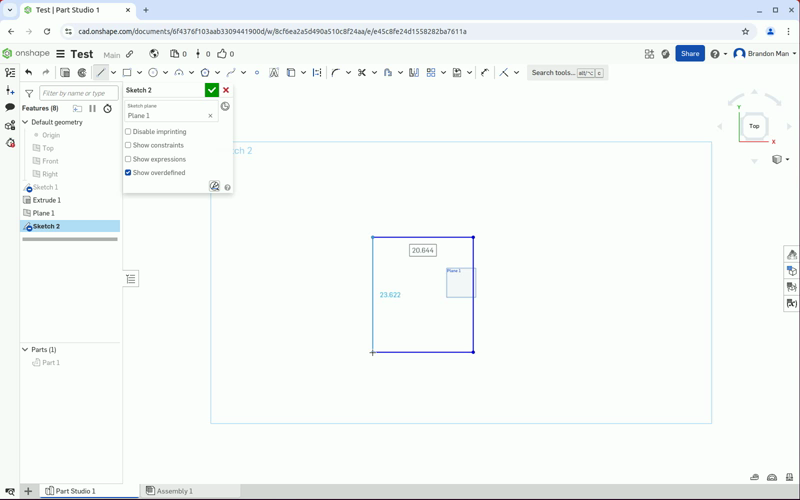
click(372, 352)
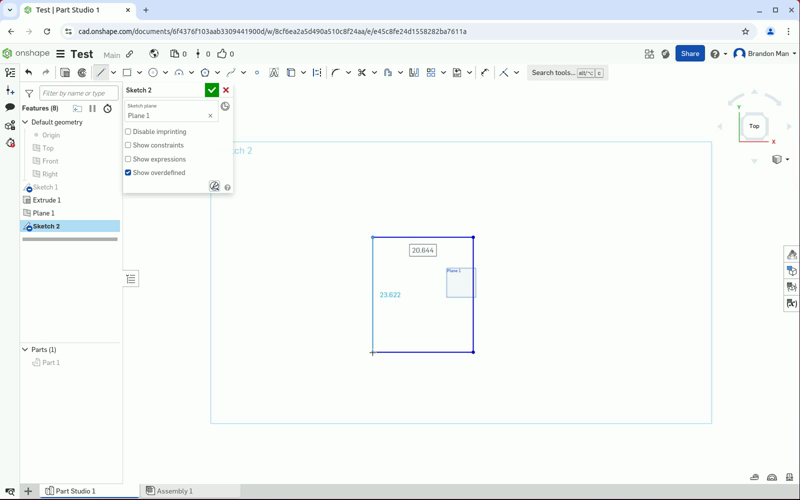
key(esc)
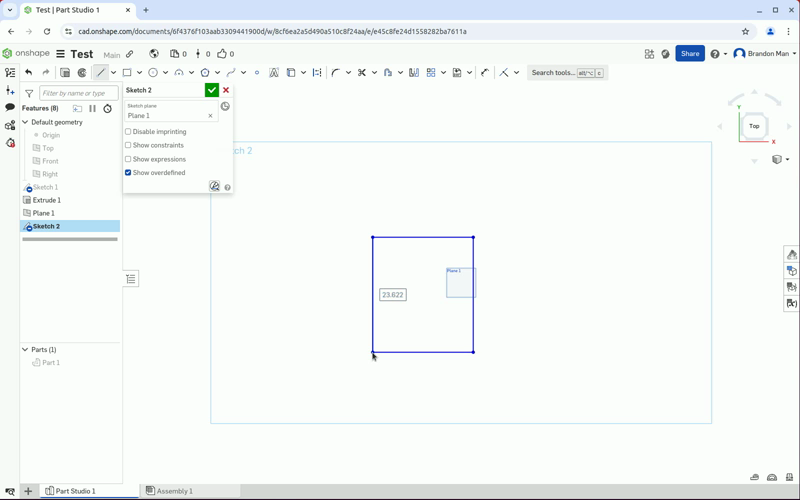
mouse_move(429, 334)
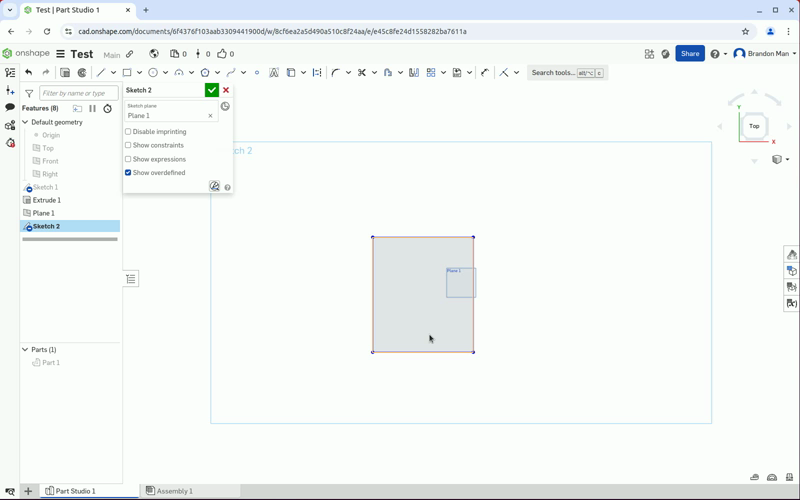
click(429, 334)
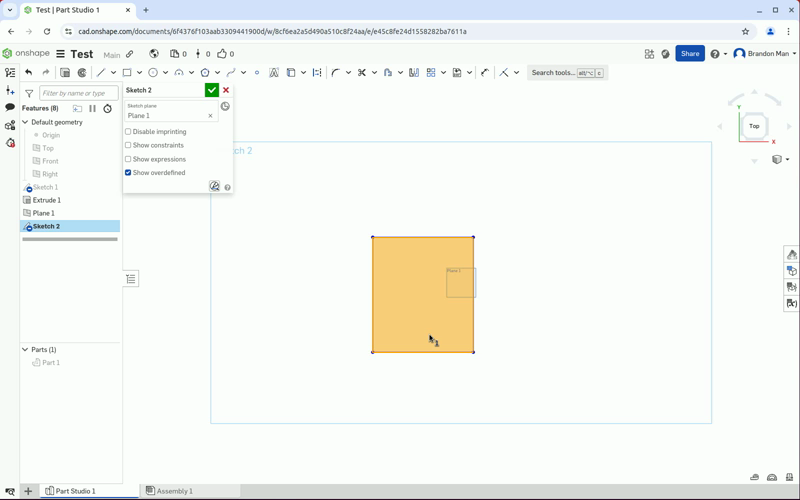
mouse_move(73, 352)
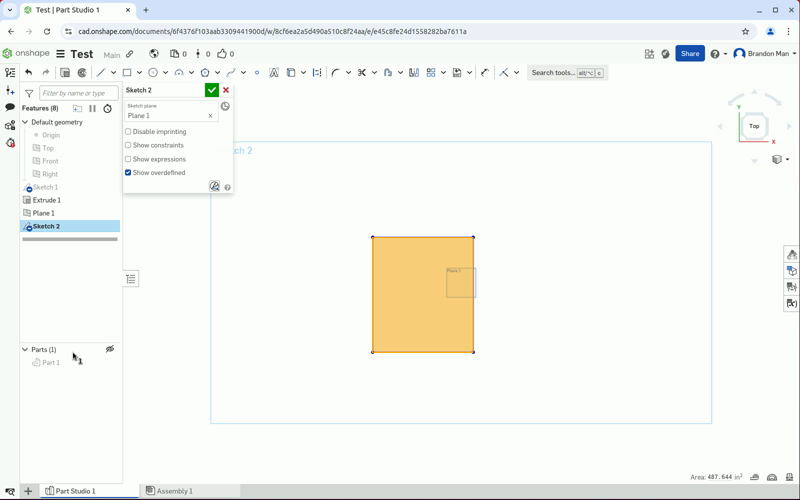
key(shift+y)
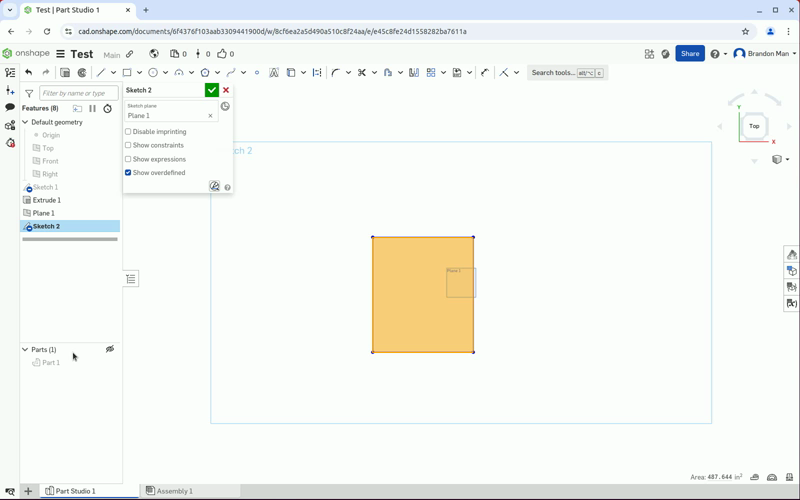
key(shift+e)
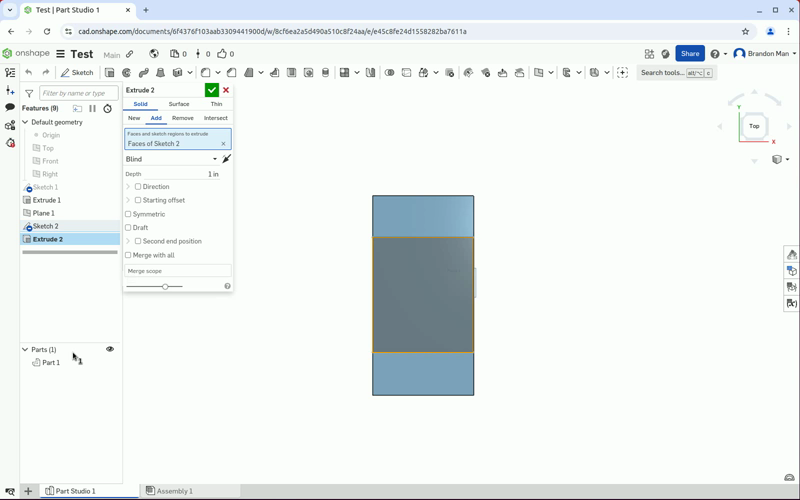
mouse_move(143, 106)
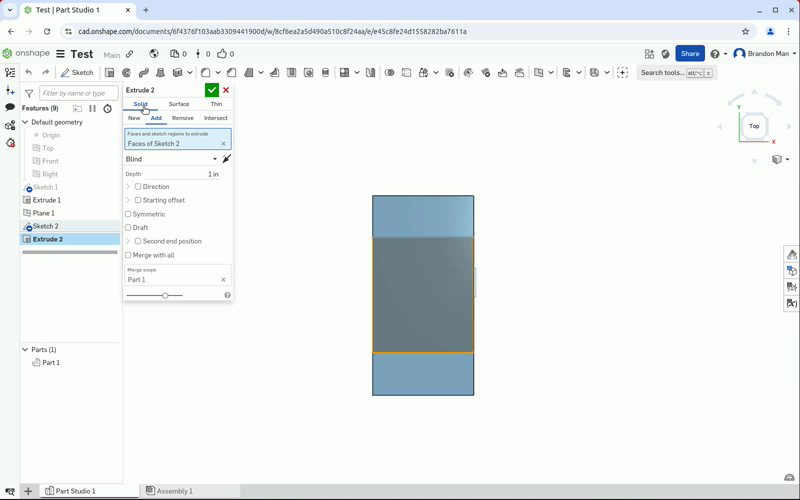
click(143, 106)
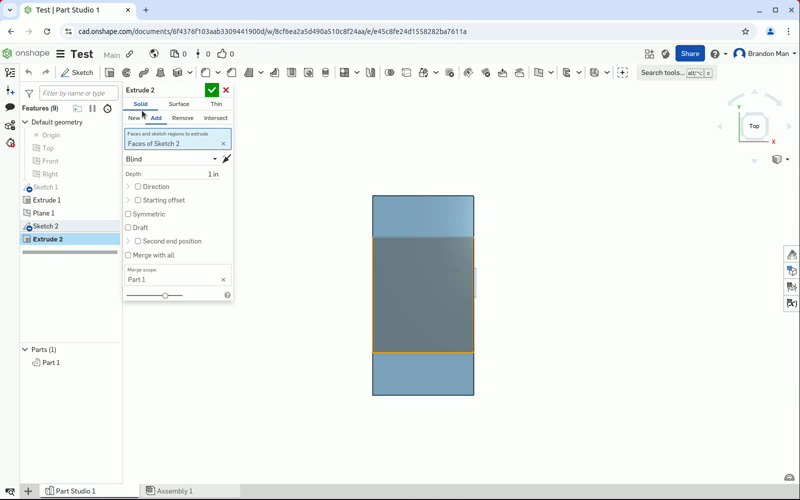
mouse_move(137, 120)
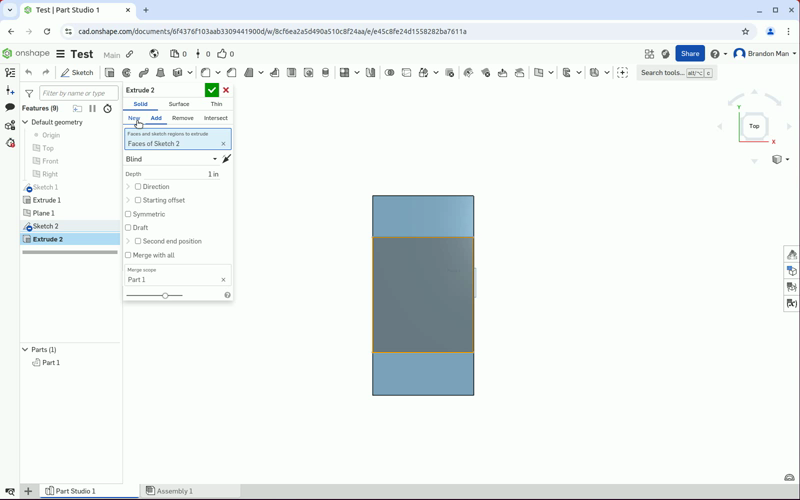
click(137, 120)
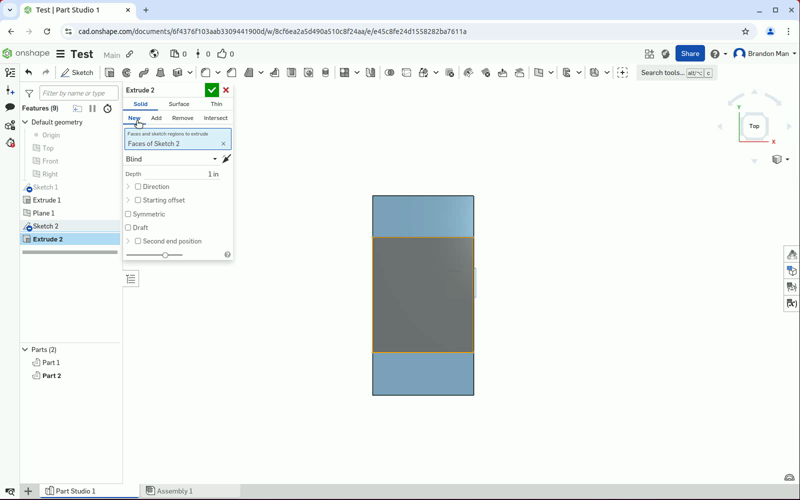
key(tab, 4)
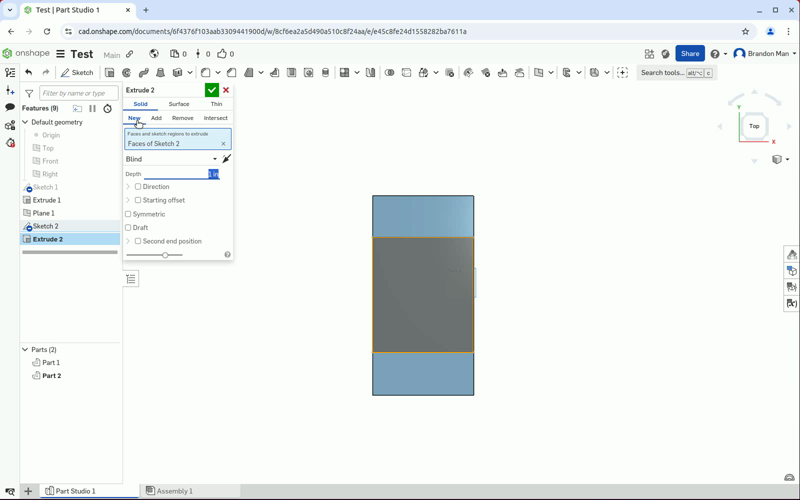
text(8.906)
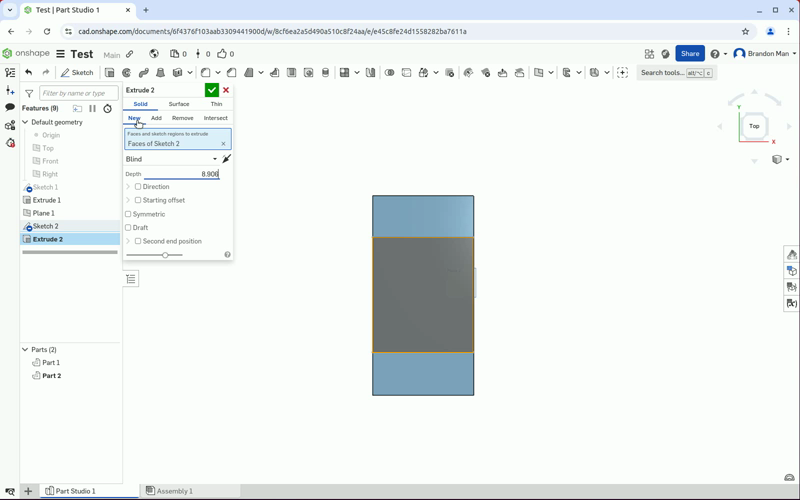
key(enter)
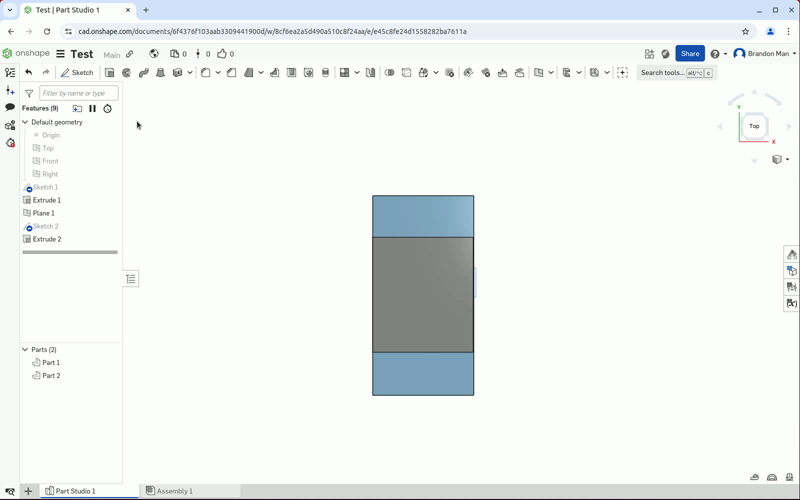
key(shift+h)
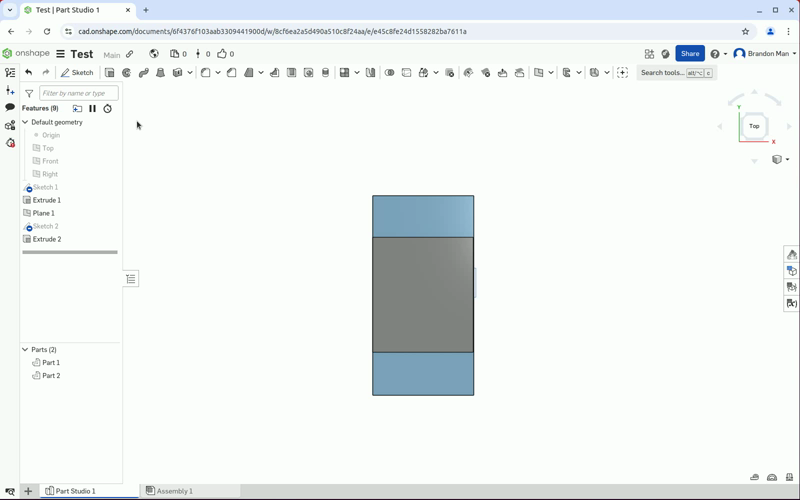
key(shift+h)
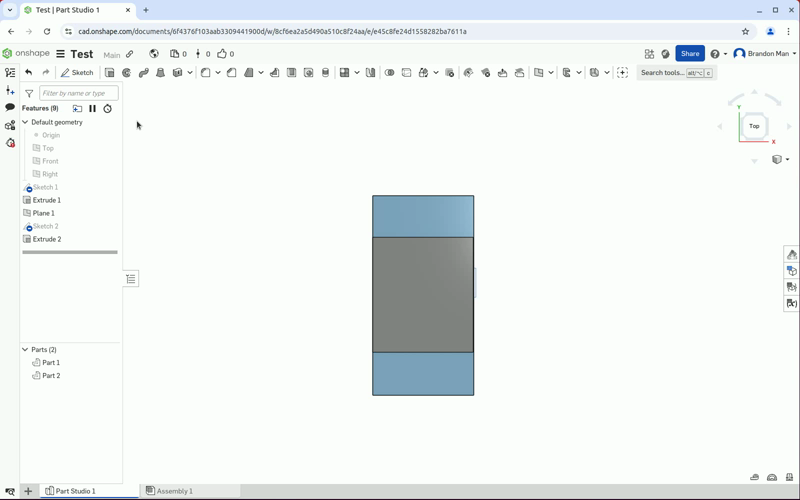
mouse_move(73, 189)
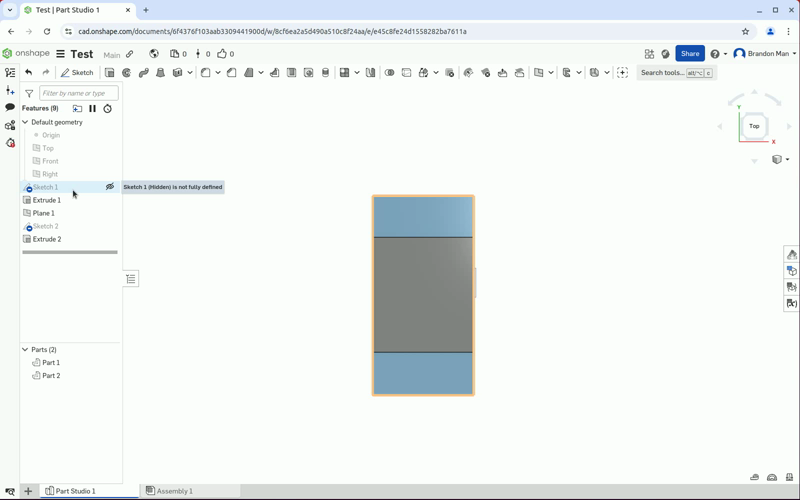
click(73, 189)
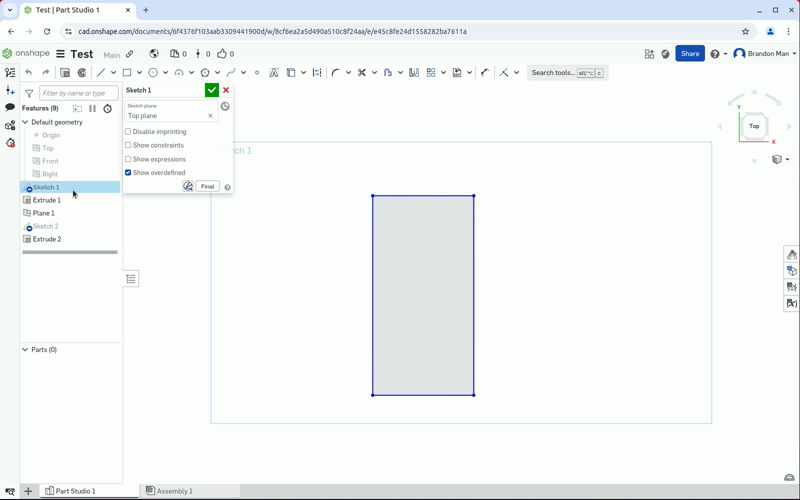
mouse_move(229, 92)
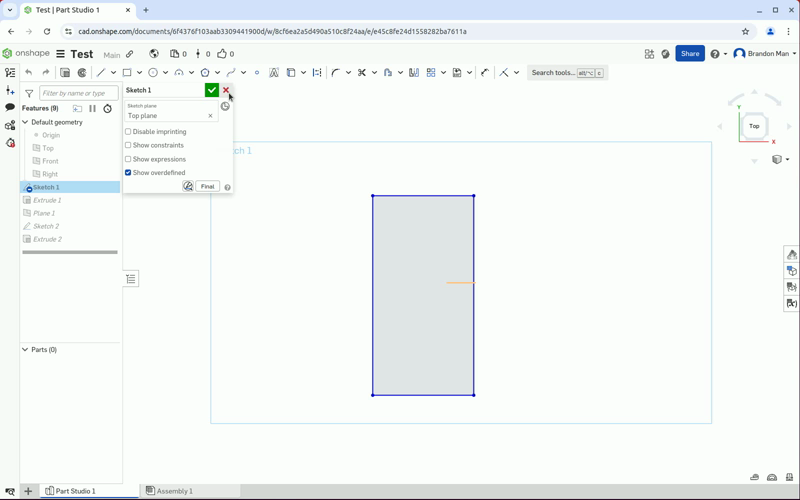
click(229, 92)
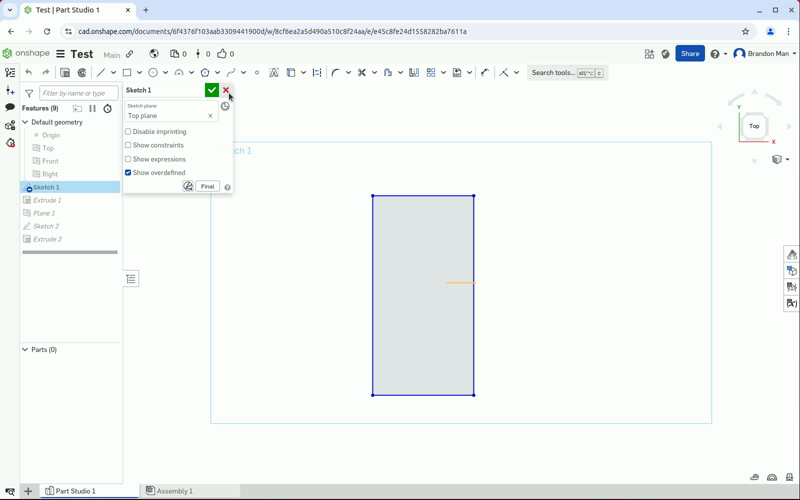
key(shift+s)
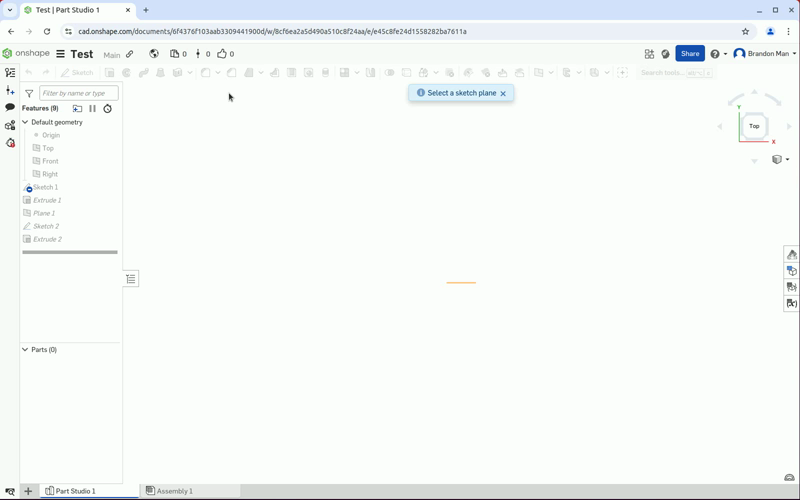
mouse_move(73, 215)
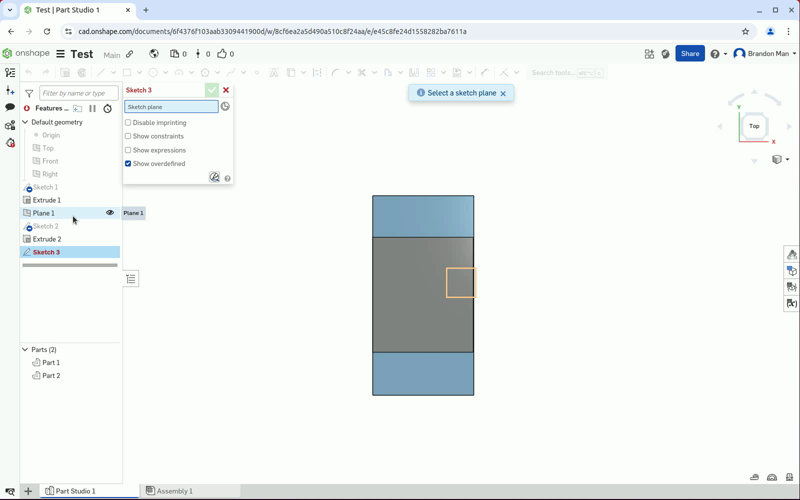
click(73, 215)
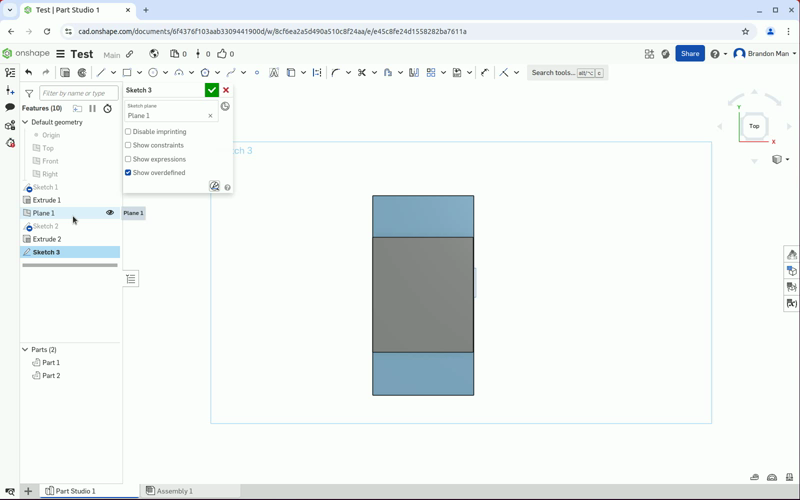
mouse_move(73, 352)
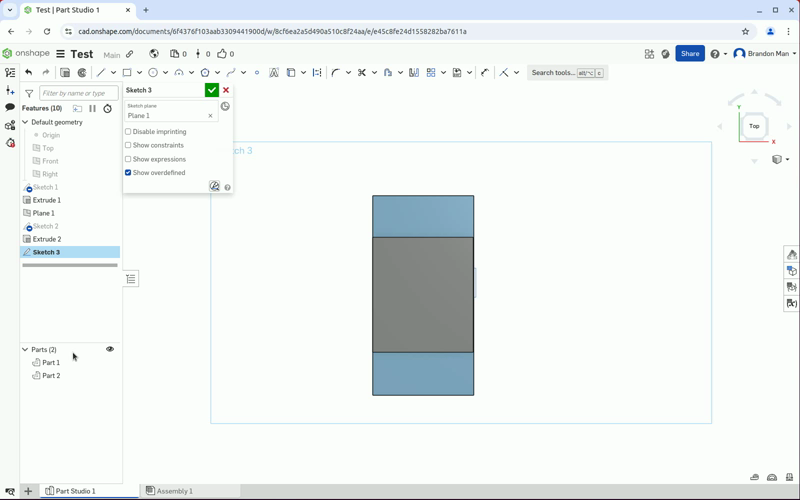
key(y)
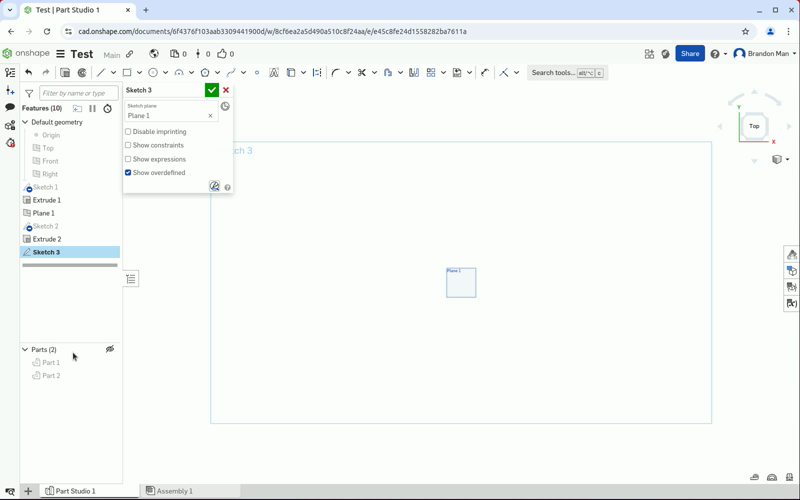
key(l)
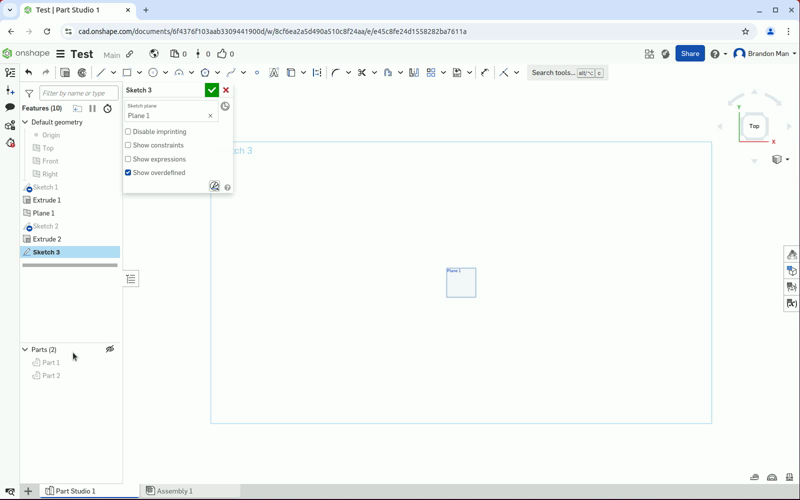
key_down(shift)
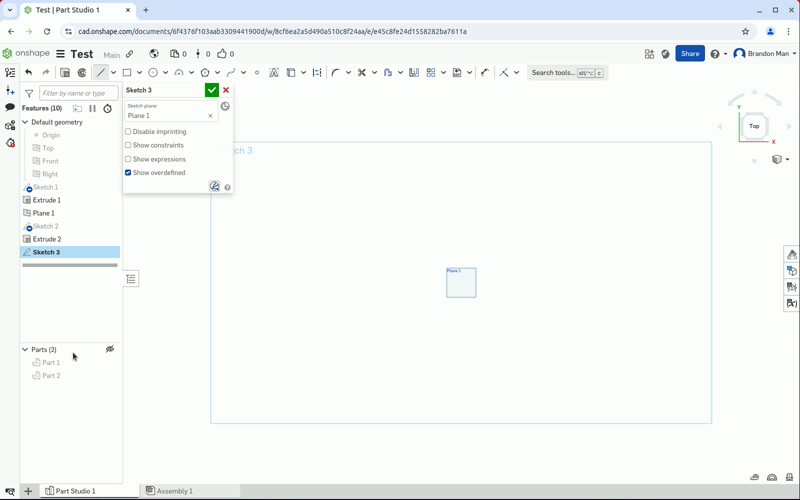
mouse_move(458, 395)
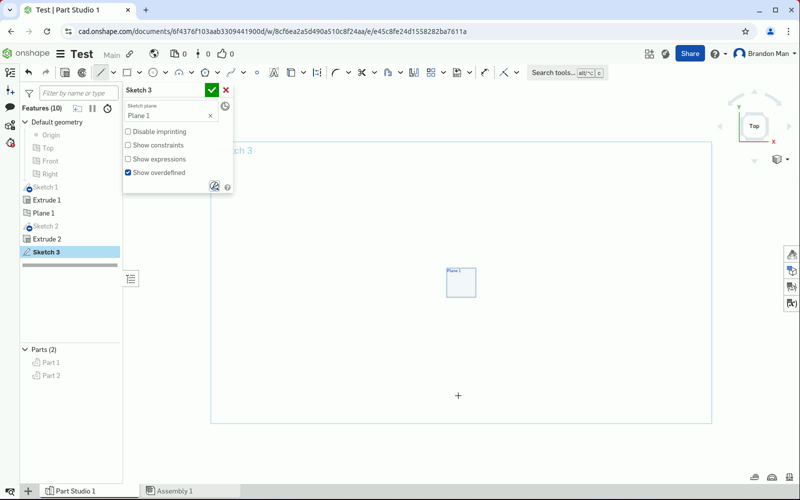
click(458, 395)
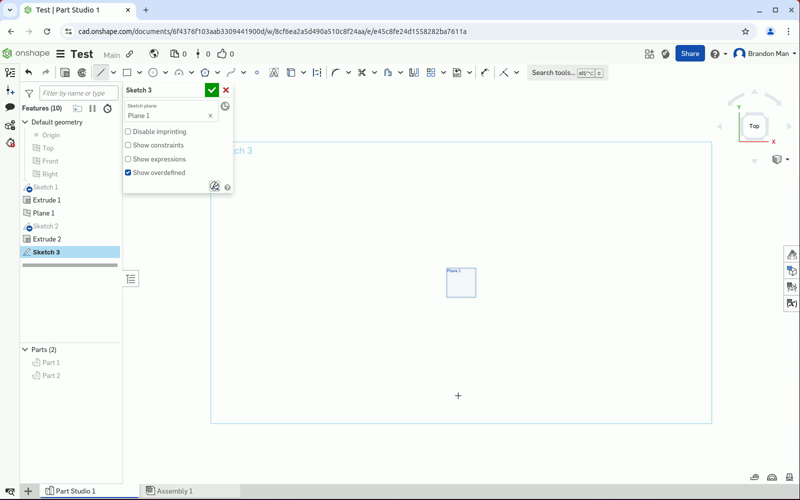
key_up(shift)
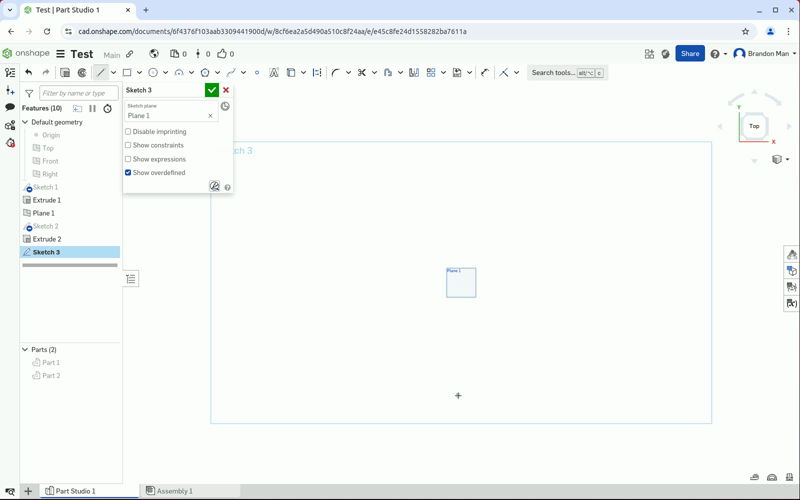
key_down(shift)
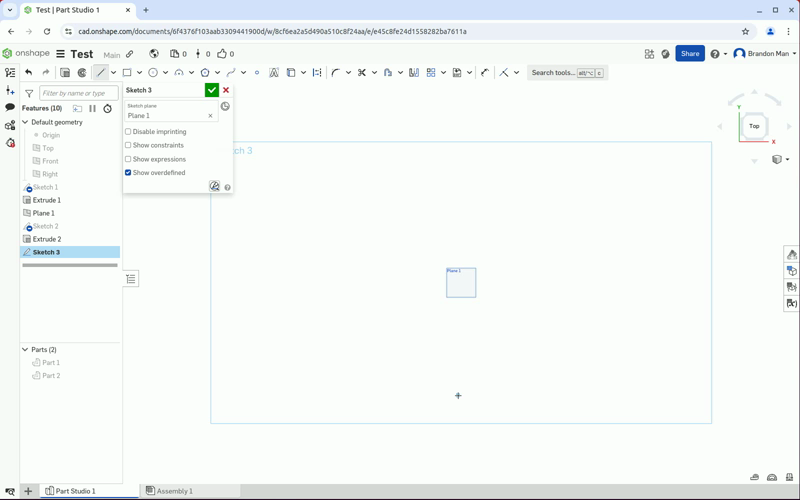
mouse_move(488, 395)
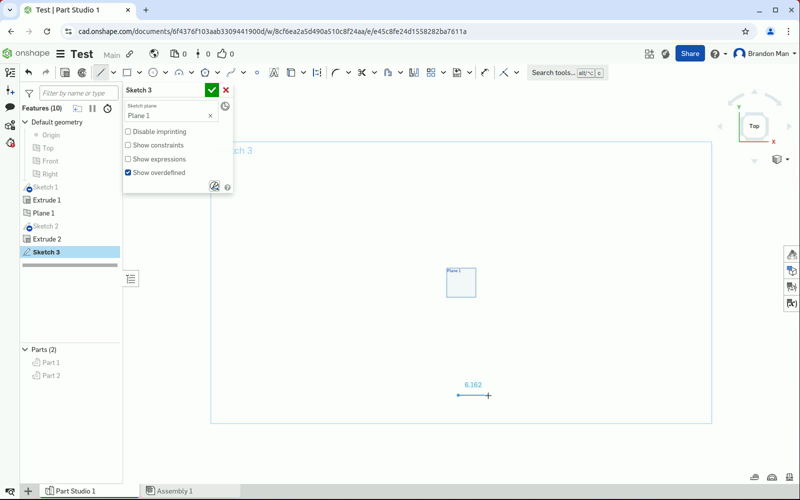
mouse_move(473, 395)
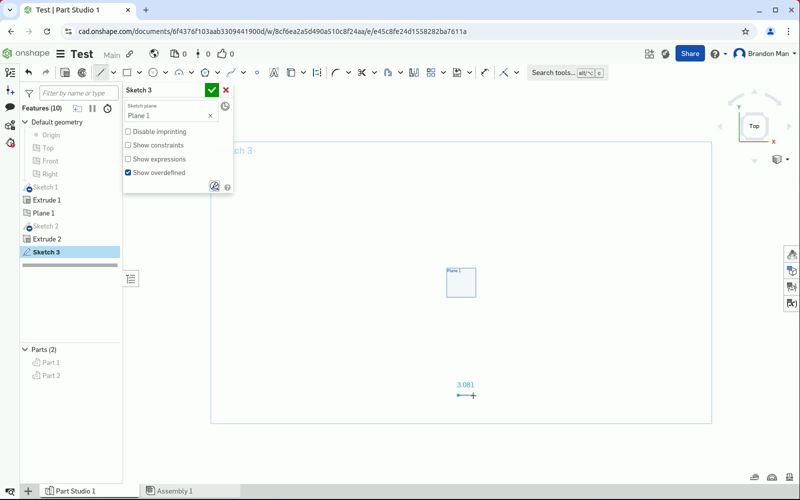
click(473, 395)
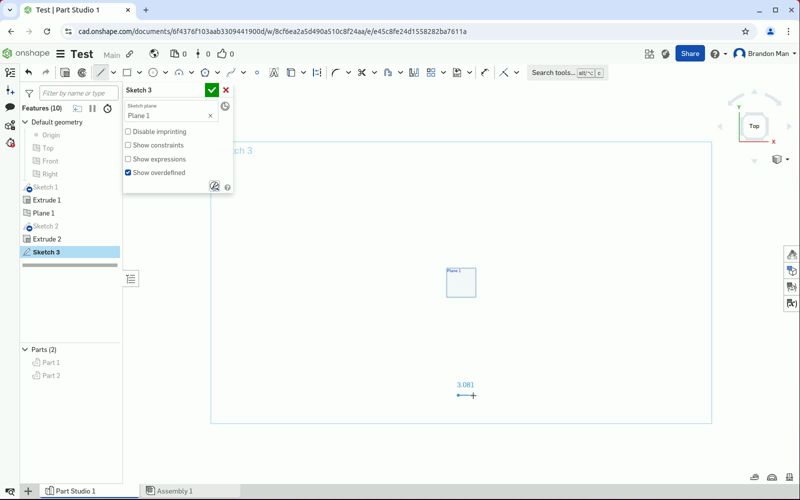
key_up(shift)
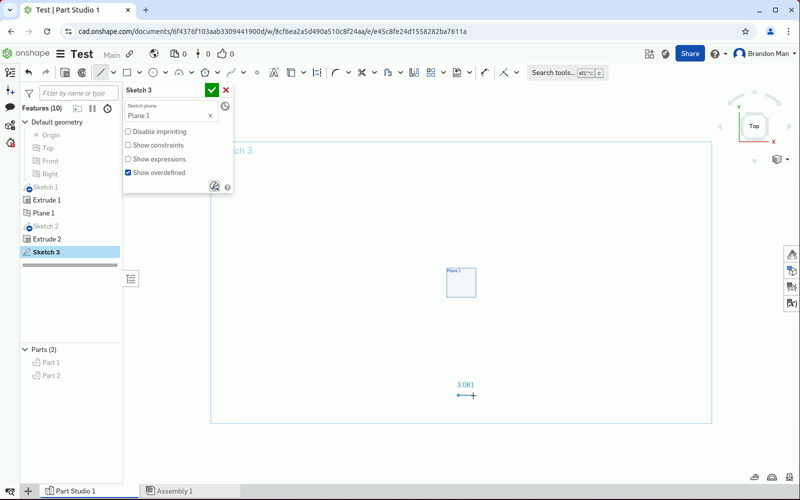
key_down(shift)
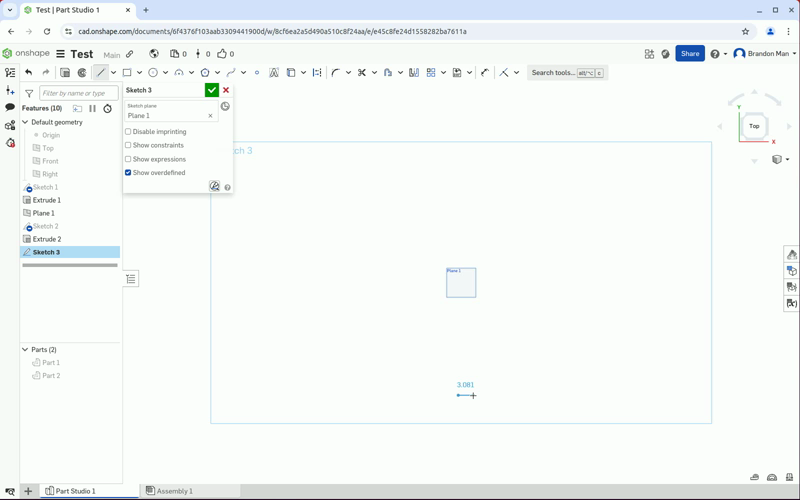
mouse_move(503, 395)
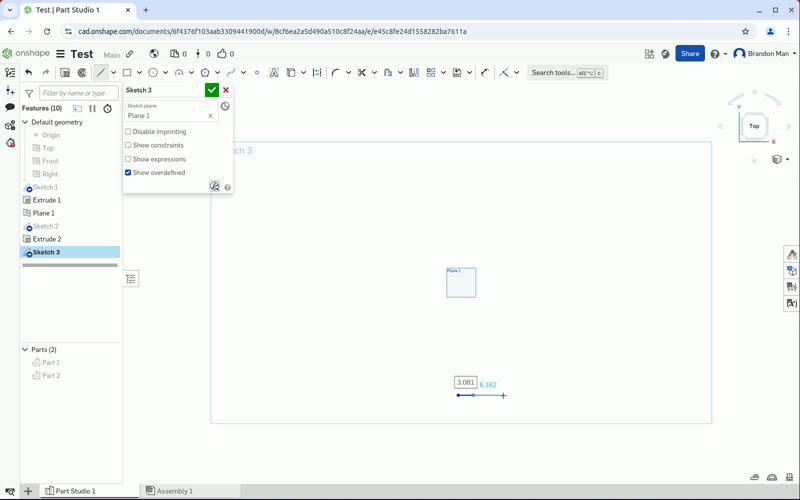
mouse_move(473, 351)
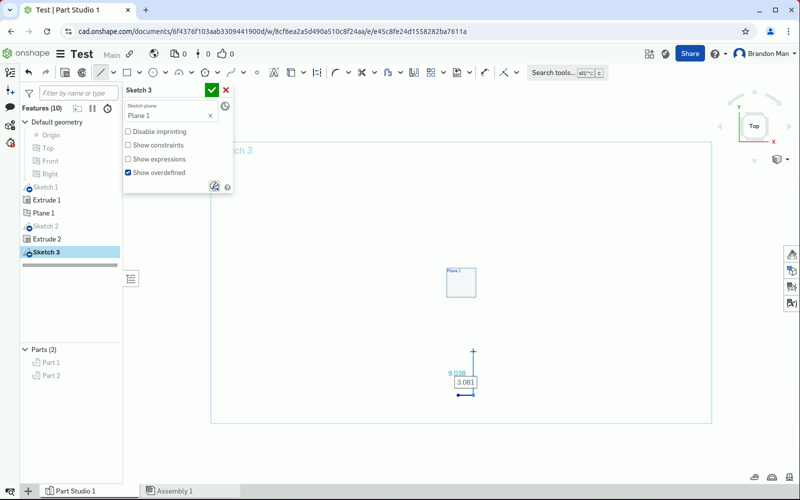
click(473, 351)
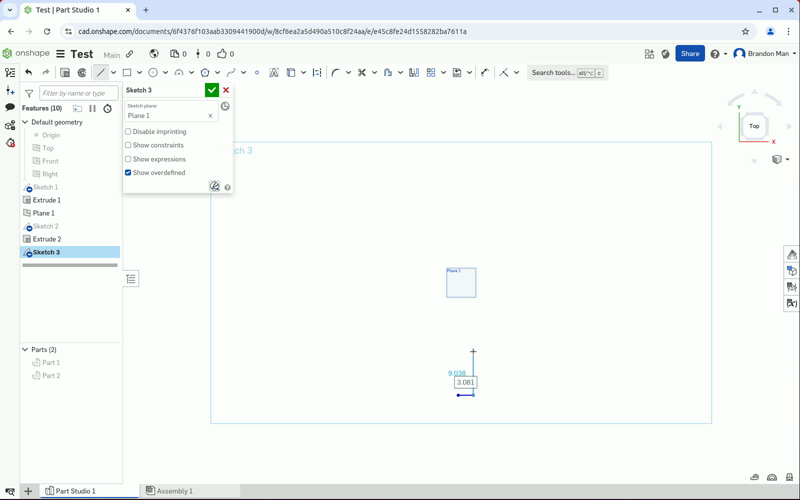
key_up(shift)
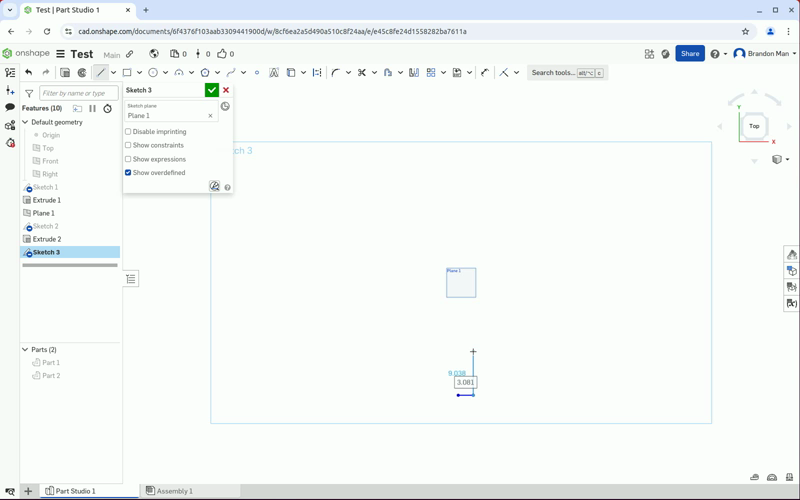
key_down(shift)
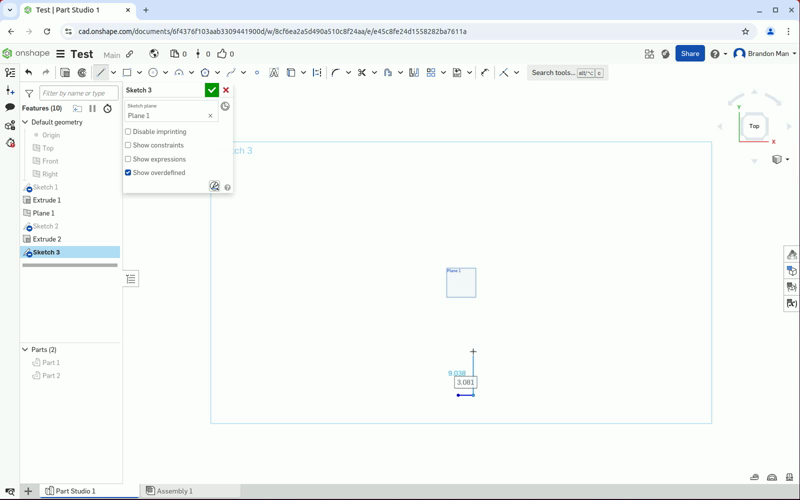
mouse_move(503, 351)
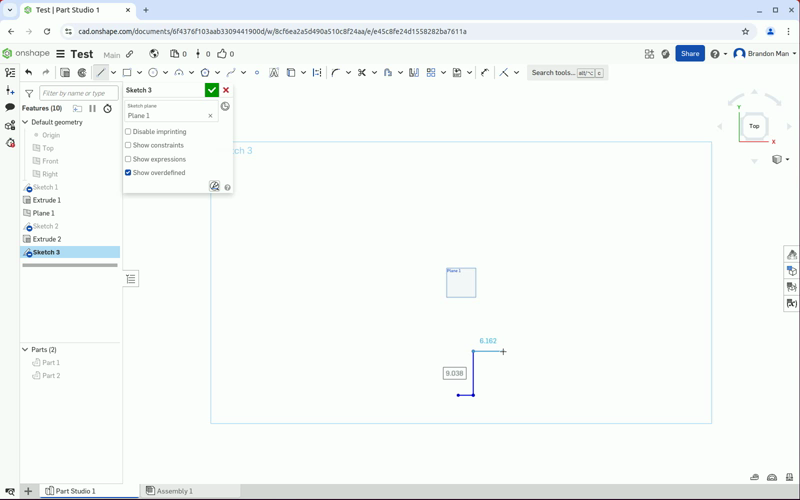
mouse_move(458, 351)
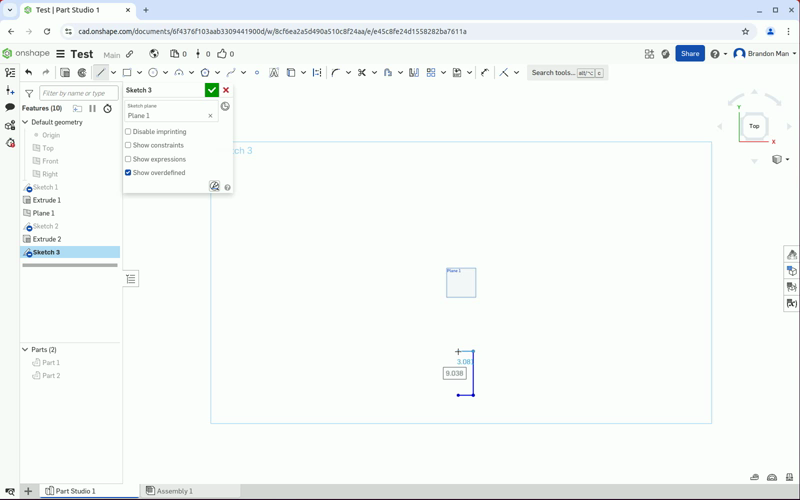
click(458, 351)
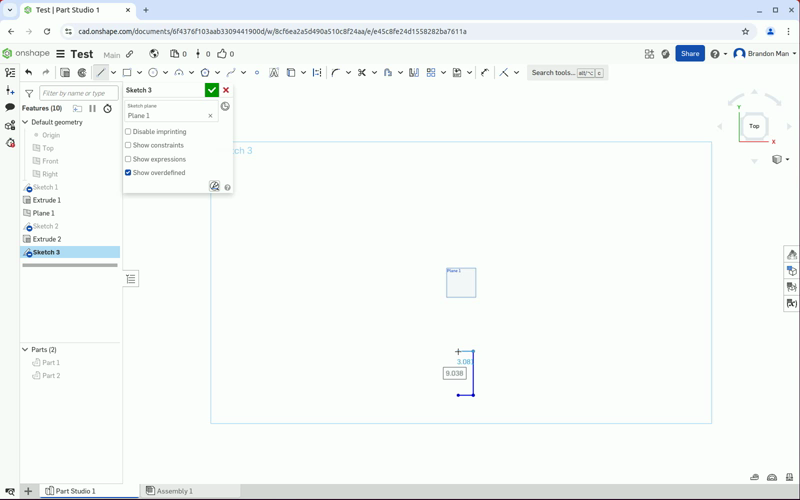
key_up(shift)
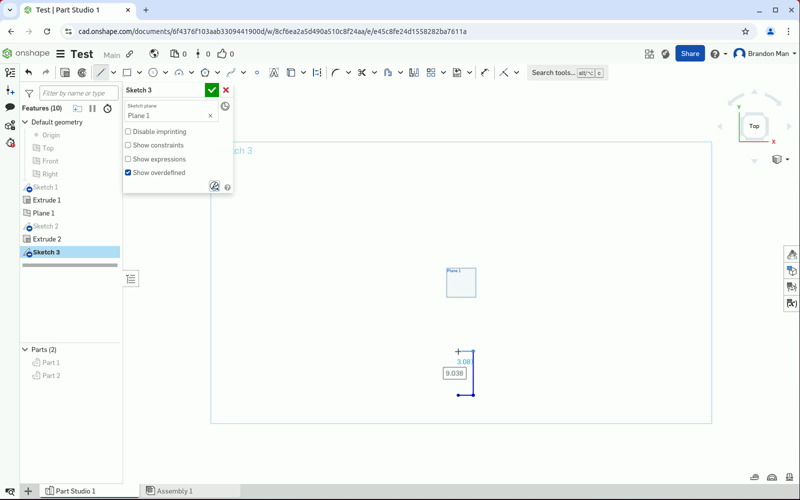
mouse_move(488, 351)
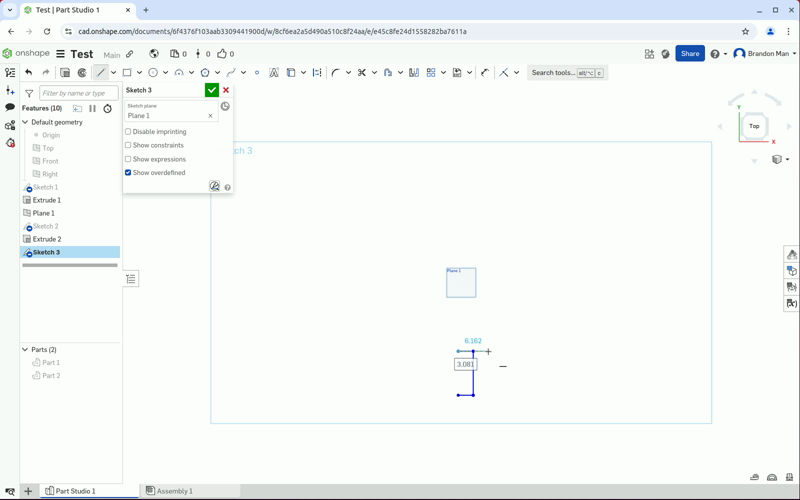
key_down(shift)
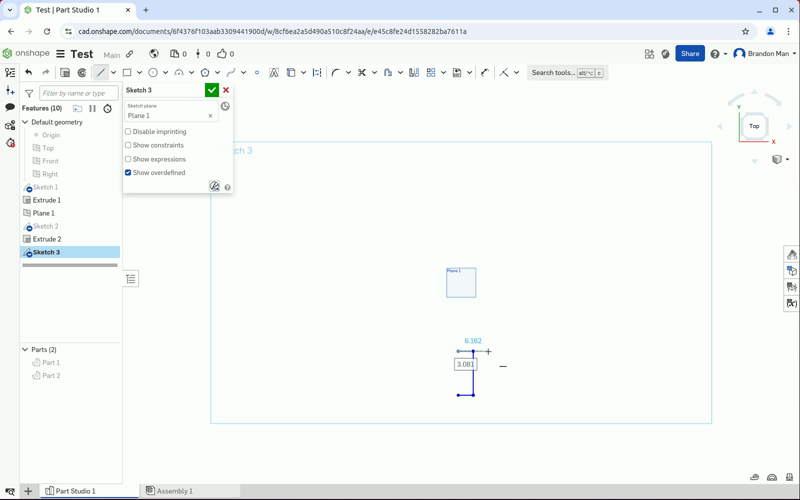
mouse_move(458, 395)
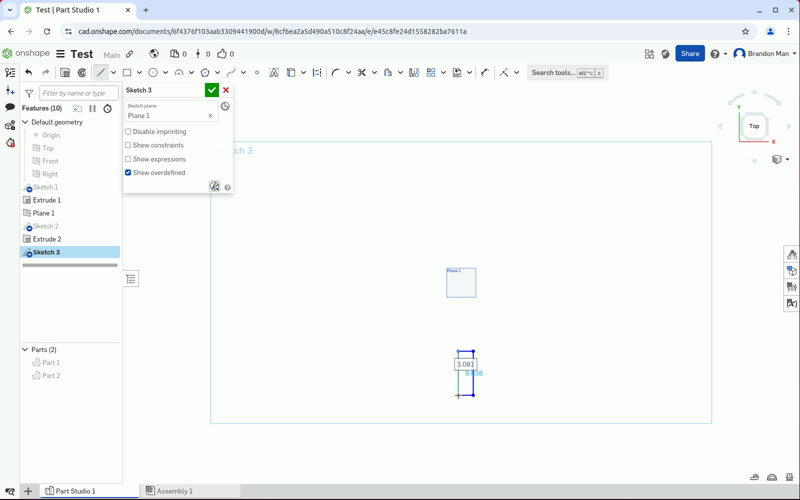
key_up(shift)
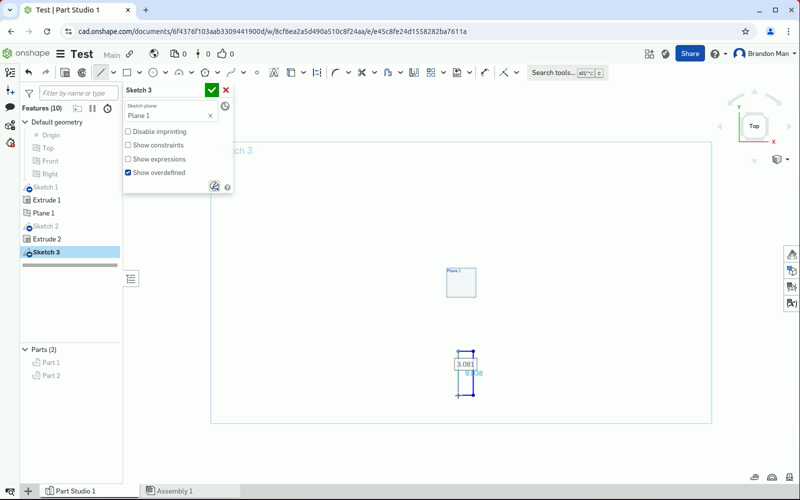
click(458, 395)
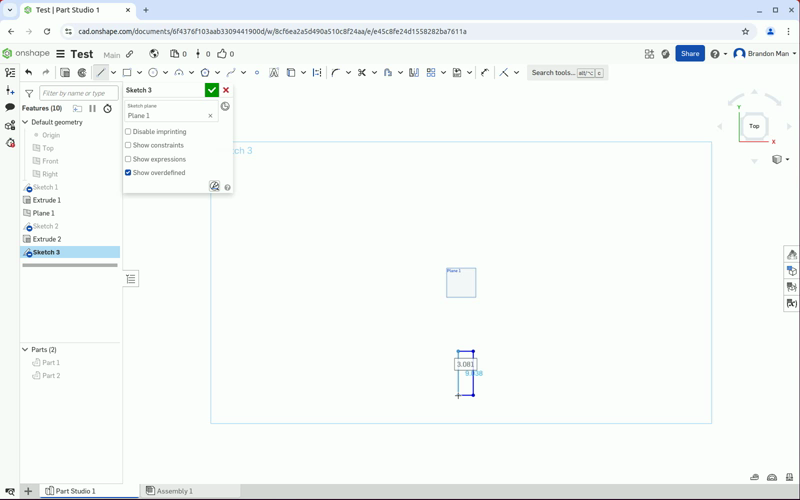
key(esc)
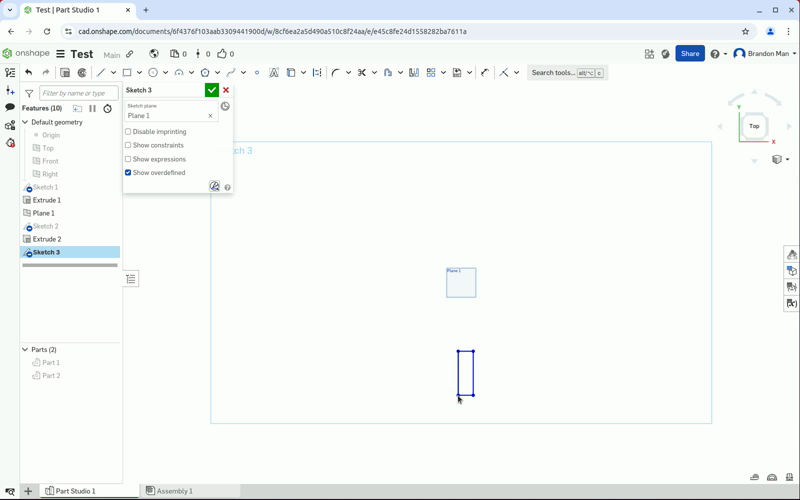
mouse_move(468, 375)
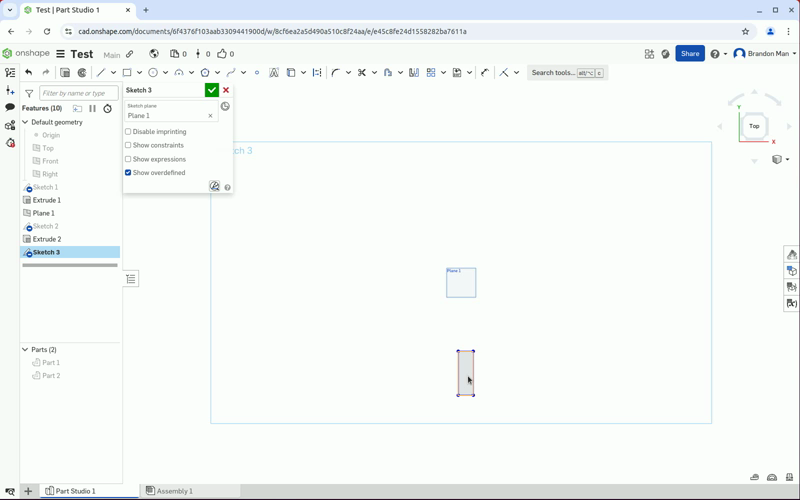
scroll(6)
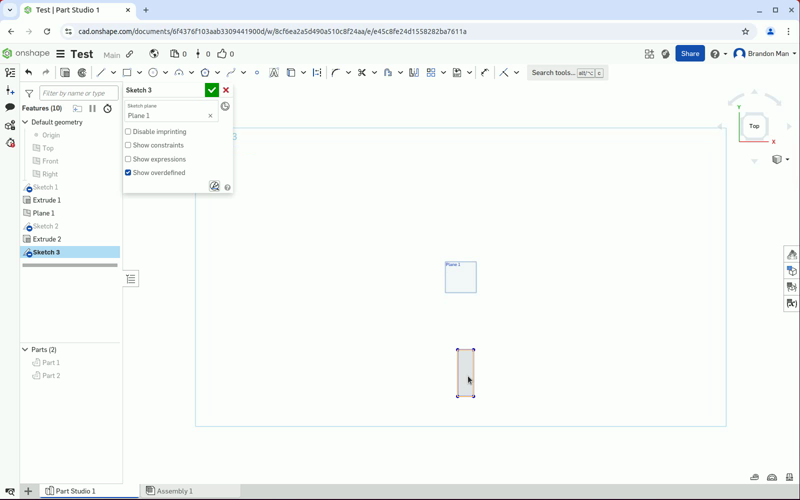
scroll(6)
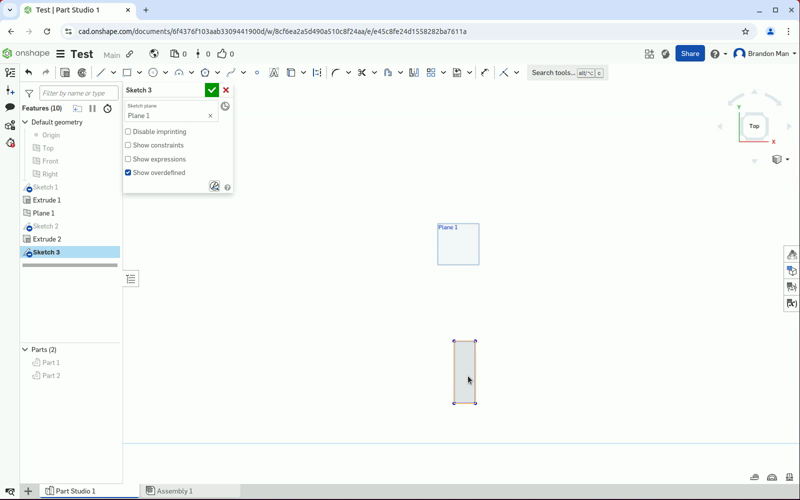
scroll(6)
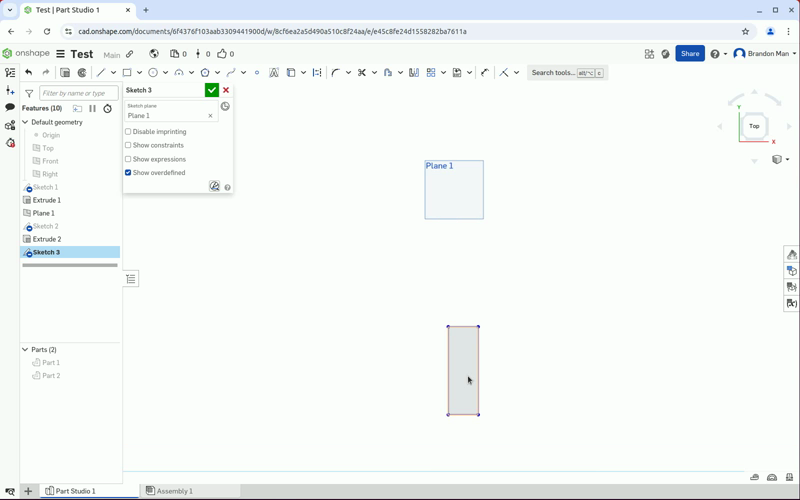
scroll(6)
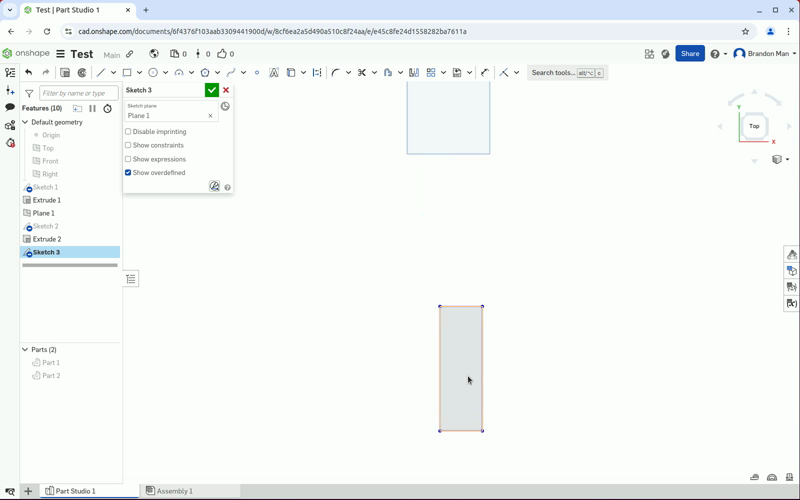
scroll(6)
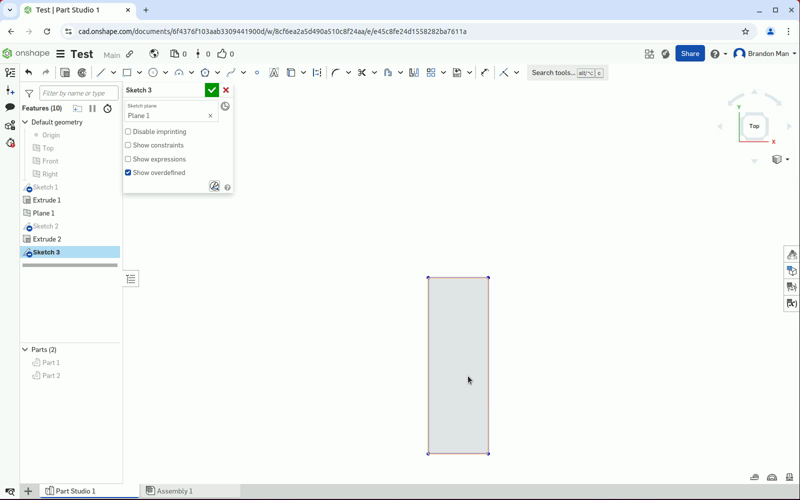
scroll(6)
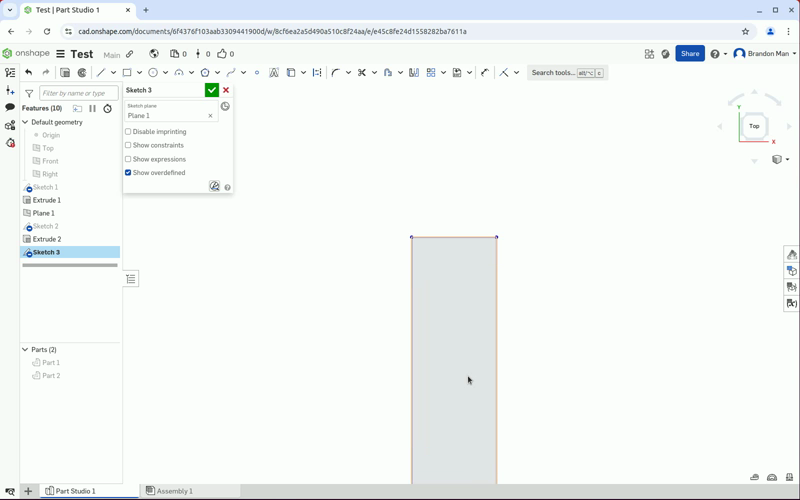
scroll(6)
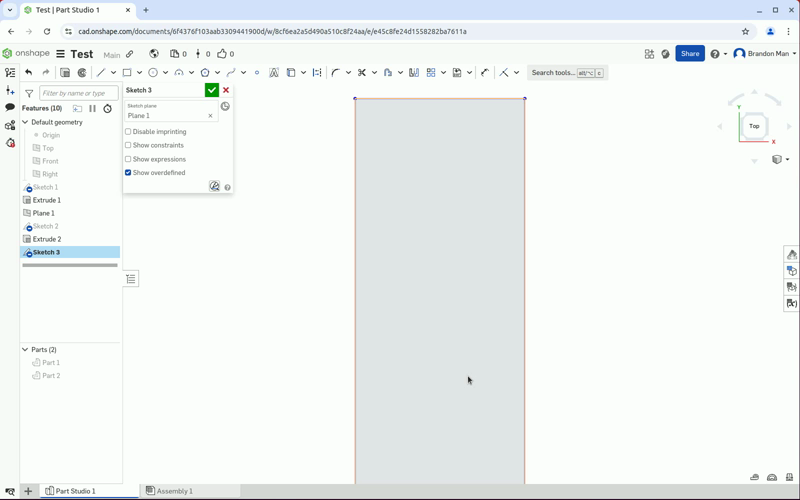
click(468, 375)
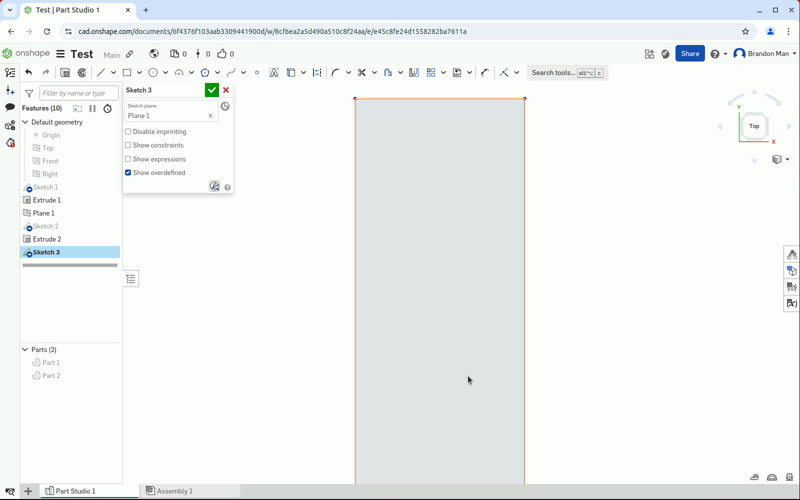
scroll(-6)
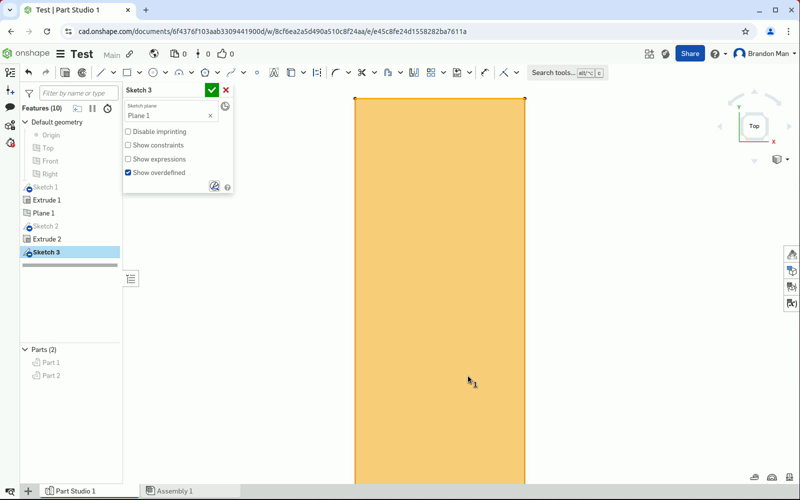
scroll(-6)
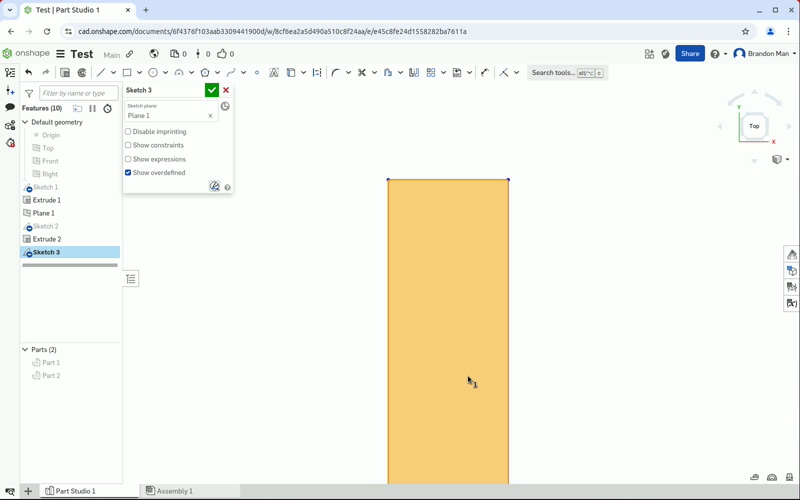
scroll(-6)
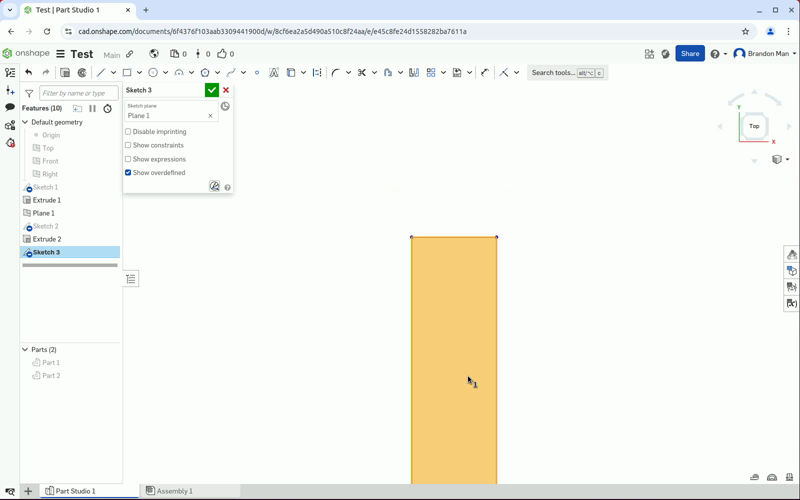
scroll(-6)
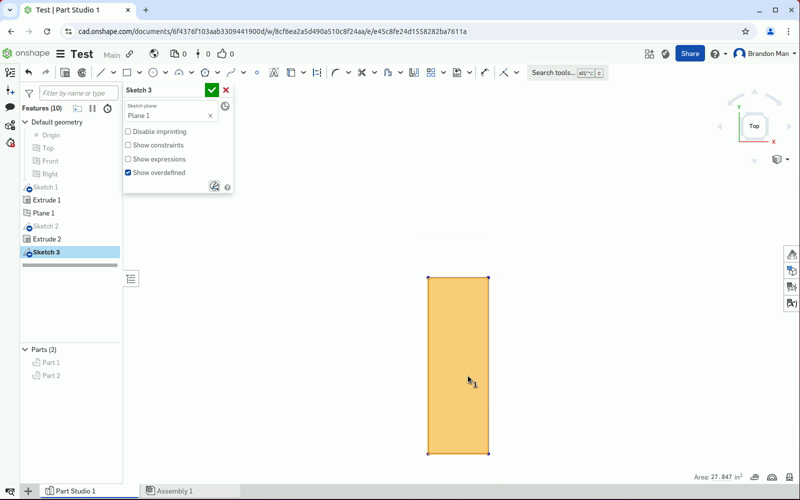
scroll(-6)
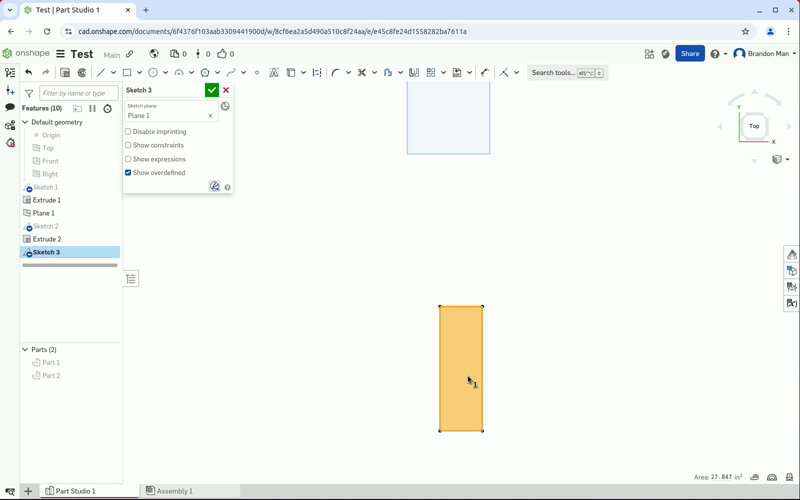
scroll(-6)
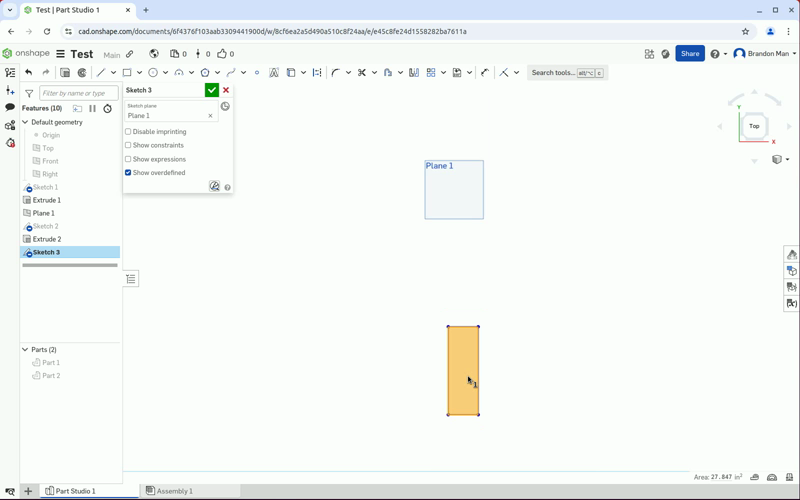
scroll(-6)
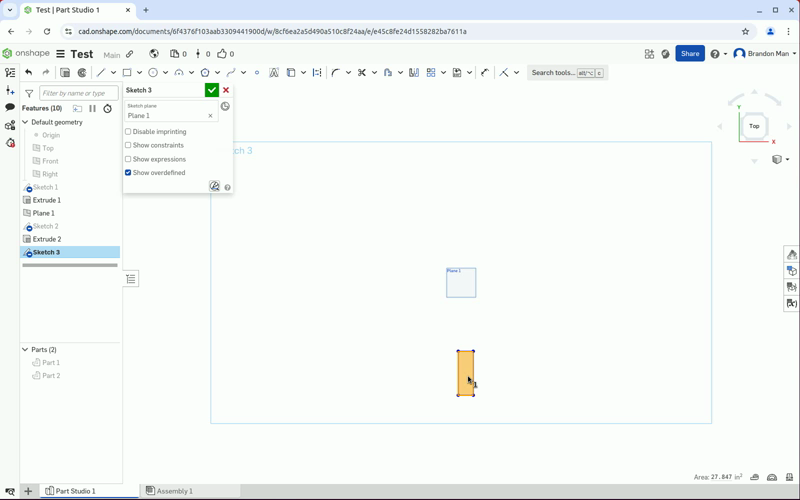
mouse_move(73, 352)
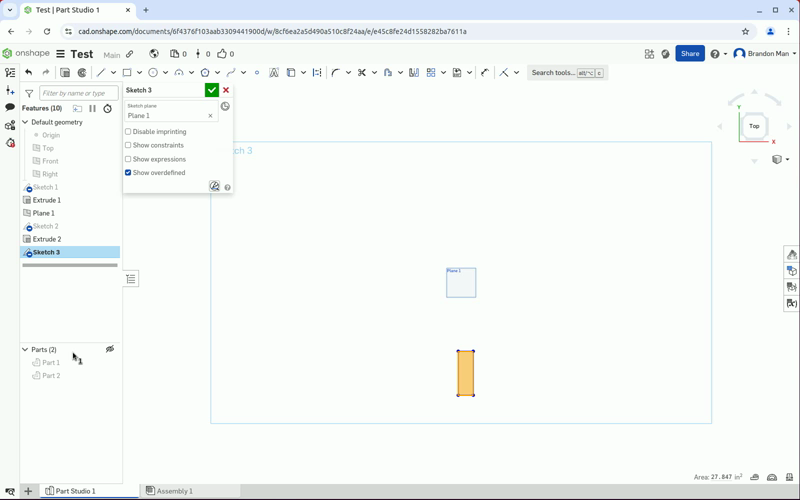
key(shift+y)
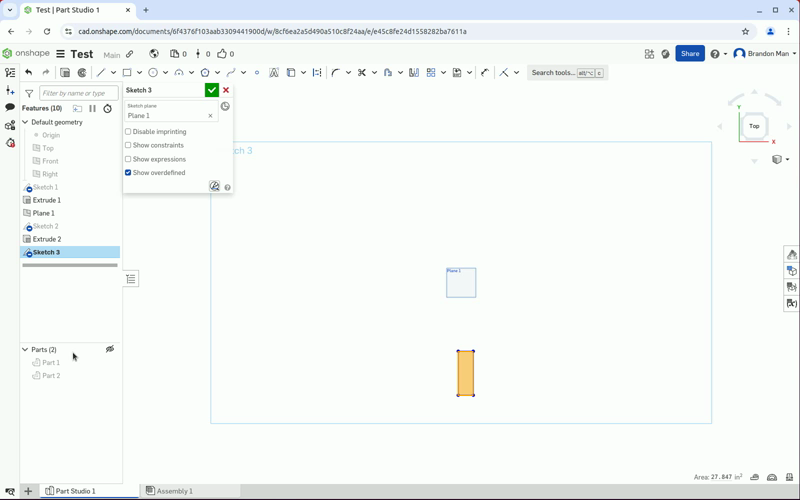
key(shift+e)
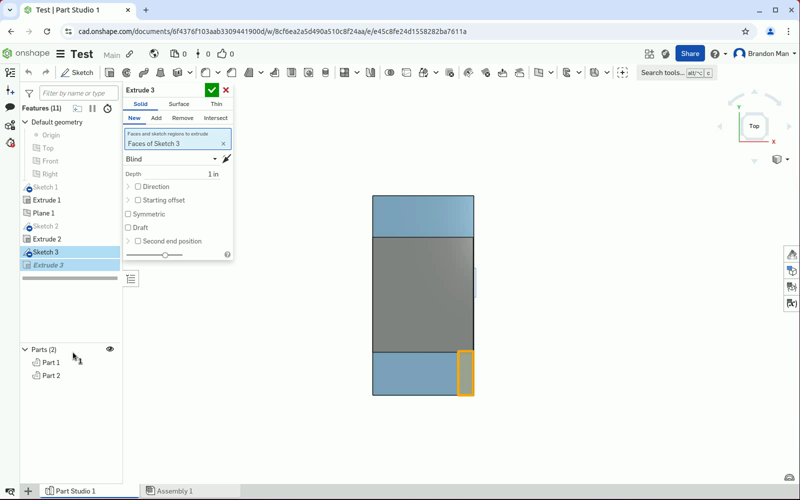
mouse_move(143, 106)
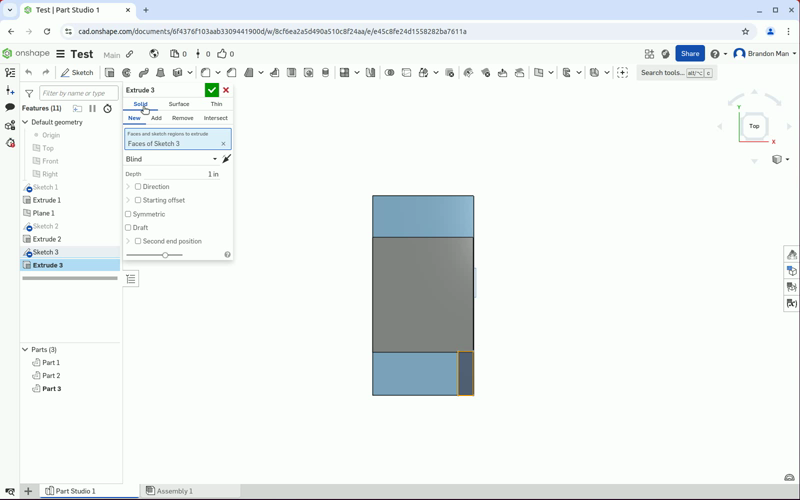
click(143, 106)
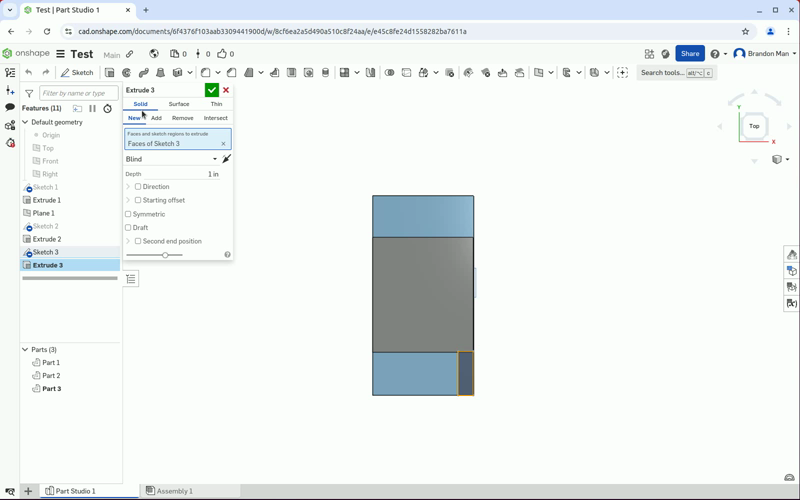
mouse_move(137, 120)
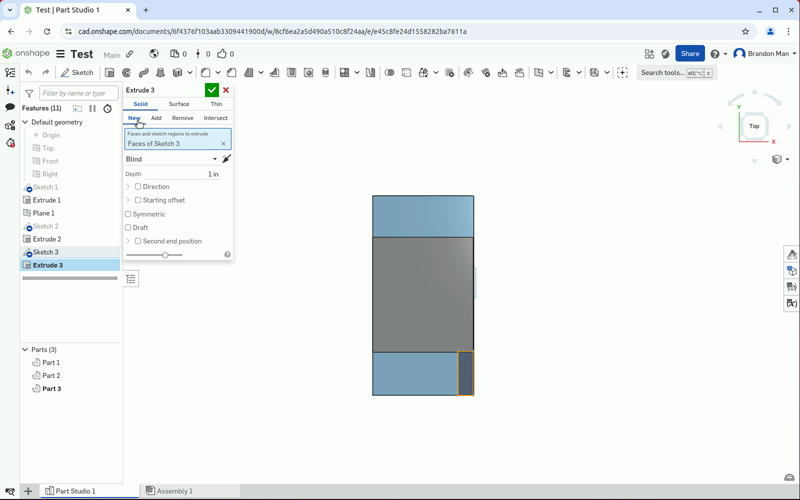
click(137, 120)
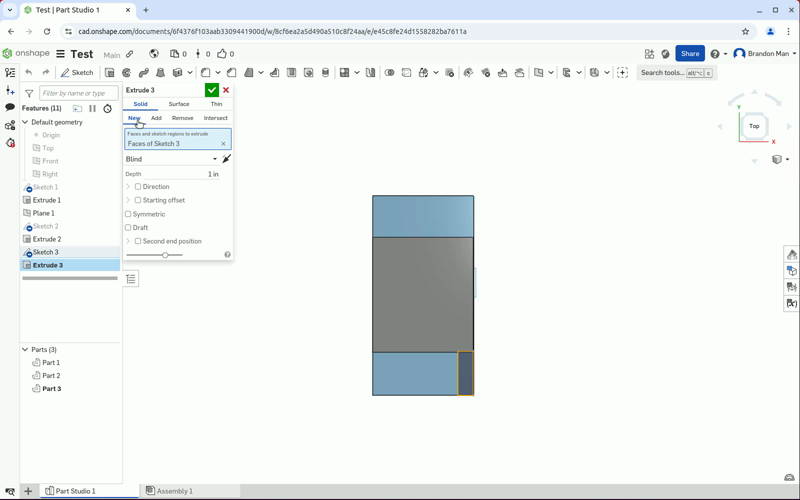
key(tab, 4)
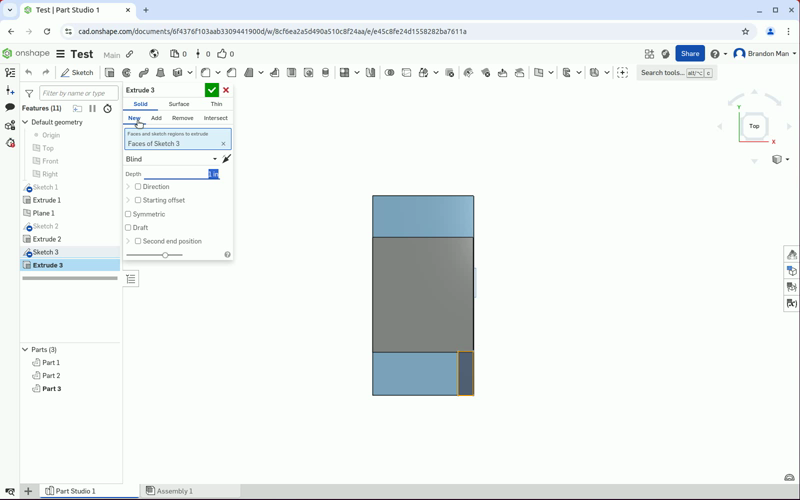
text(8.906)
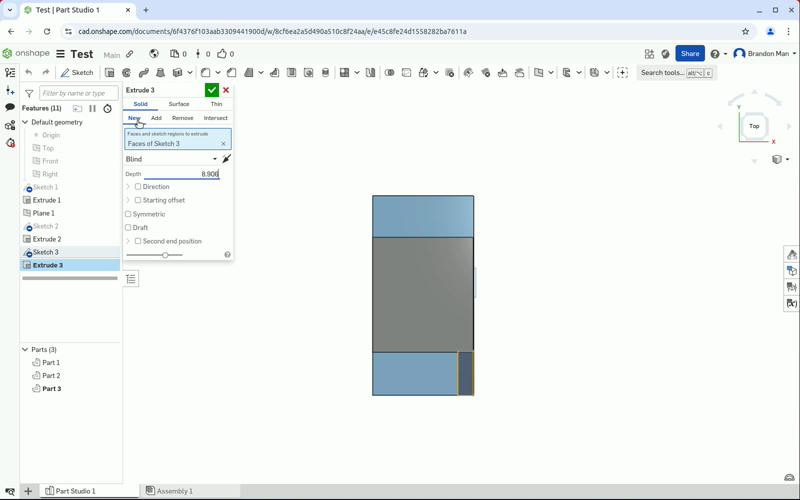
key(enter)
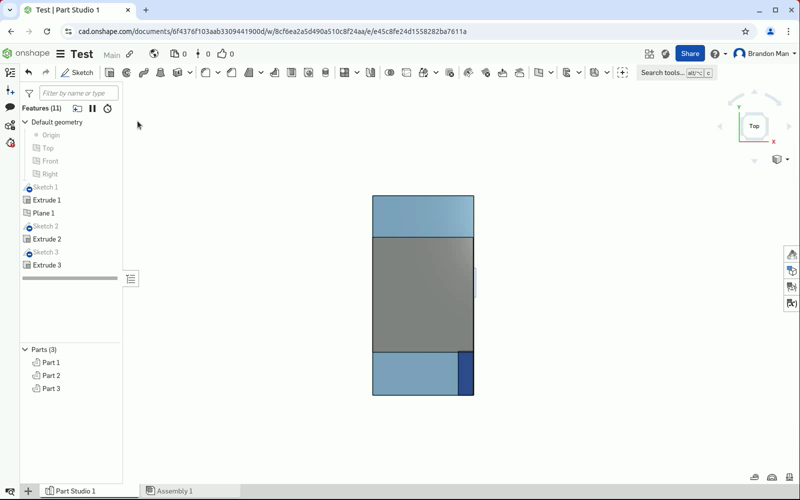
key(shift+h)
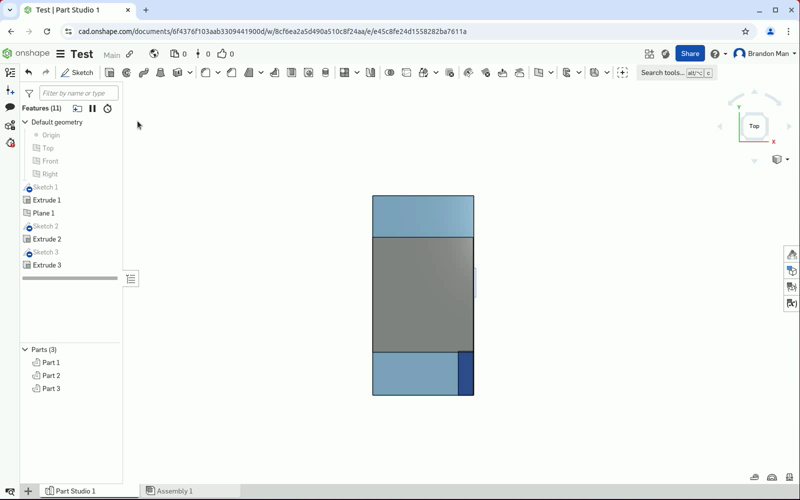
key(shift+h)
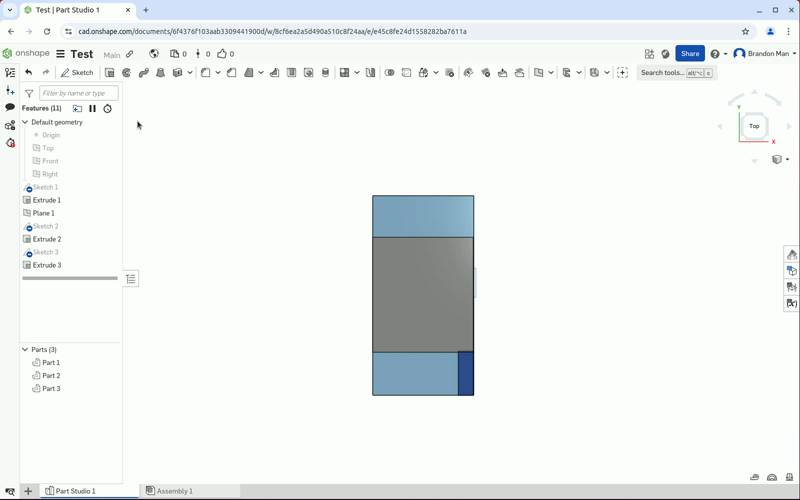
mouse_move(73, 189)
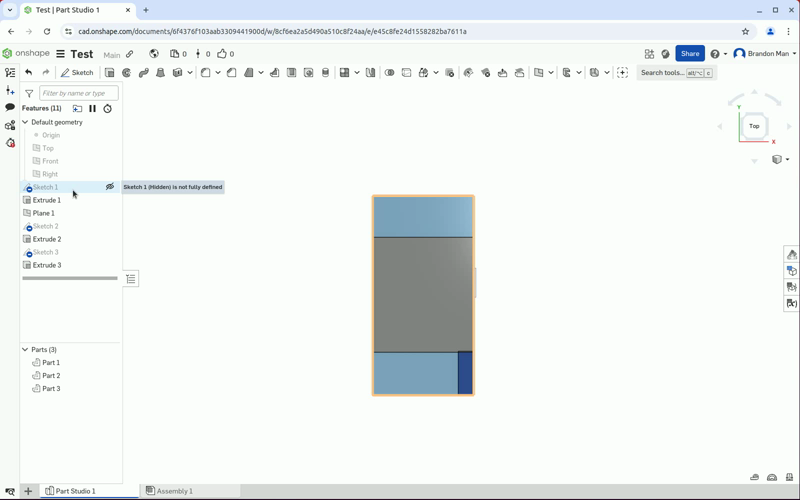
click(73, 189)
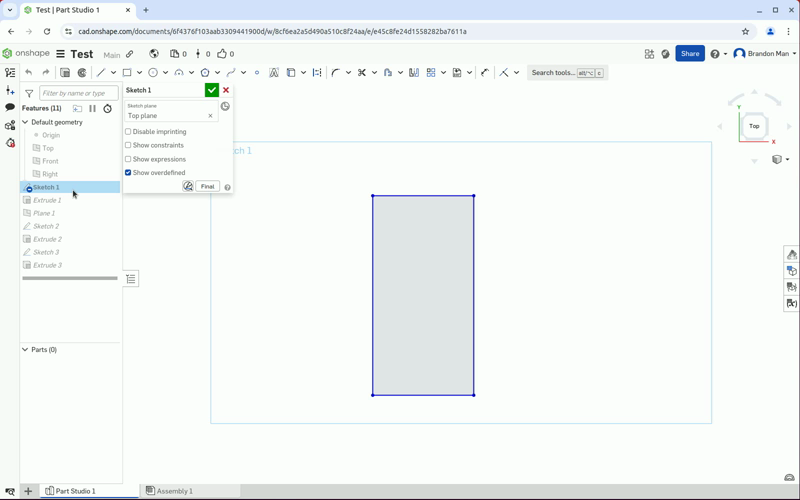
mouse_move(229, 92)
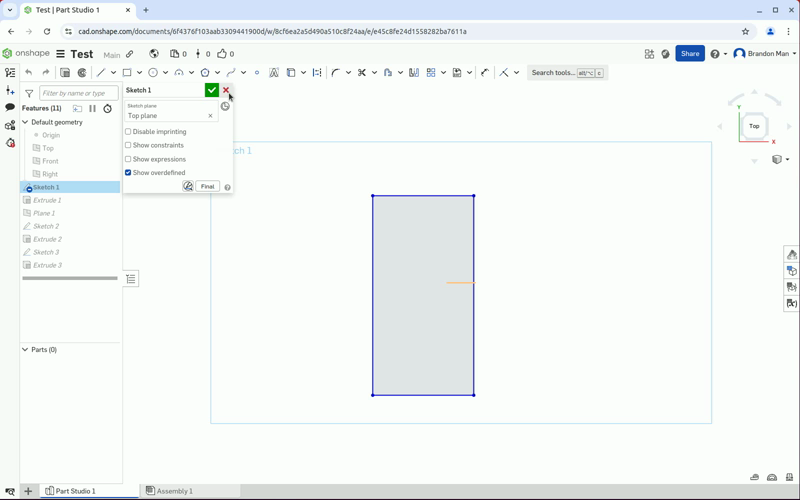
click(229, 92)
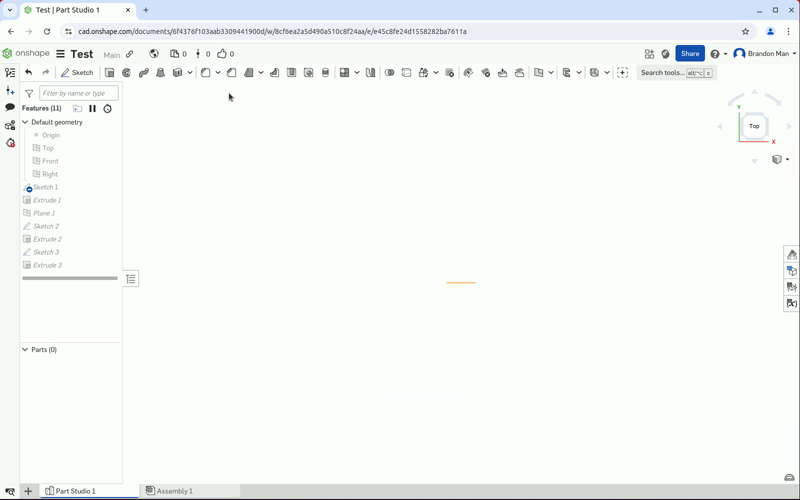
key(shift+s)
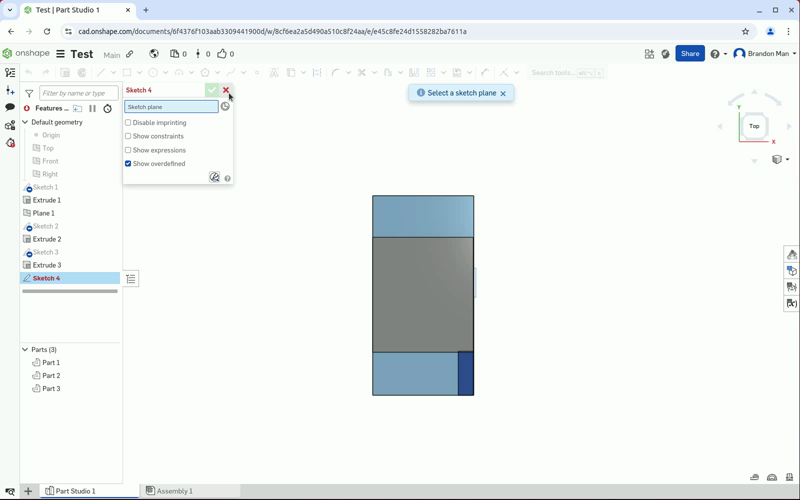
mouse_move(73, 215)
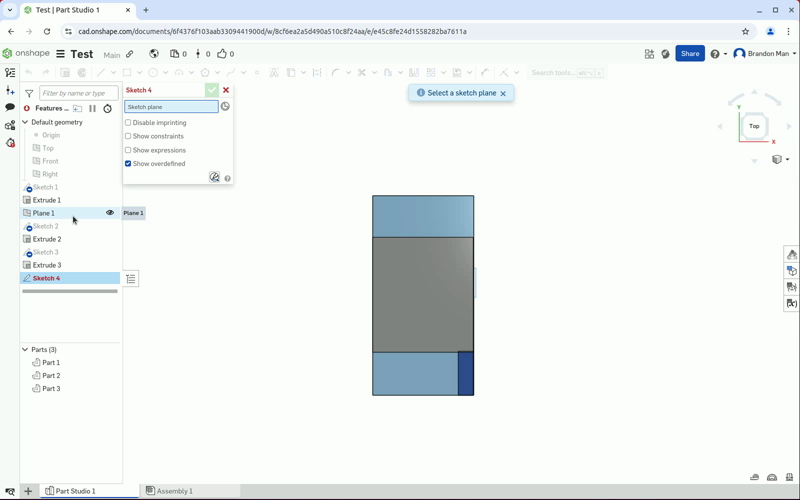
click(73, 215)
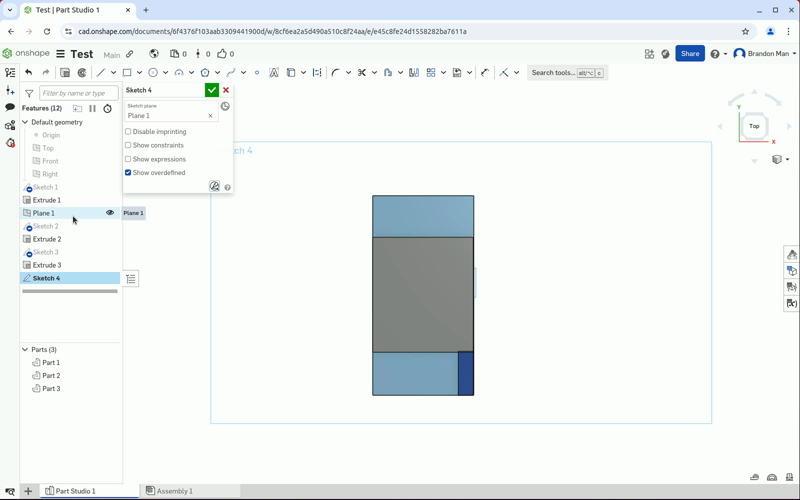
mouse_move(73, 352)
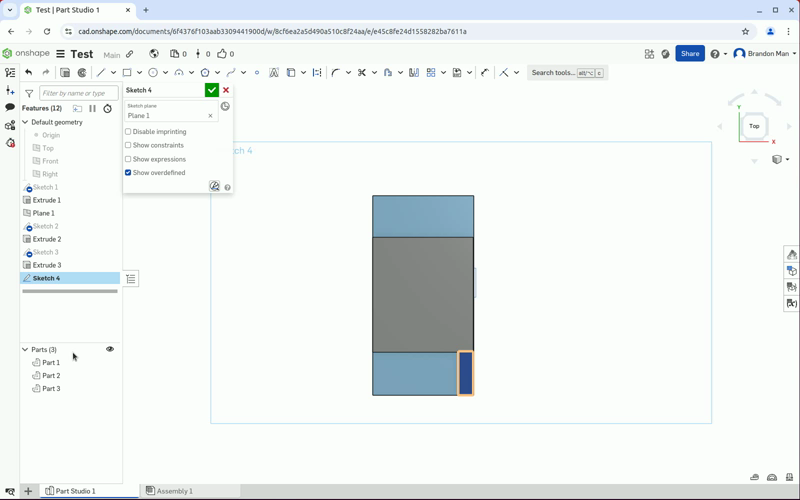
key(y)
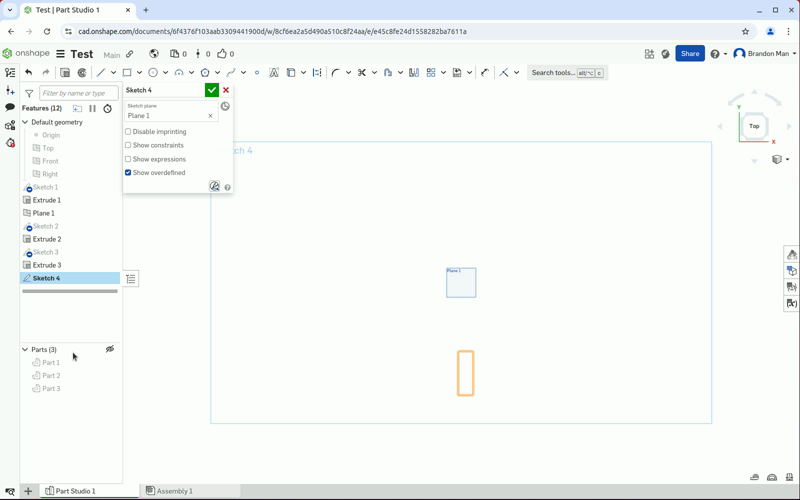
key(l)
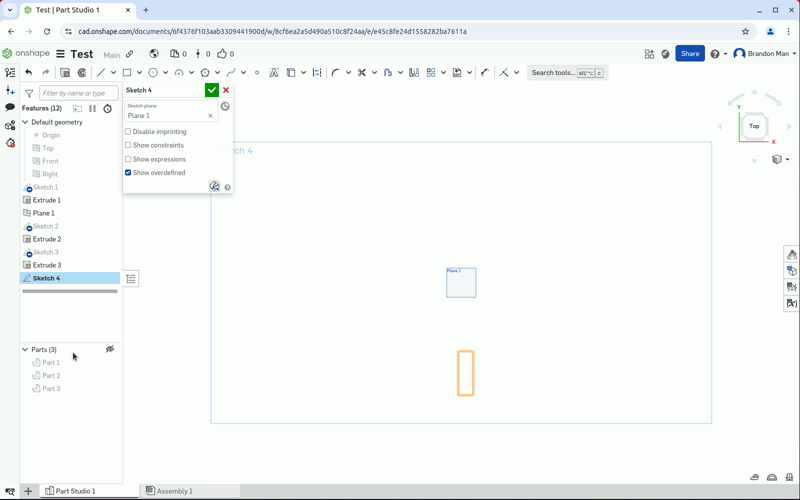
key_down(shift)
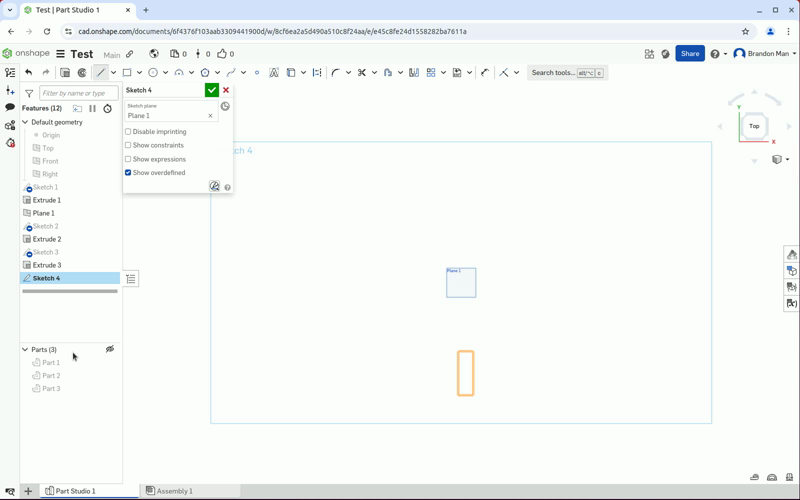
mouse_move(458, 237)
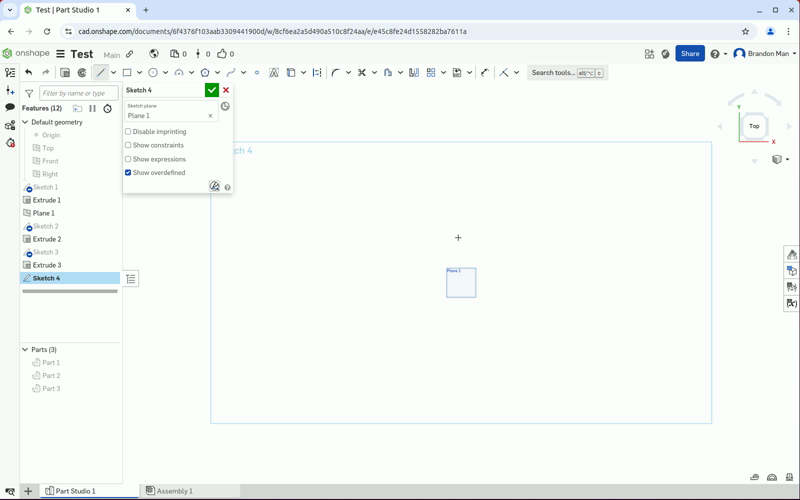
click(458, 237)
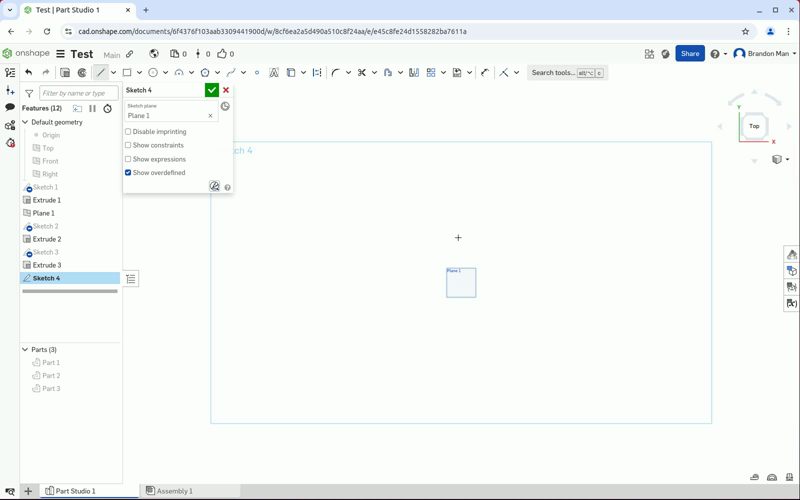
key_up(shift)
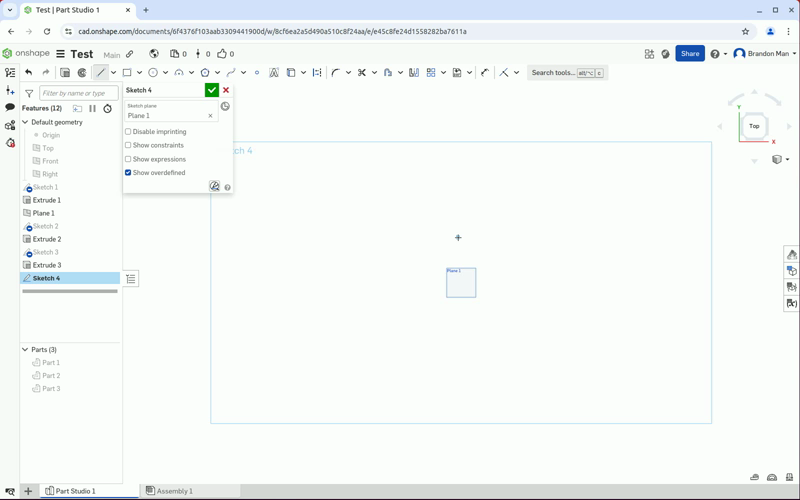
key_down(shift)
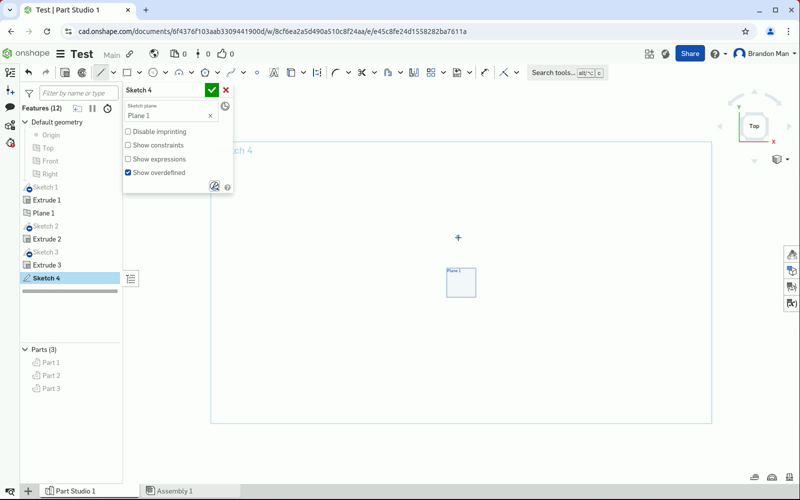
mouse_move(488, 237)
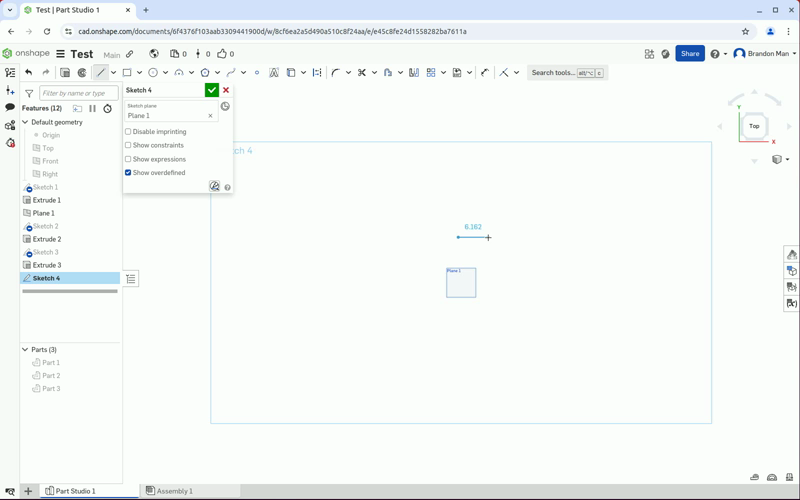
mouse_move(473, 237)
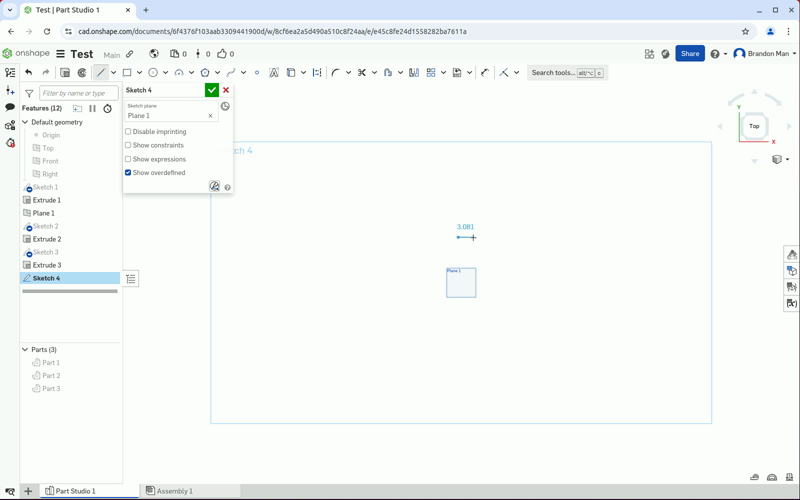
click(473, 237)
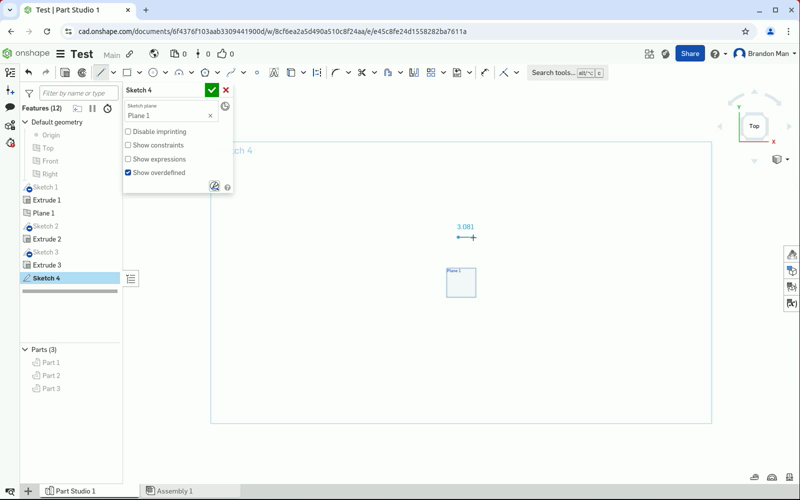
key_up(shift)
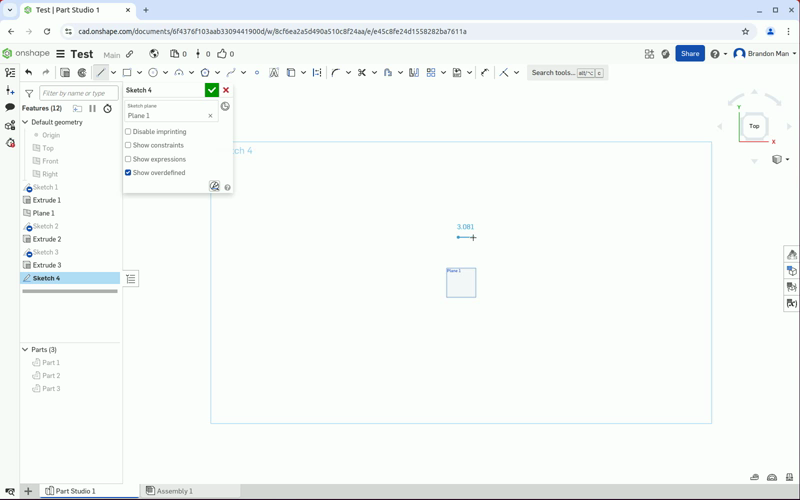
key_down(shift)
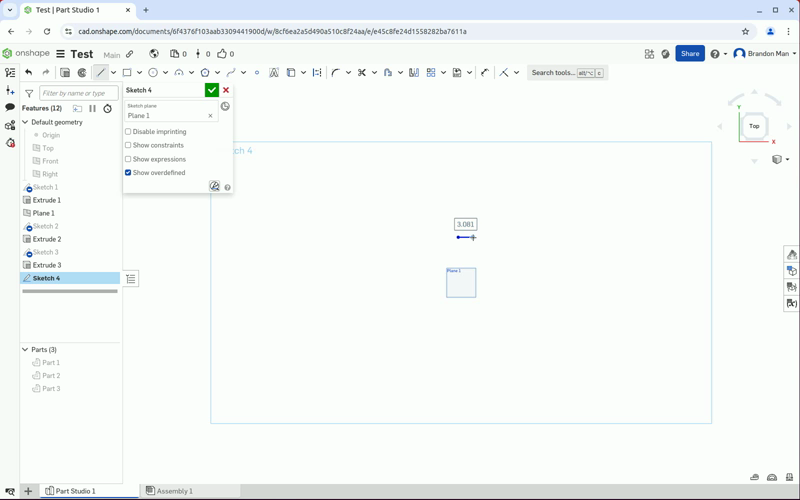
mouse_move(503, 237)
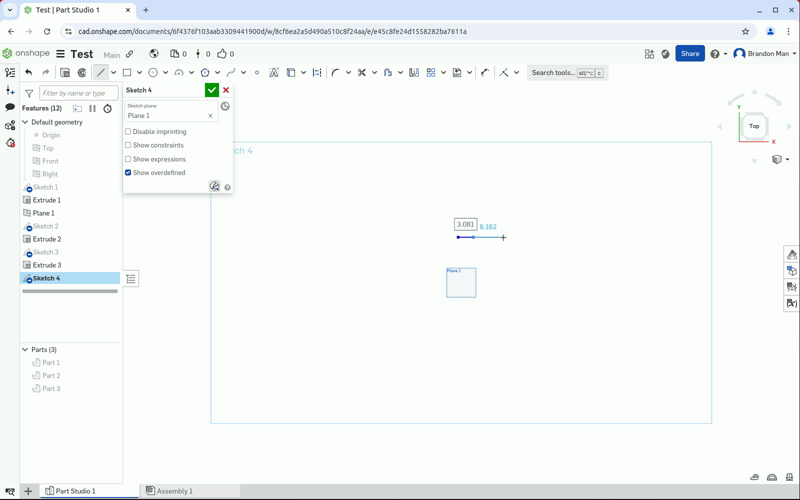
mouse_move(473, 193)
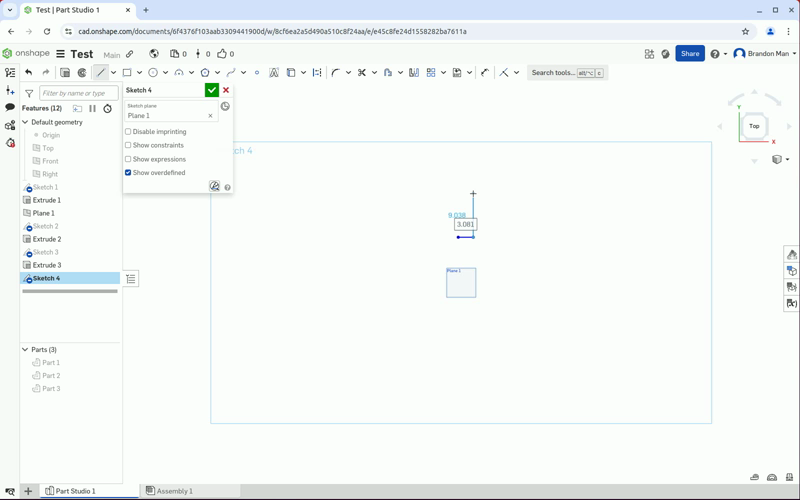
click(473, 193)
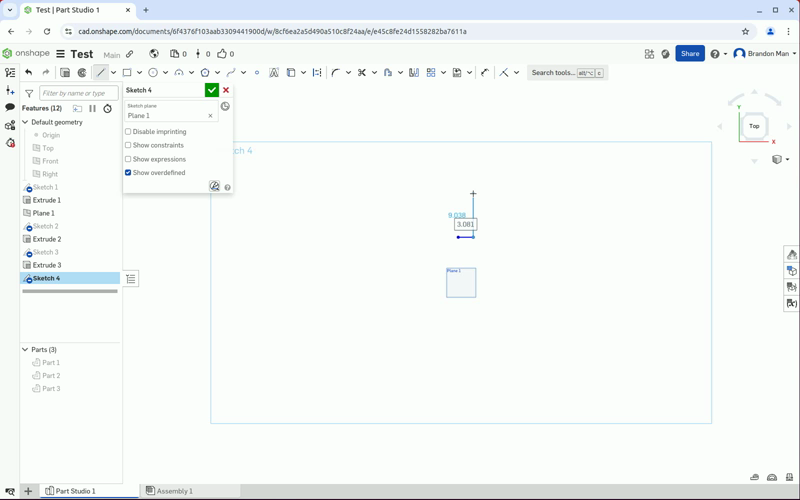
key_up(shift)
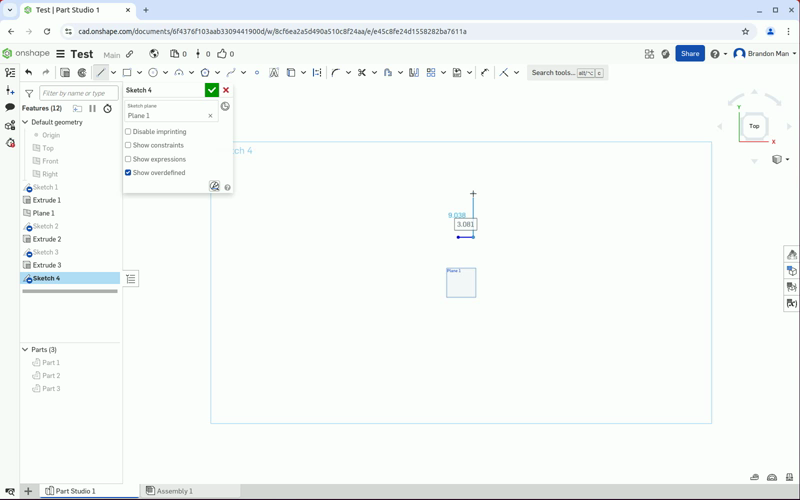
key_down(shift)
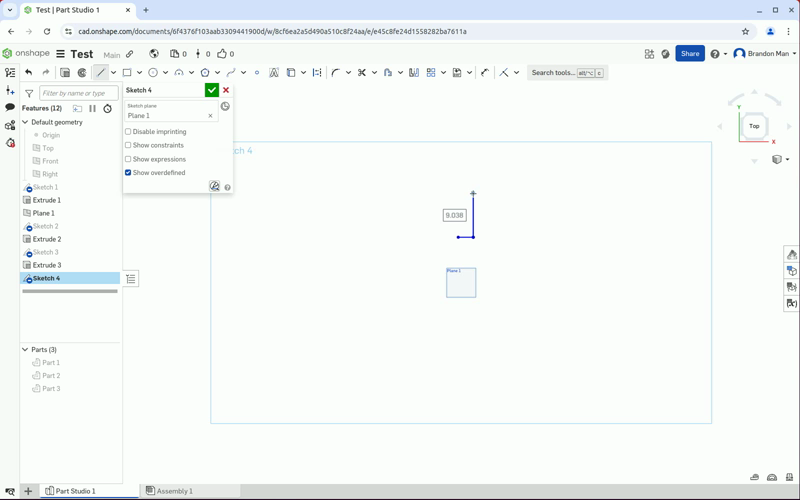
mouse_move(503, 193)
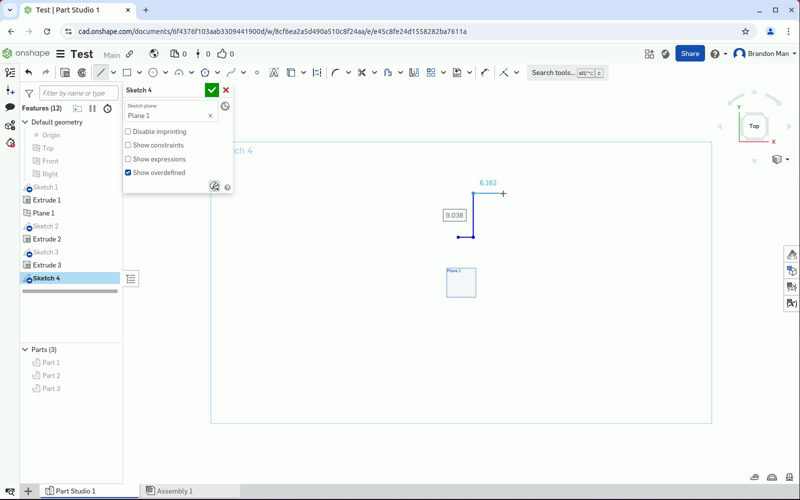
mouse_move(458, 193)
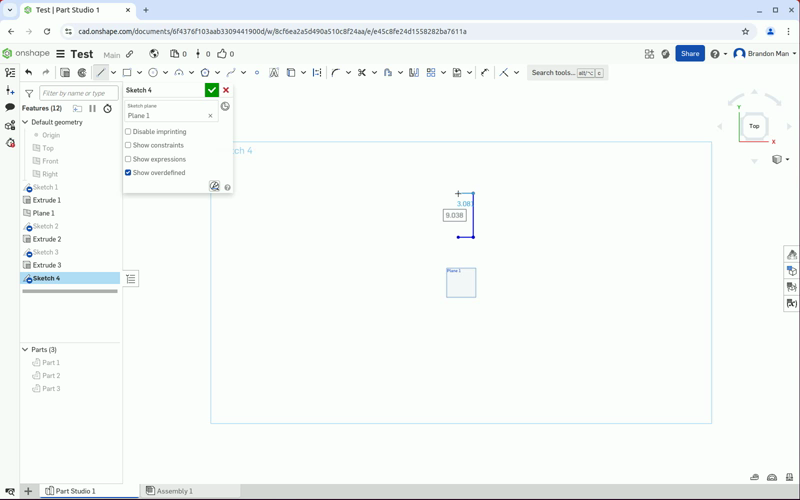
click(458, 193)
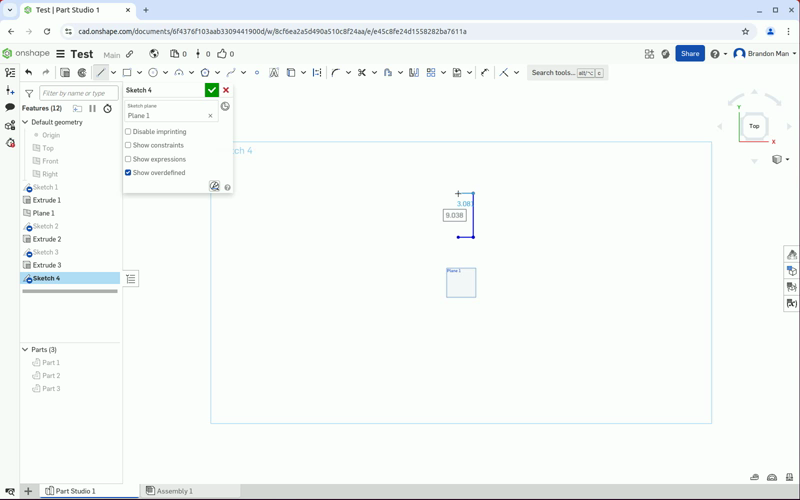
key_up(shift)
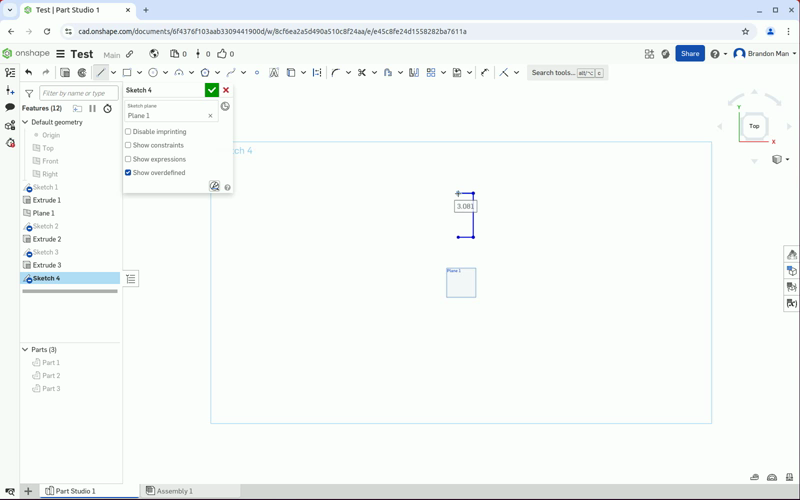
mouse_move(488, 193)
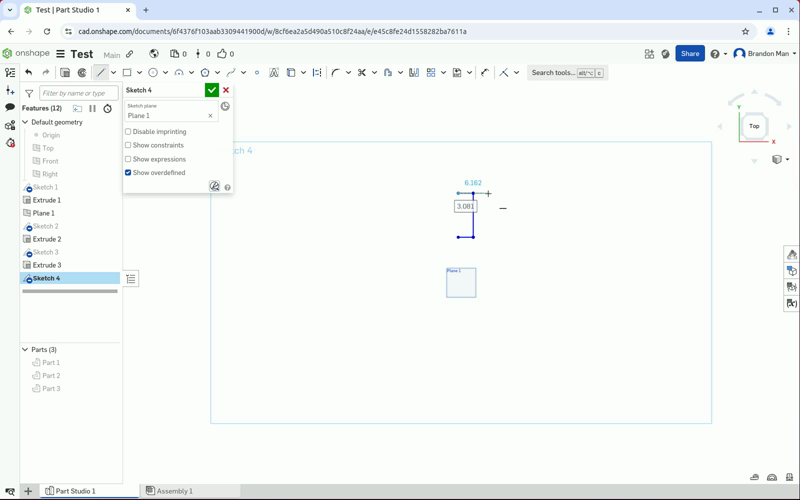
key_down(shift)
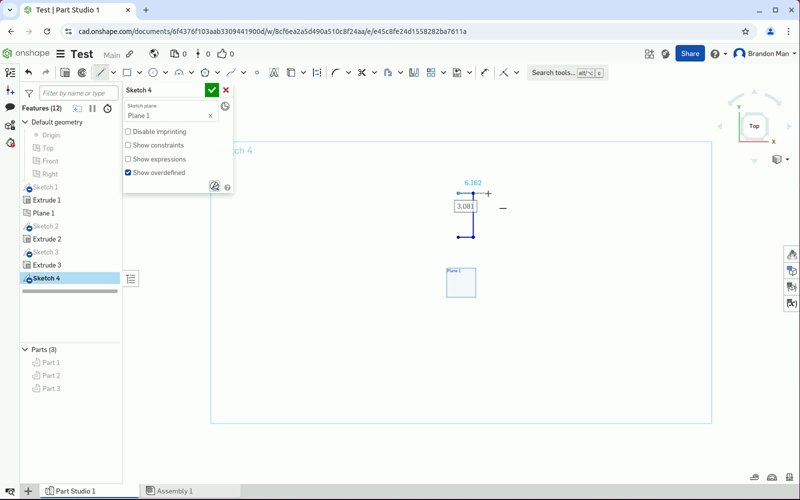
mouse_move(458, 237)
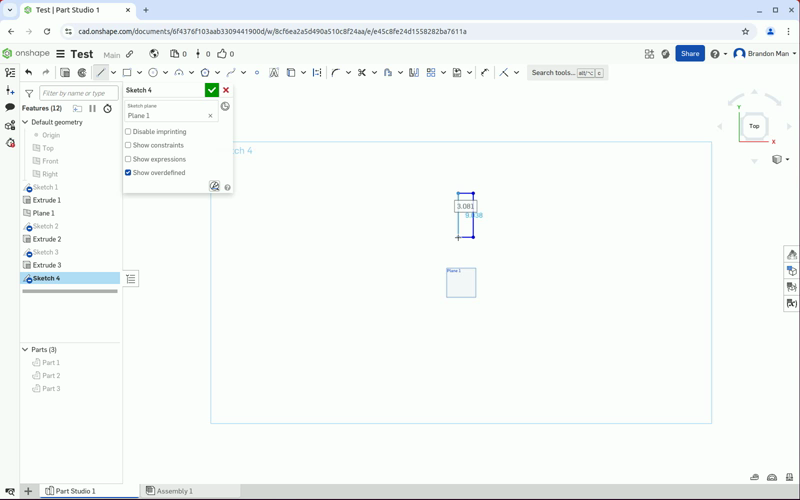
key_up(shift)
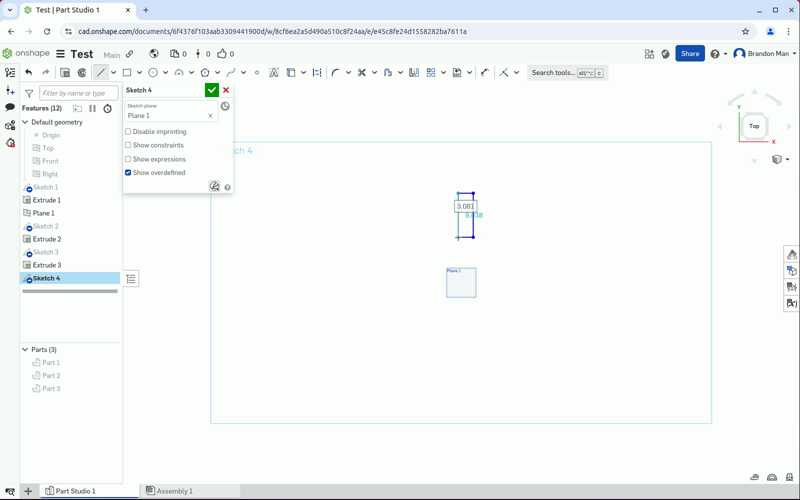
click(458, 237)
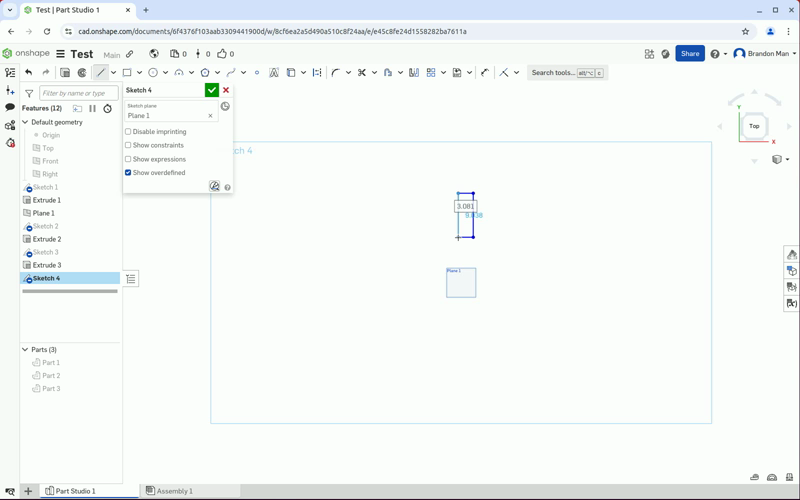
key(esc)
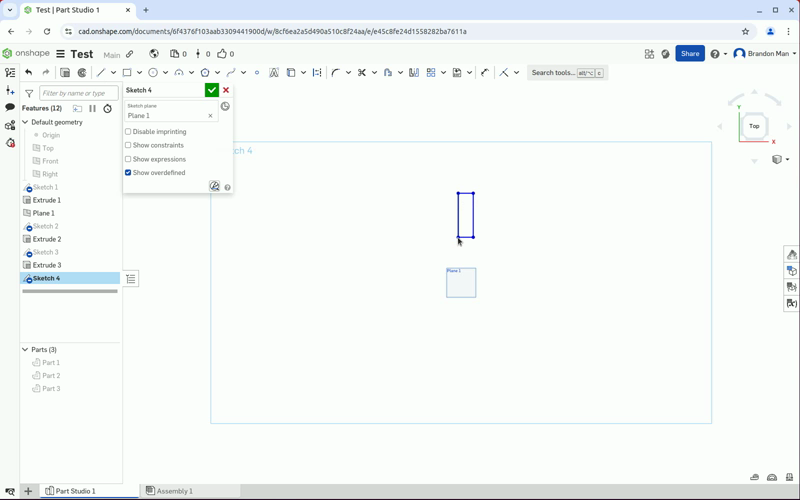
mouse_move(464, 207)
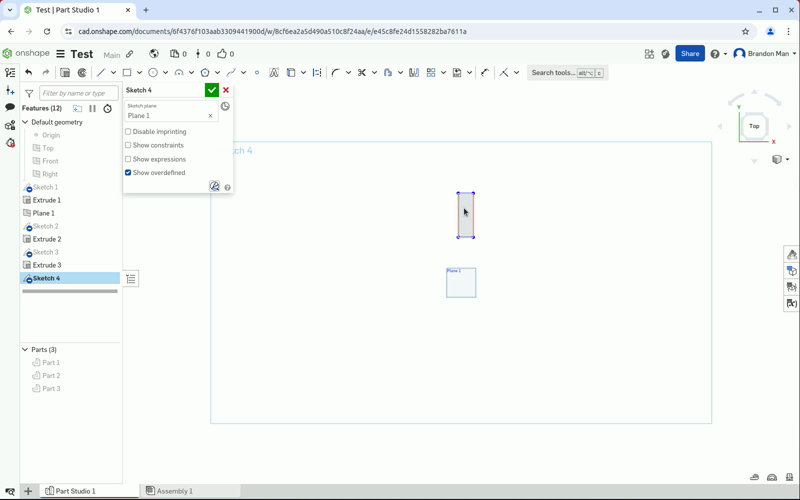
scroll(6)
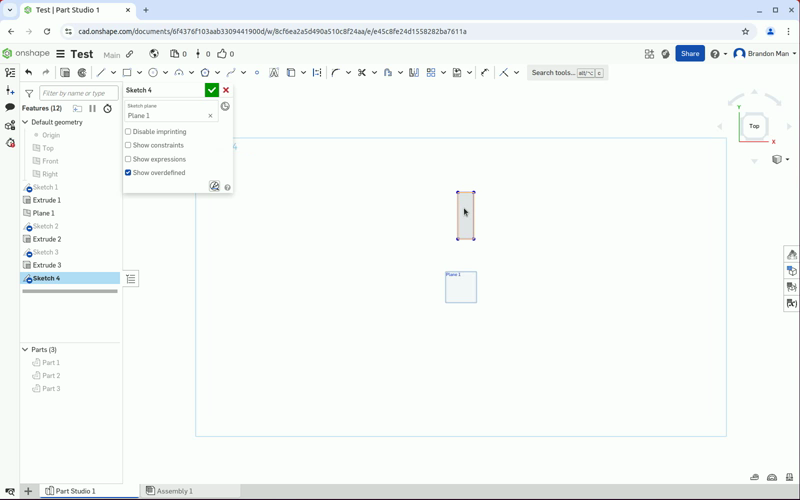
scroll(6)
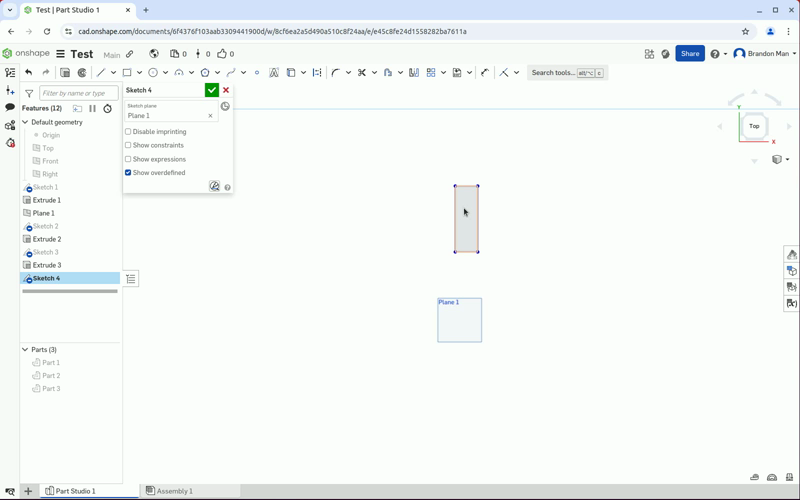
scroll(6)
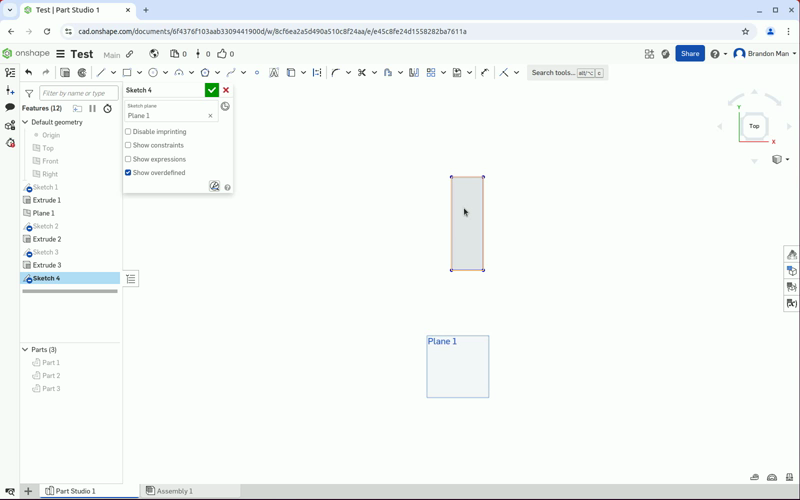
scroll(6)
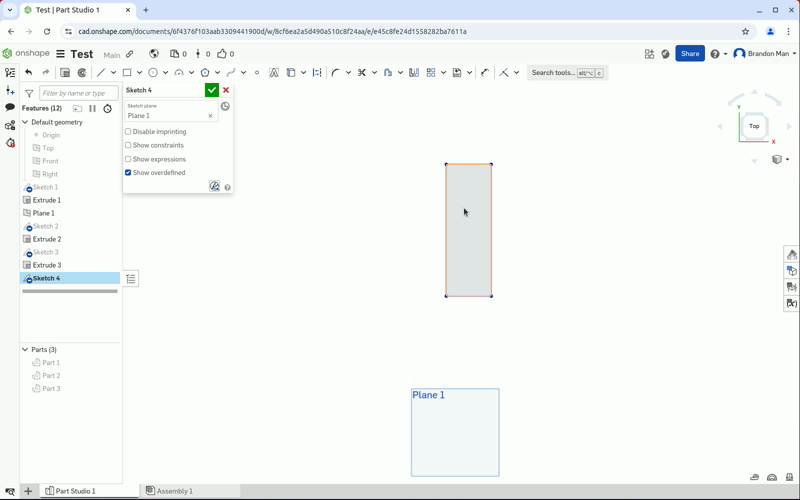
scroll(6)
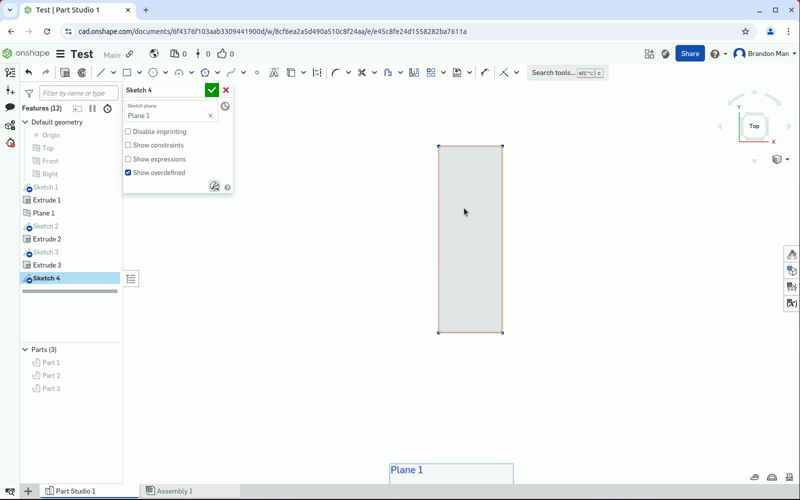
scroll(6)
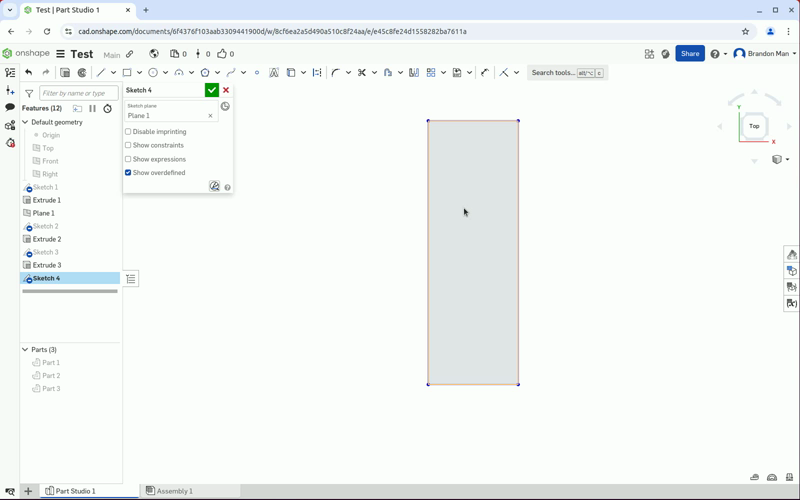
scroll(6)
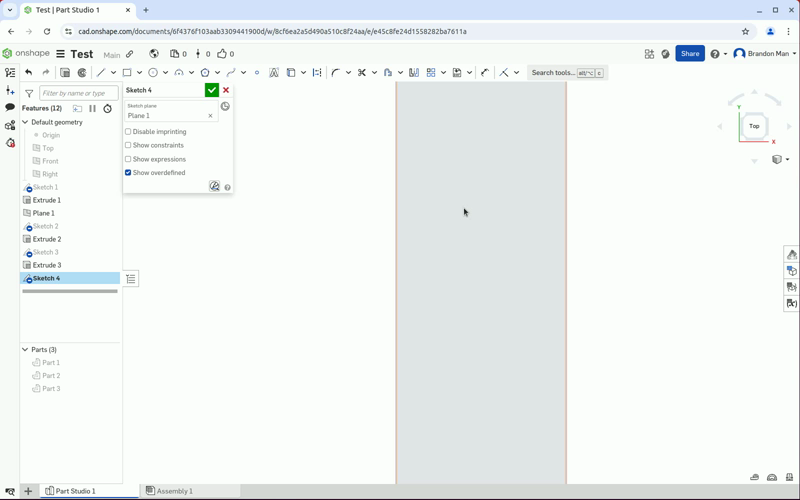
click(464, 207)
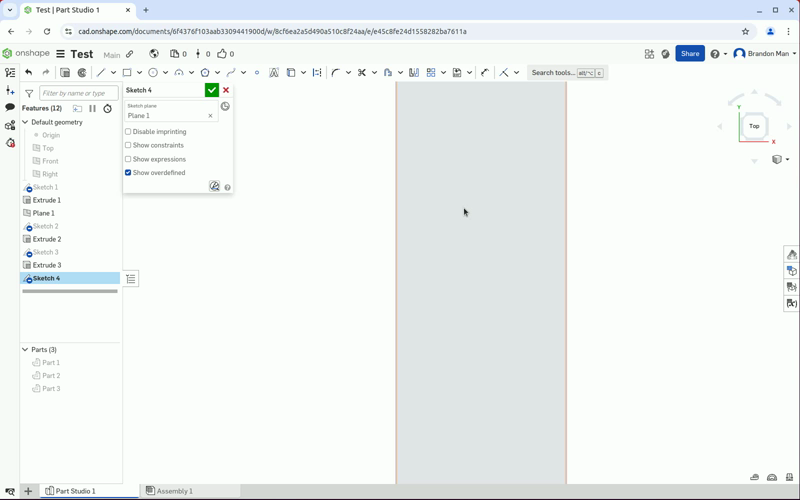
scroll(-6)
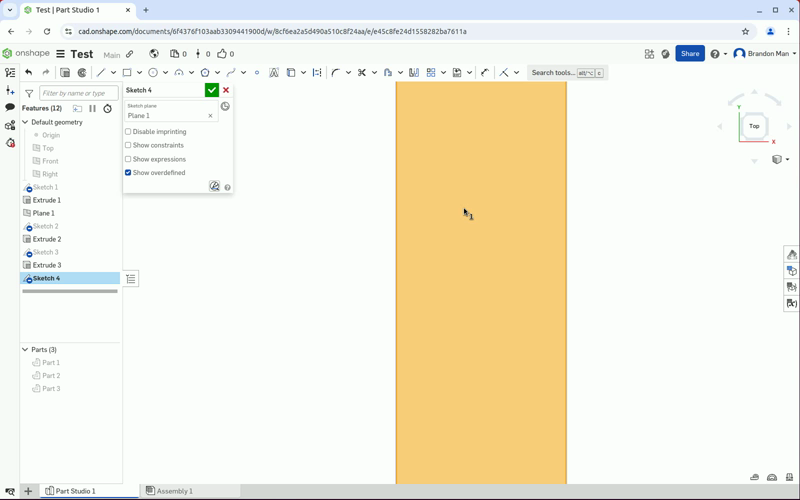
scroll(-6)
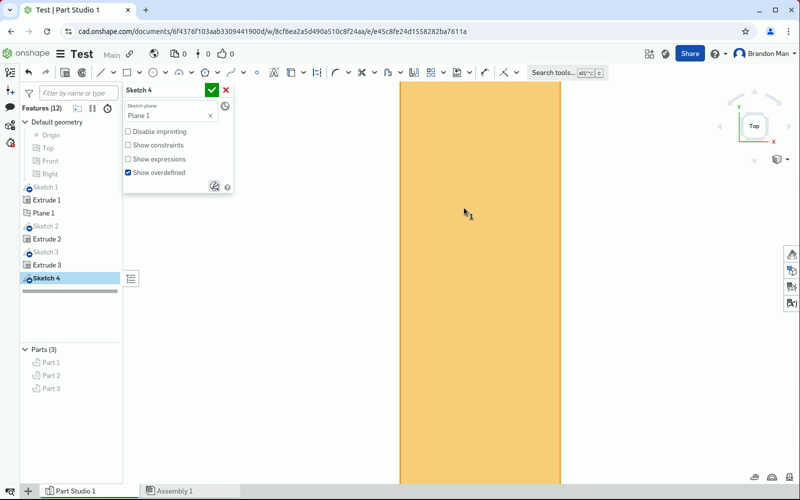
scroll(-6)
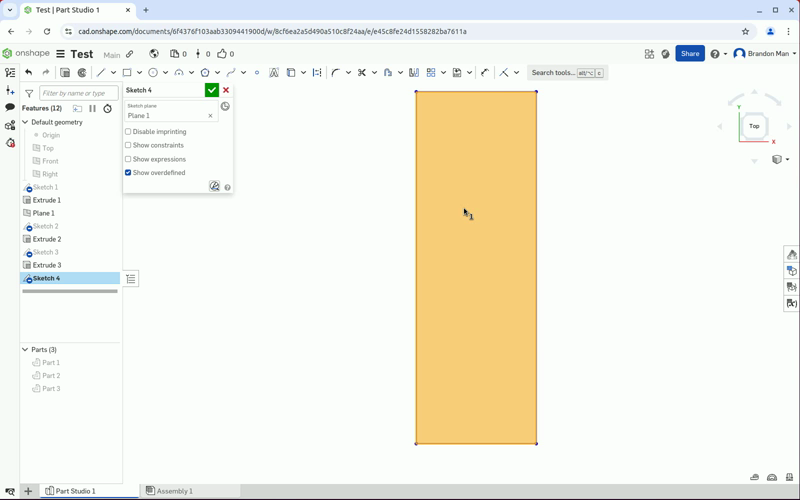
scroll(-6)
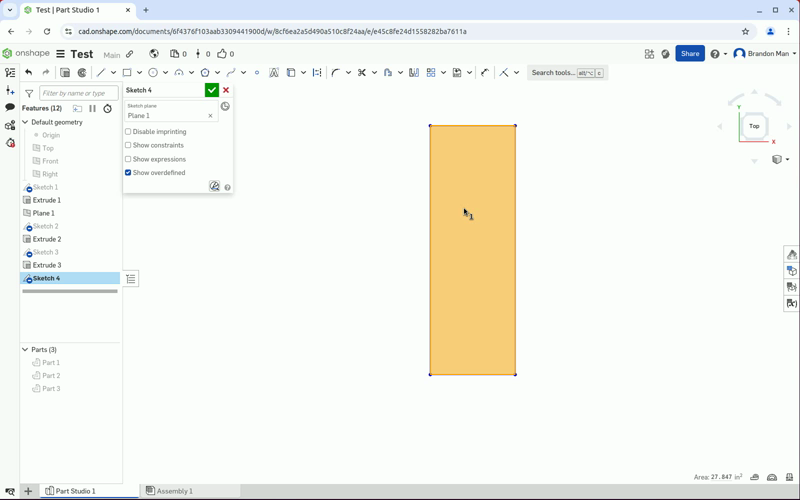
scroll(-6)
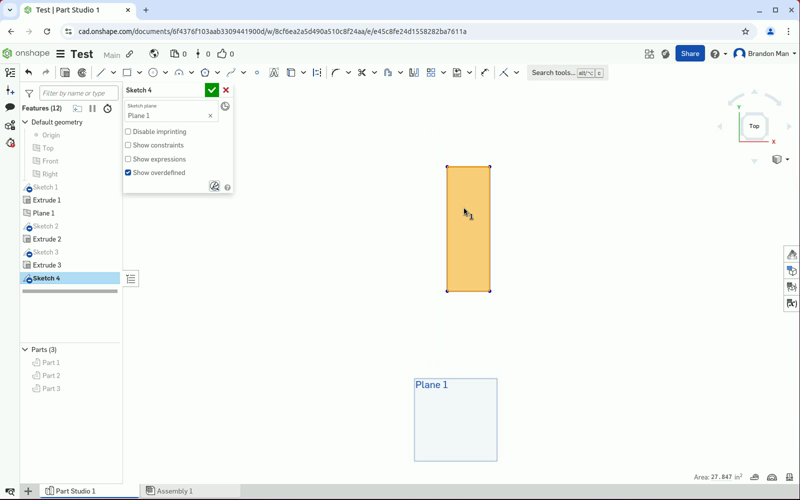
scroll(-6)
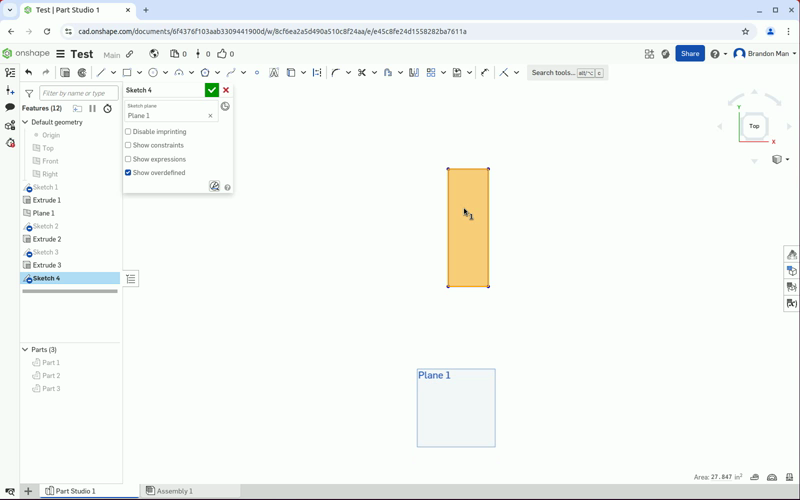
scroll(-6)
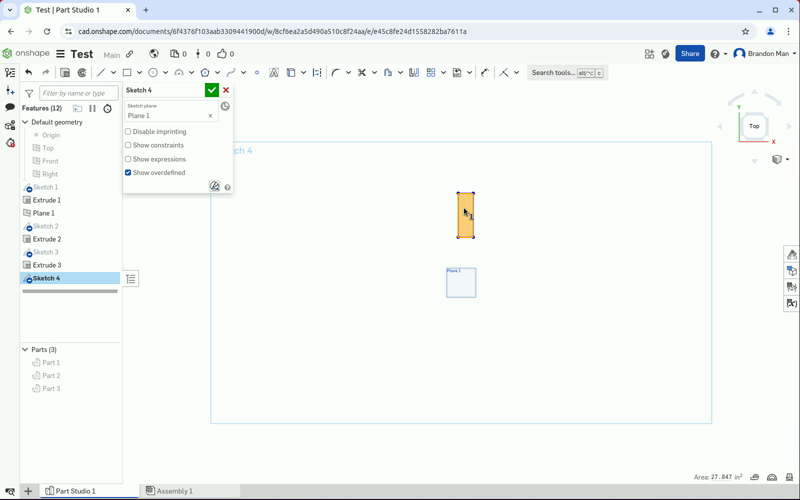
mouse_move(73, 352)
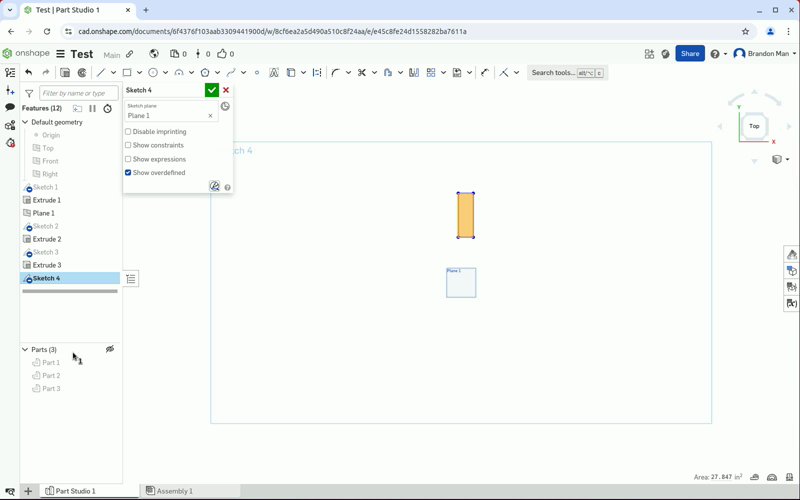
key(shift+y)
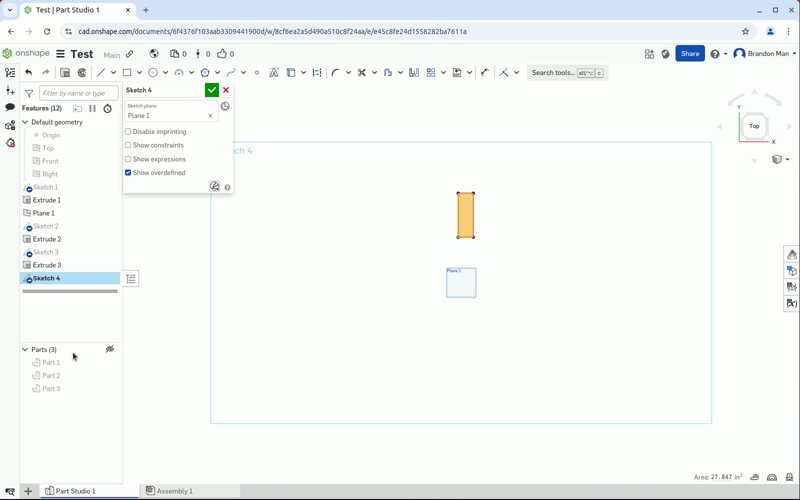
key(shift+e)
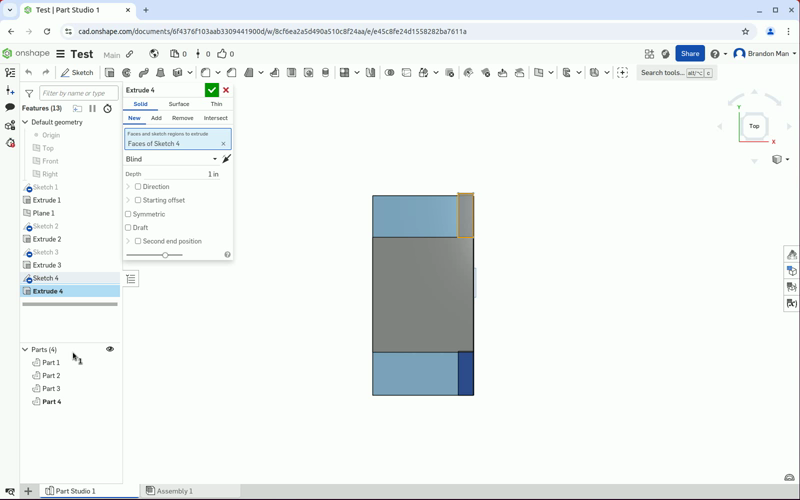
mouse_move(143, 106)
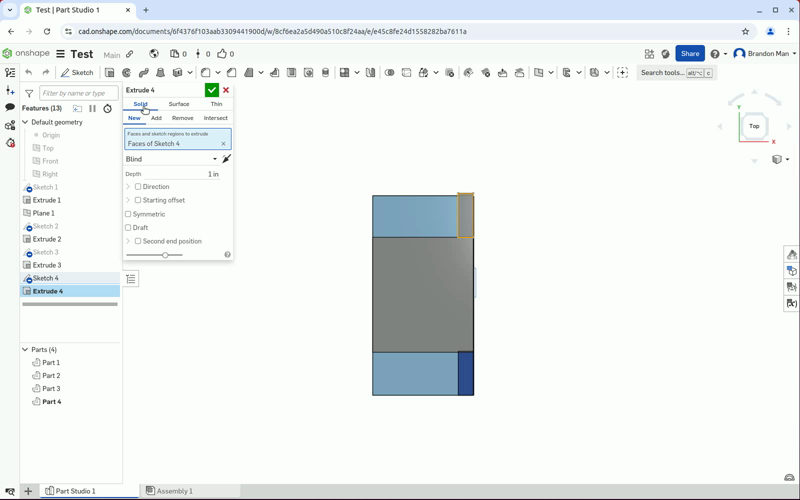
click(143, 106)
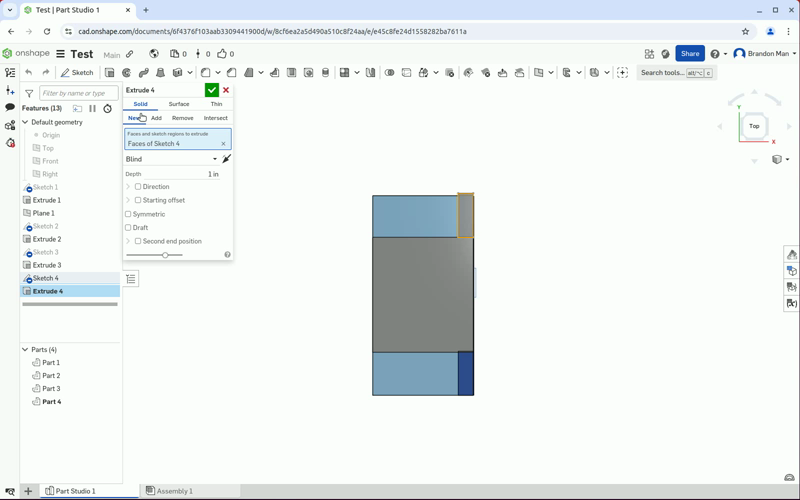
mouse_move(137, 120)
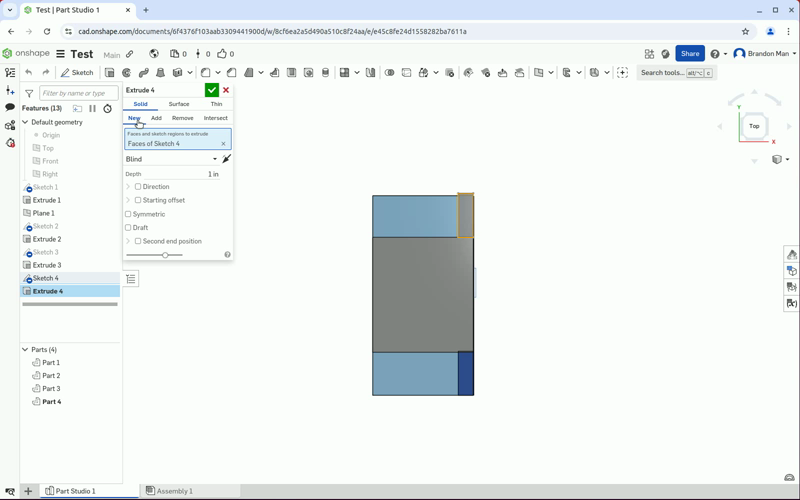
click(137, 120)
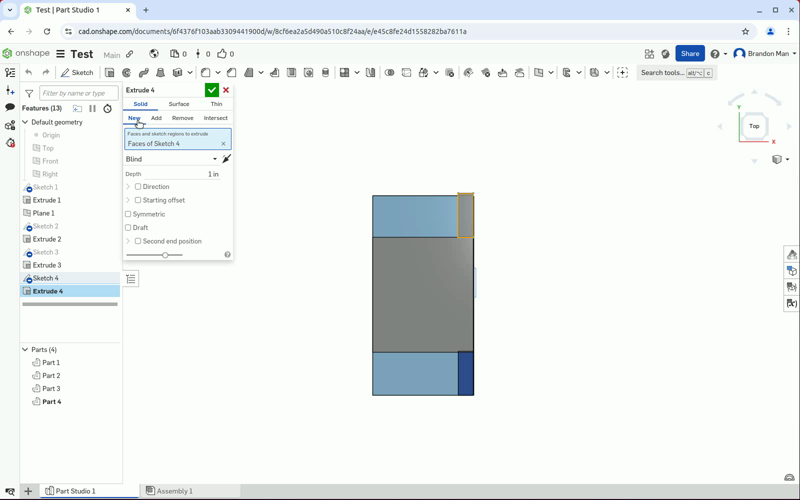
key(tab, 4)
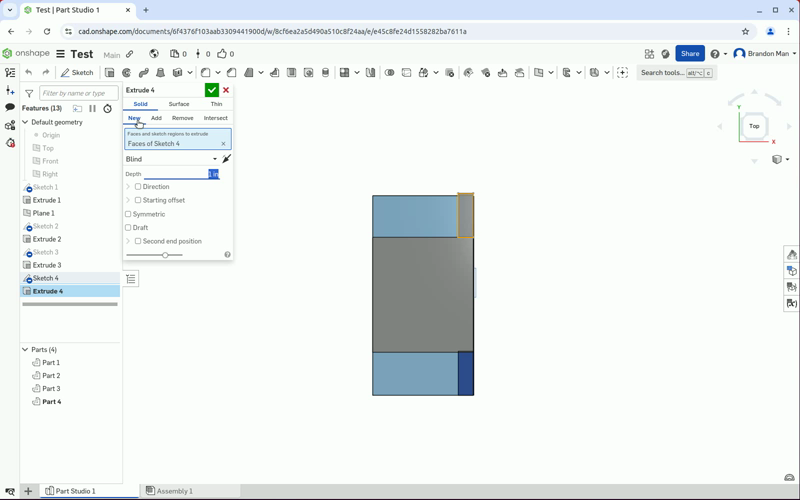
text(8.906)
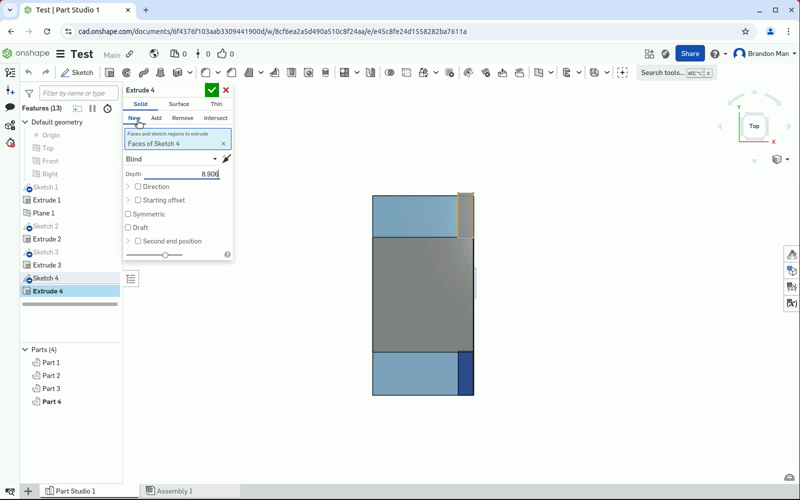
key(enter)
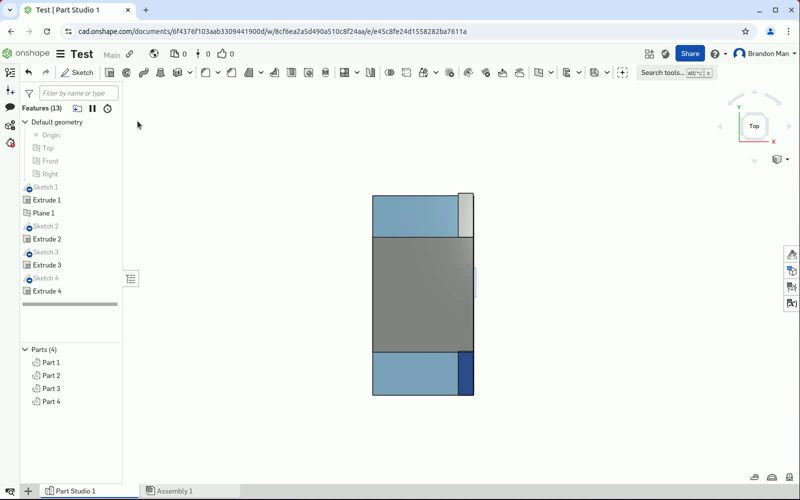
key(shift+h)
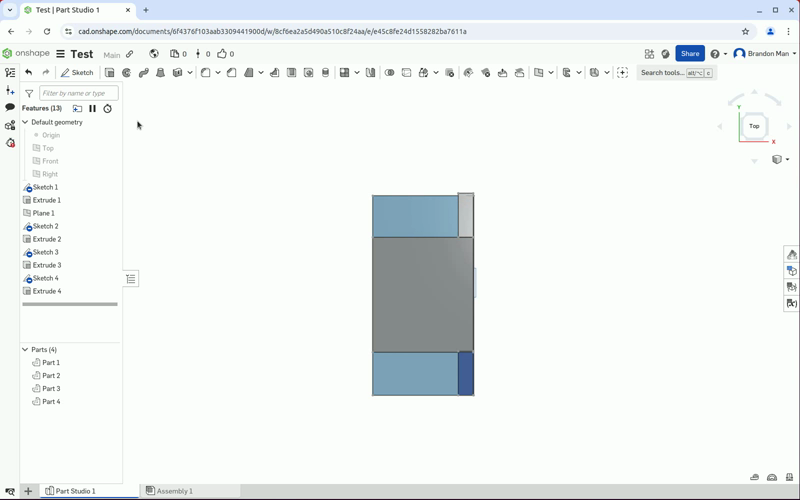
key(shift+h)
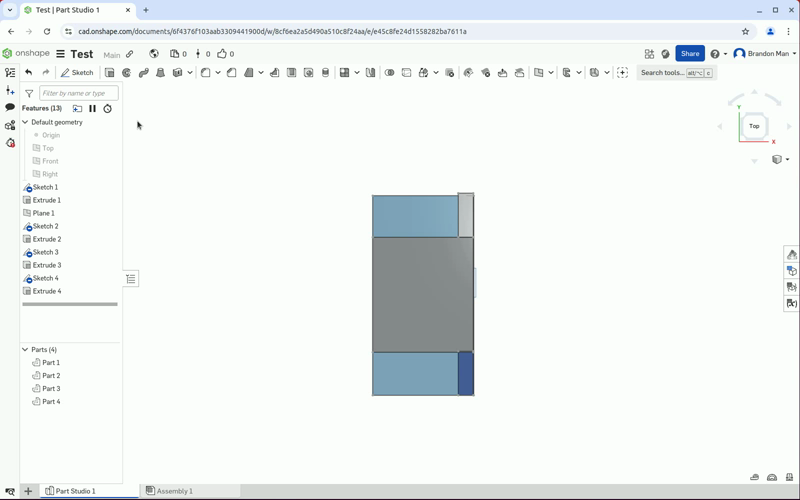
key(shift+7)
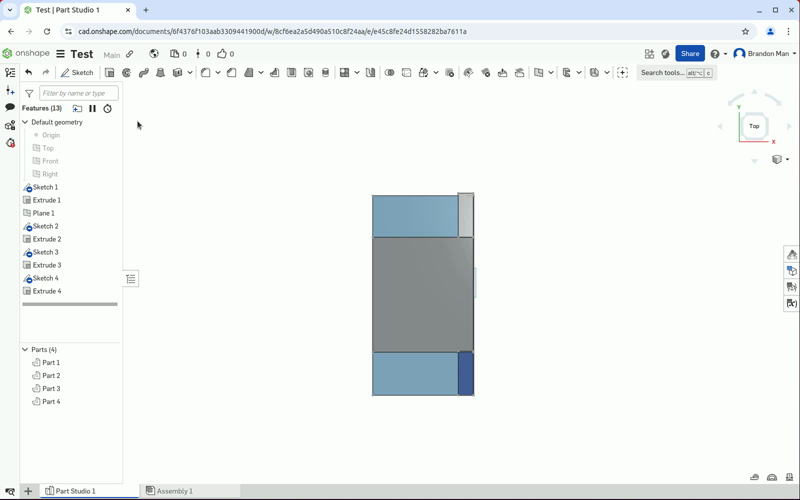
key(up, 3)
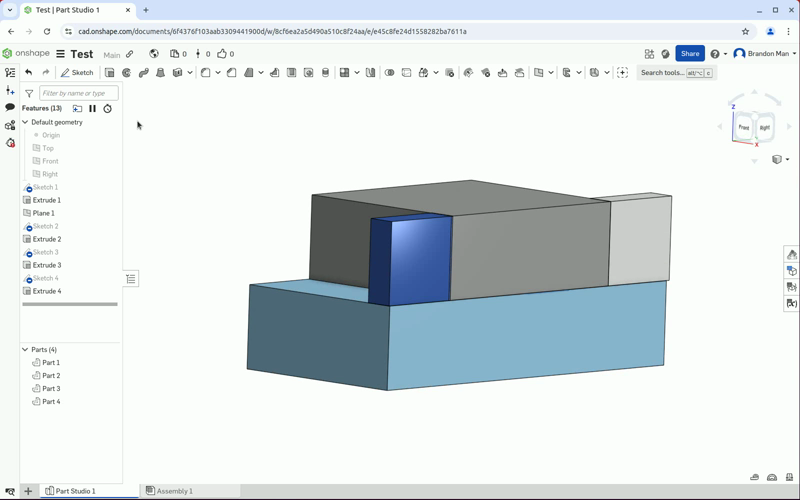
key(left, 3)
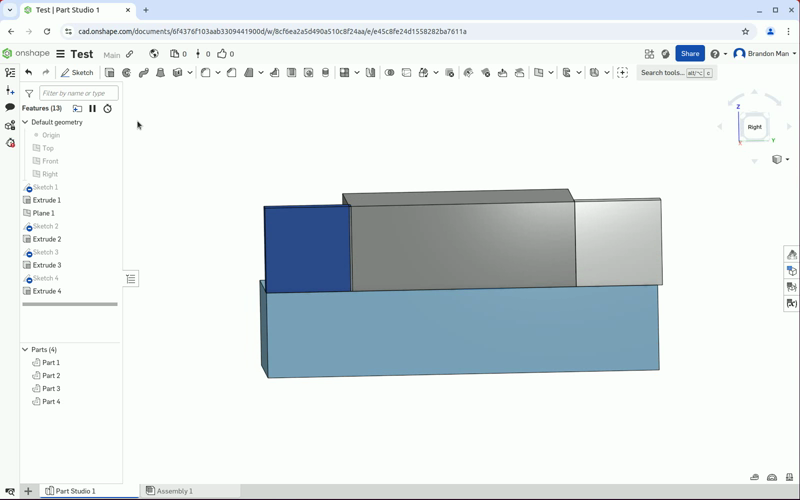
key(right, 3)
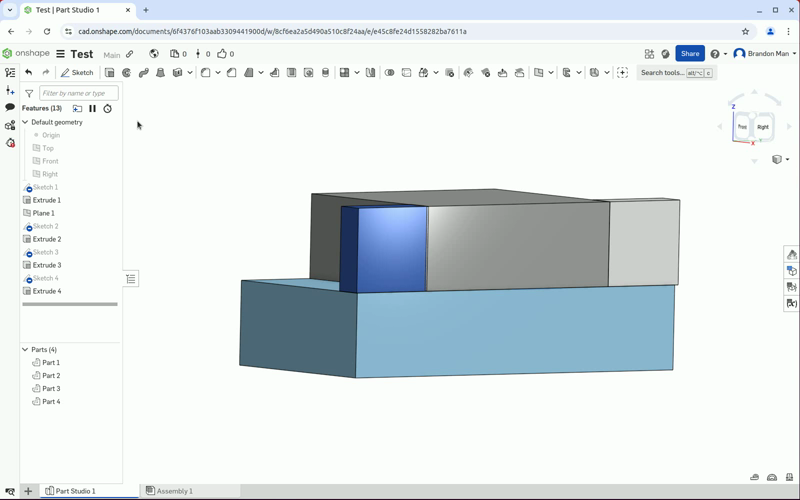
key(down, 3)
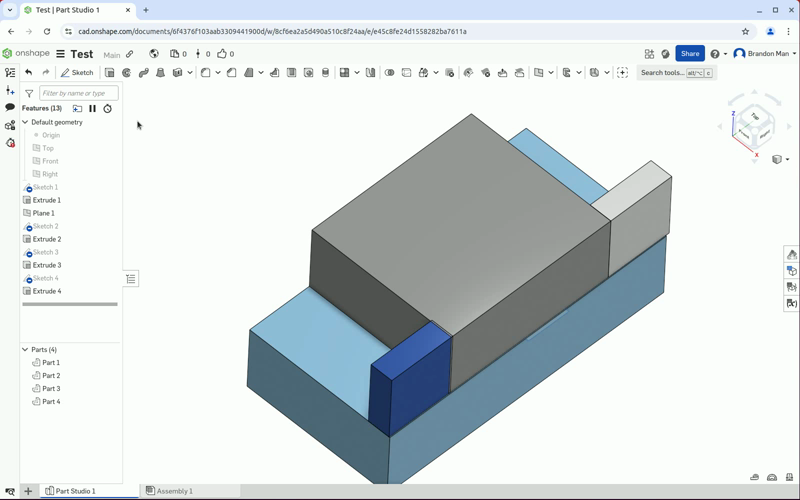
mouse_move(73, 189)
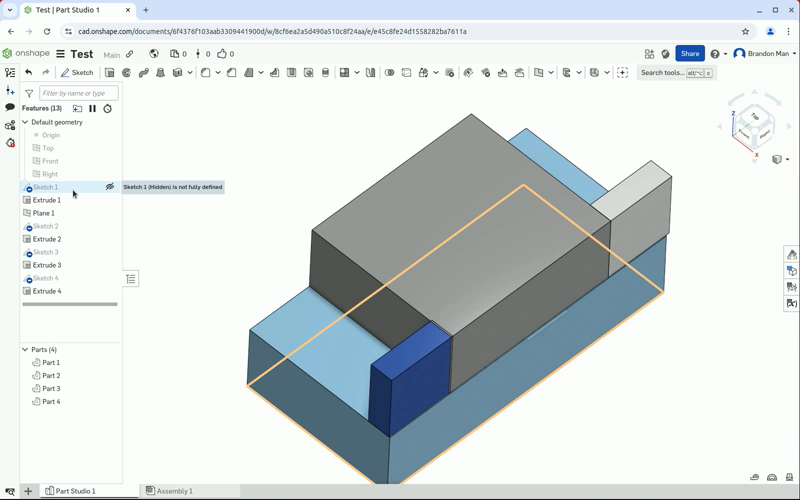
click(73, 189)